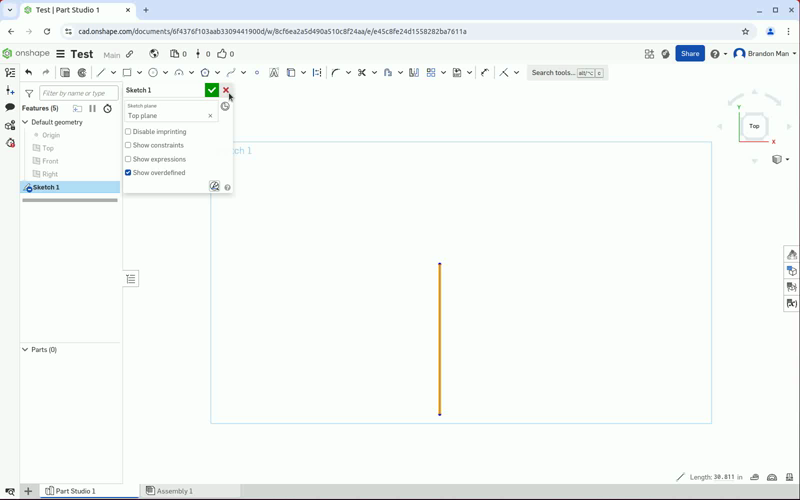
key(shift+h)
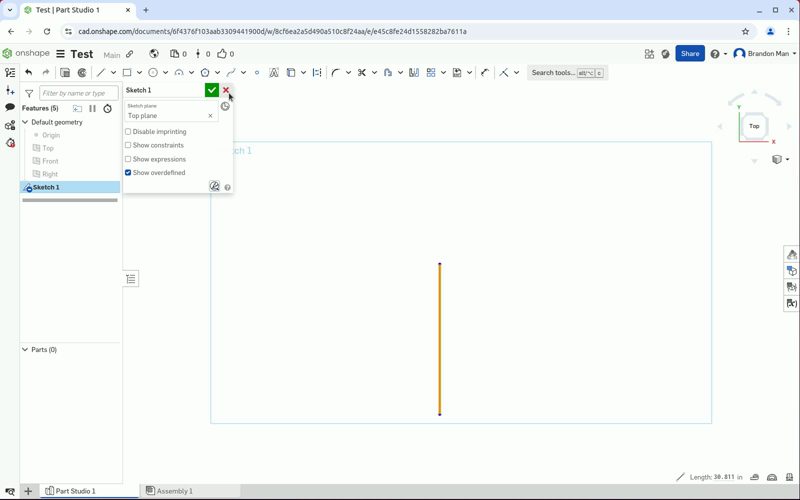
mouse_move(73, 352)
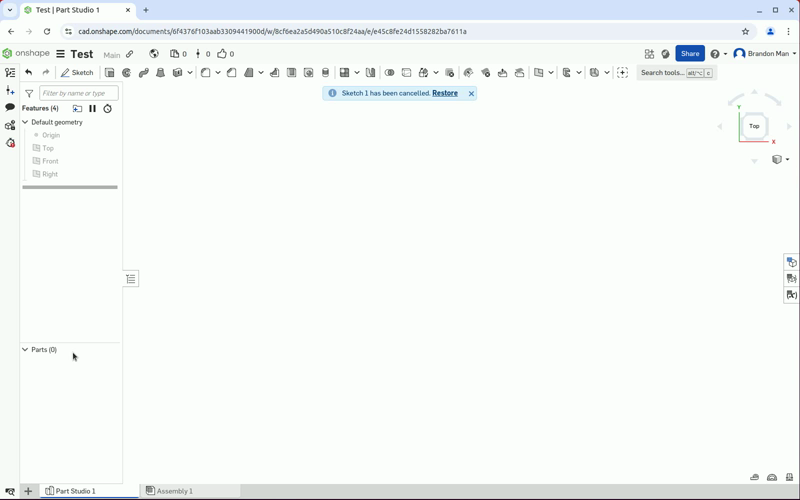
key(y)
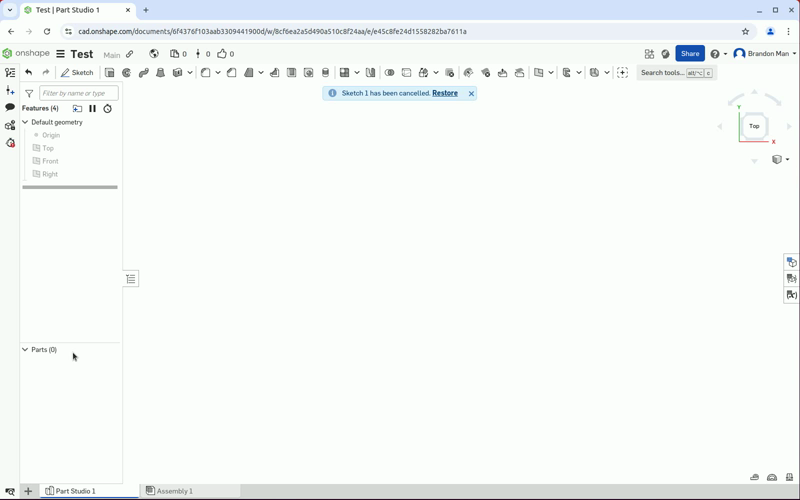
key(shift+p)
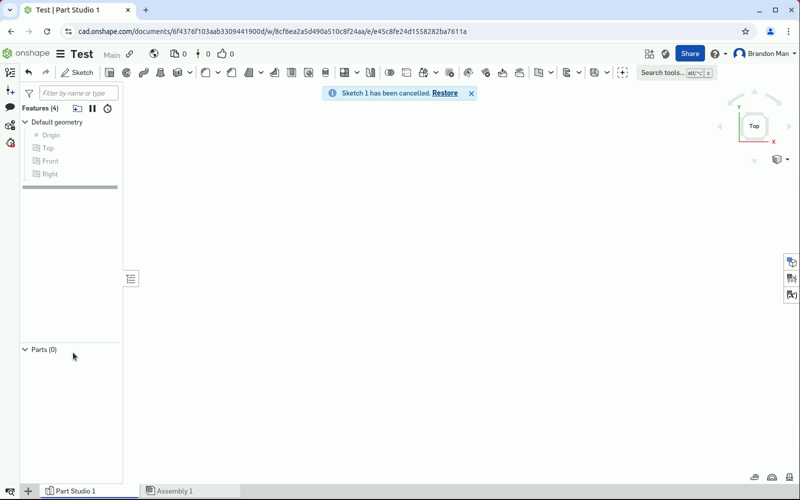
key(space)
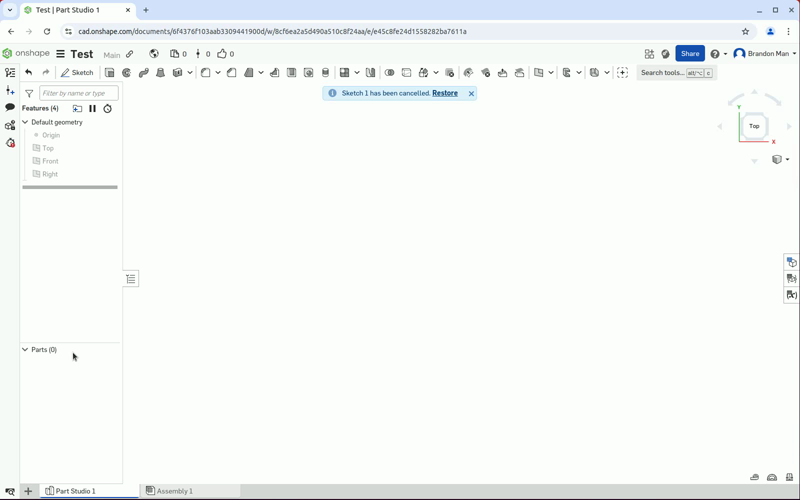
key_down(shift)
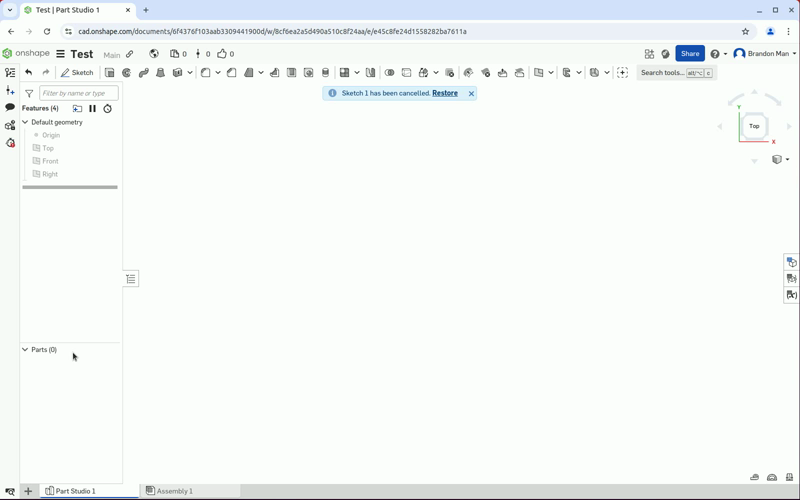
key(up)
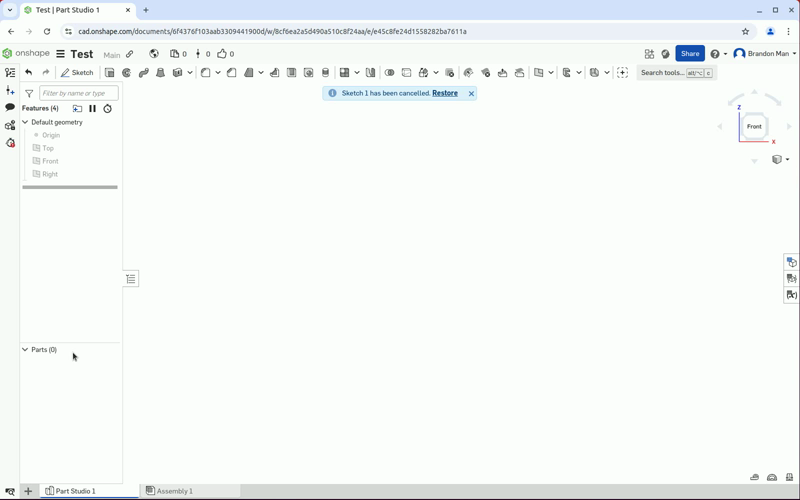
key_up(shift)
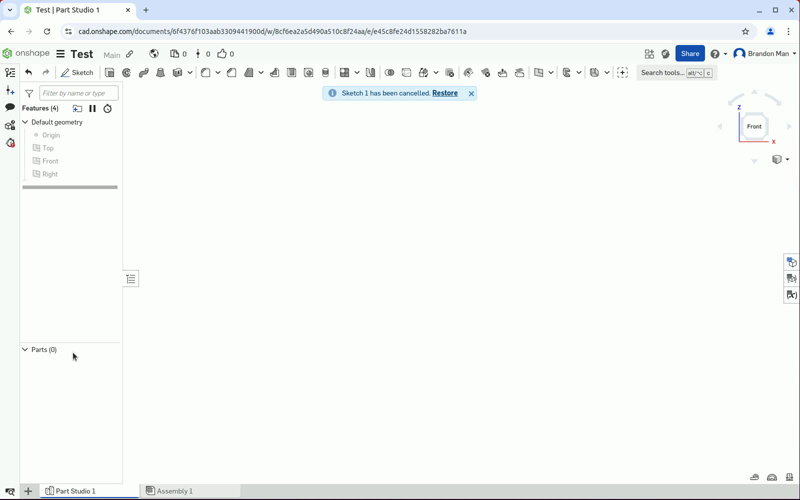
mouse_move(73, 352)
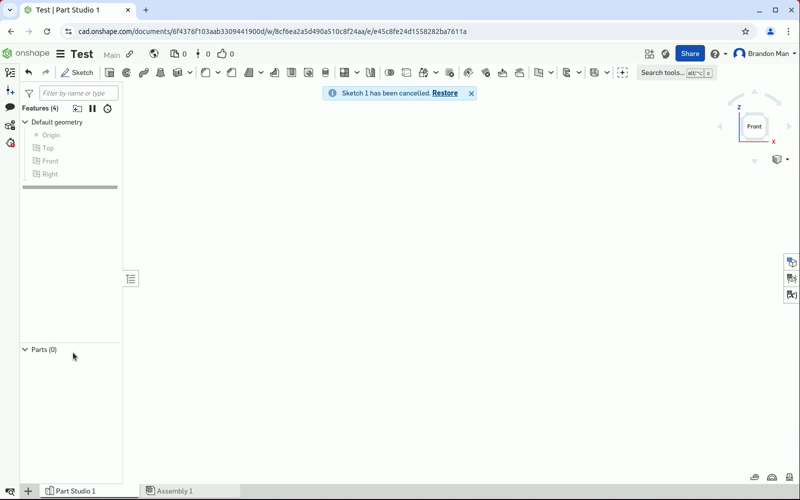
key(shift+y)
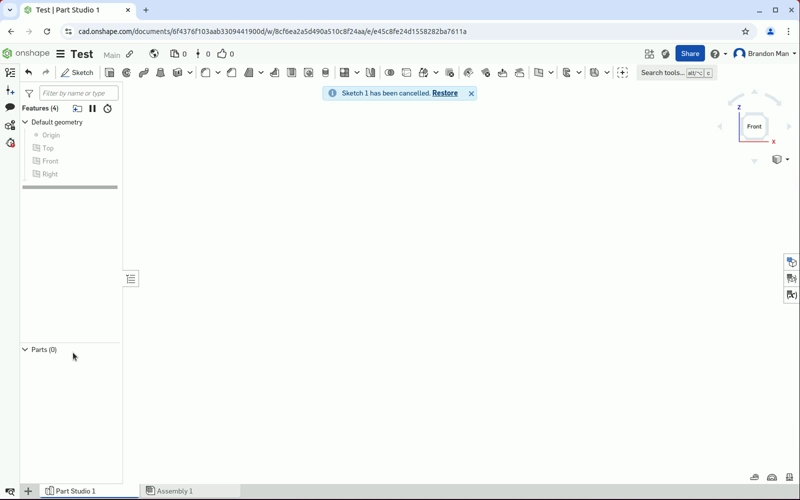
key(shift+s)
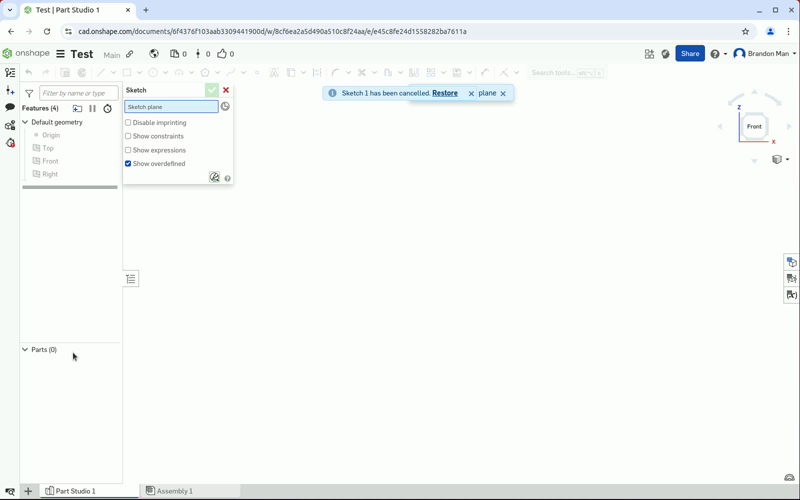
mouse_move(73, 163)
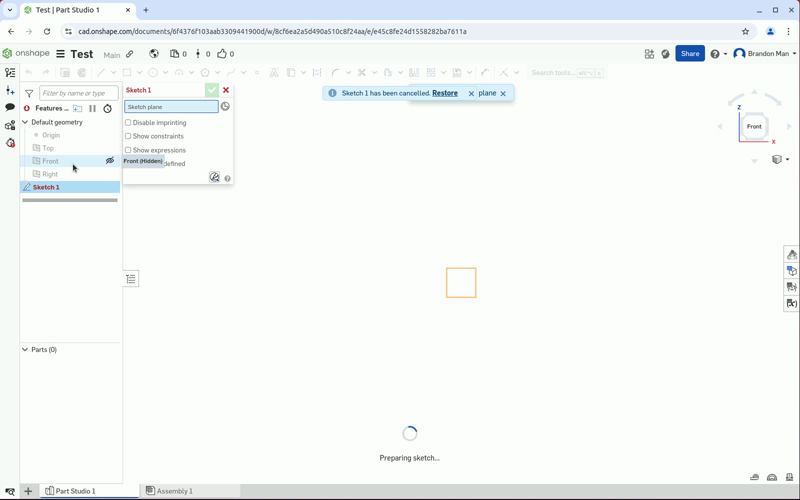
click(73, 163)
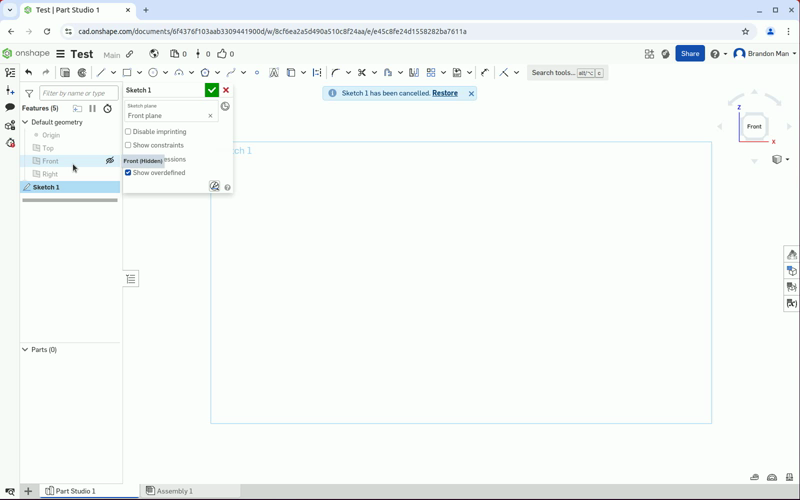
mouse_move(73, 352)
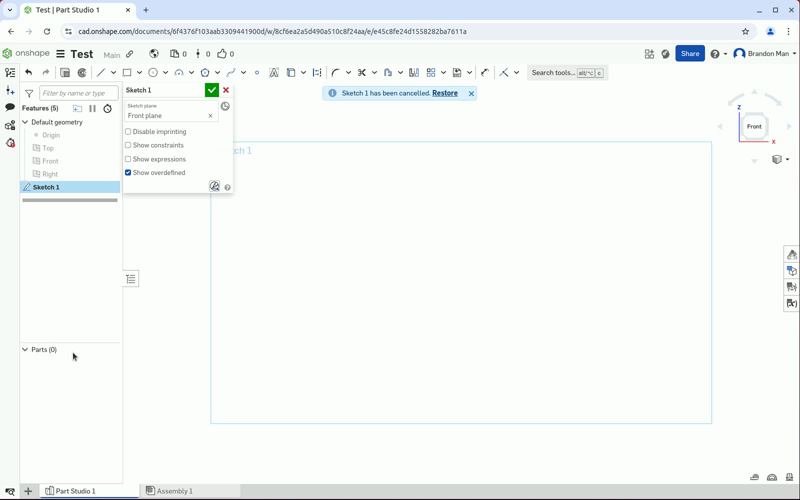
key(y)
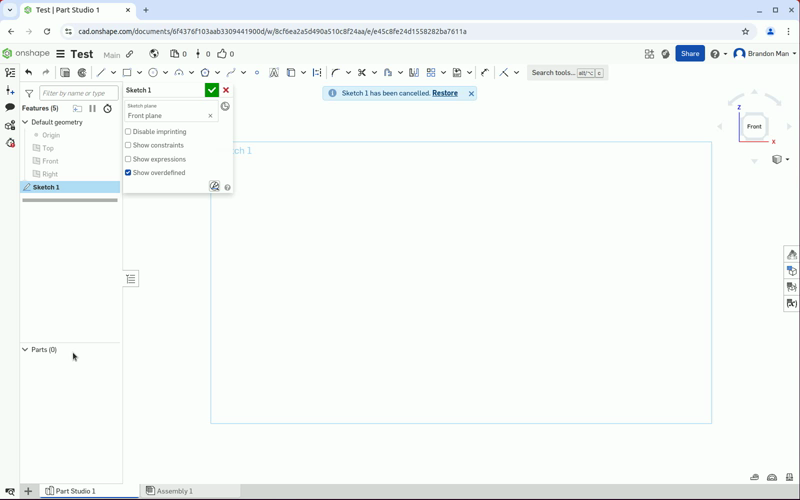
key(c)
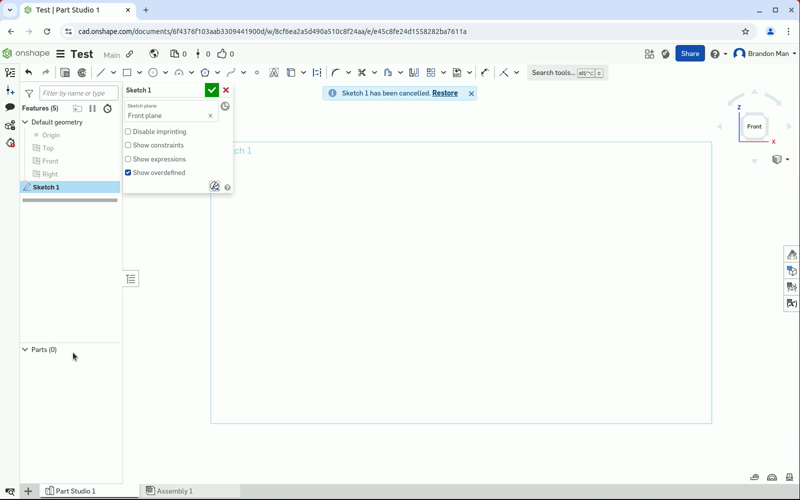
key_down(shift)
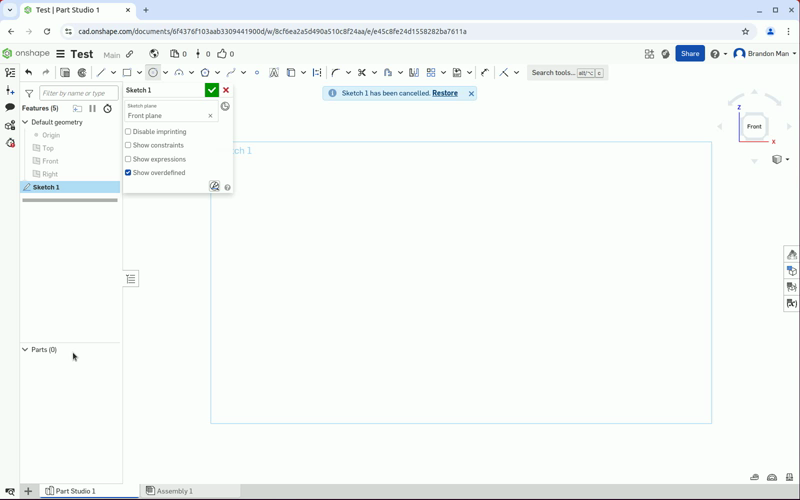
mouse_move(461, 282)
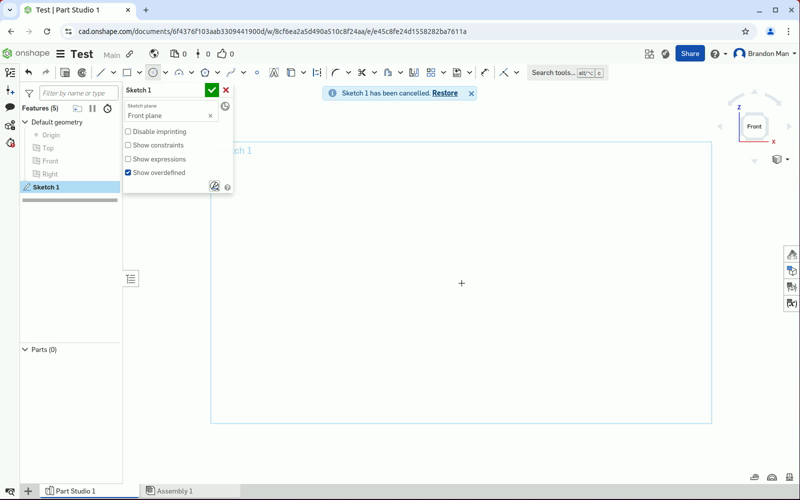
click(461, 282)
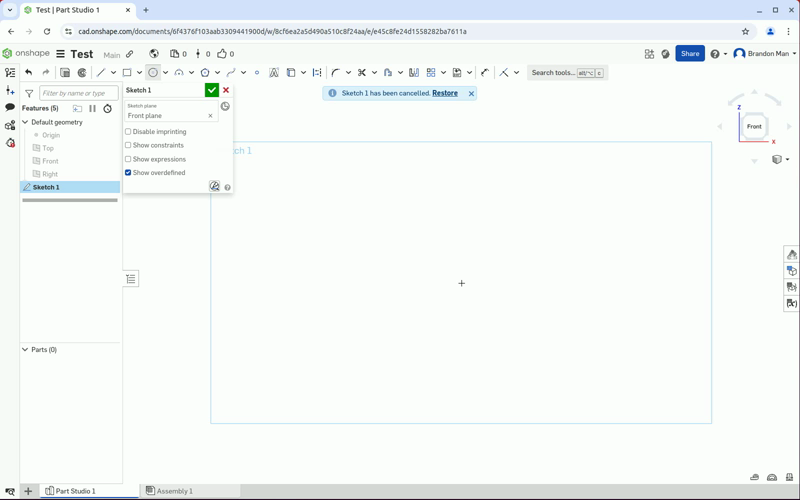
key_up(shift)
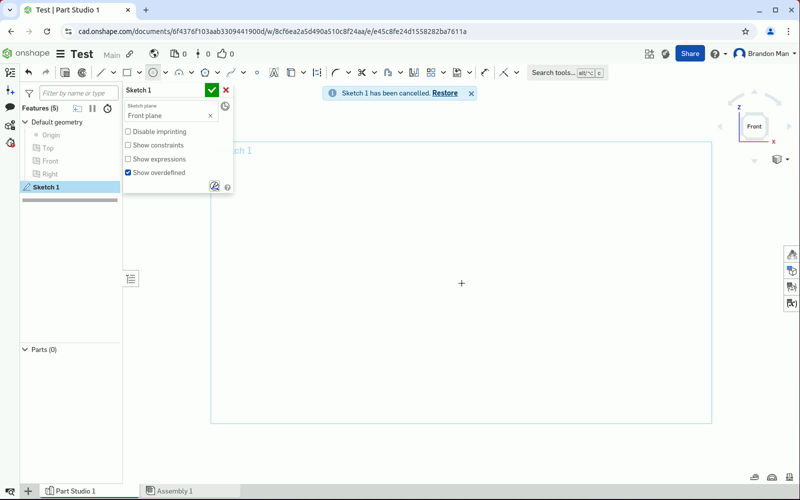
mouse_move(479, 282)
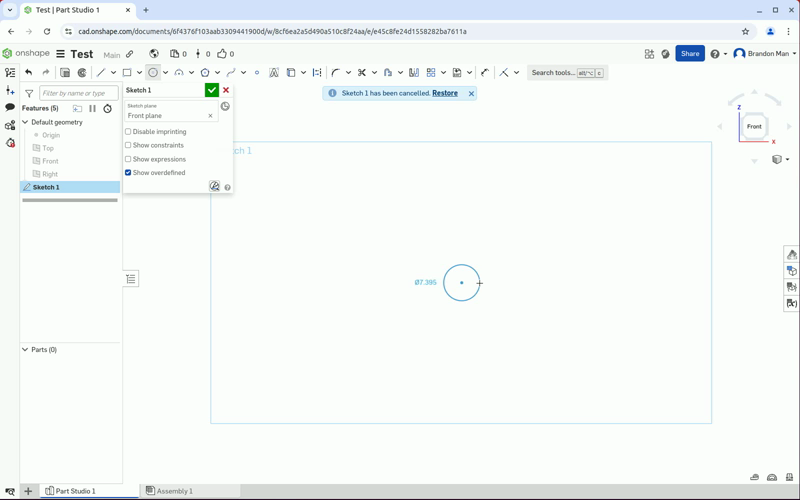
click(479, 282)
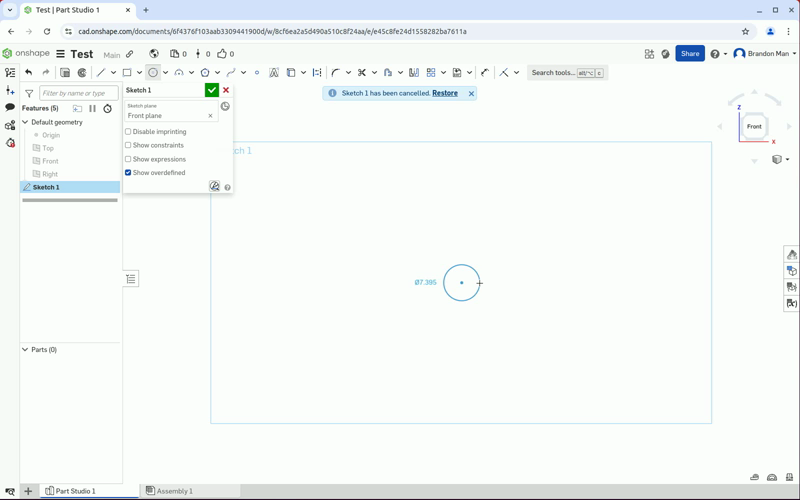
key(esc)
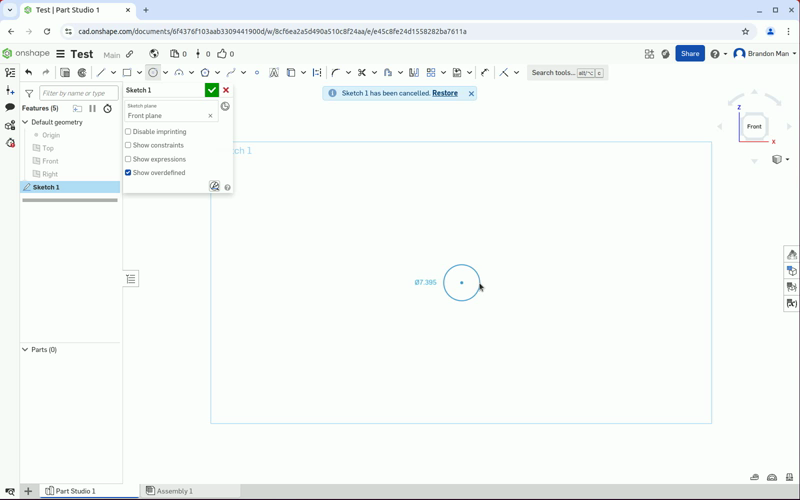
mouse_move(465, 279)
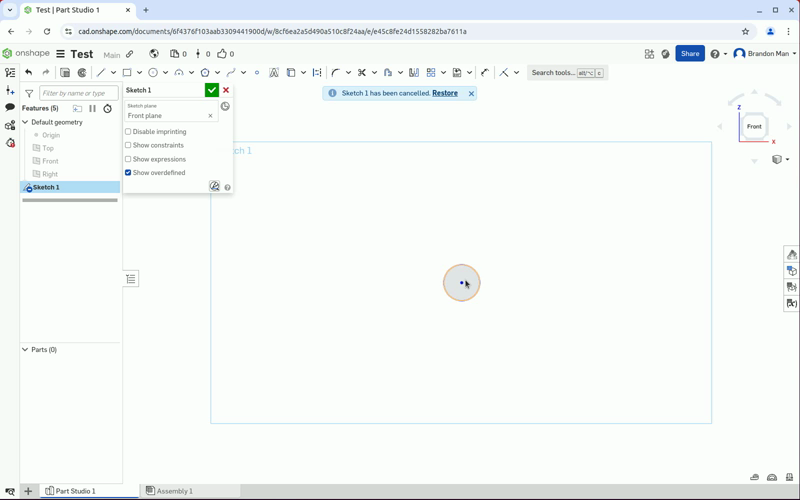
scroll(6)
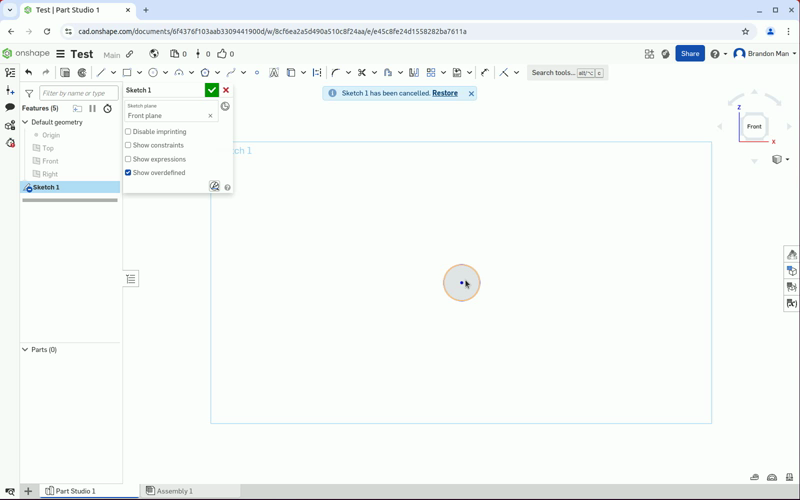
scroll(6)
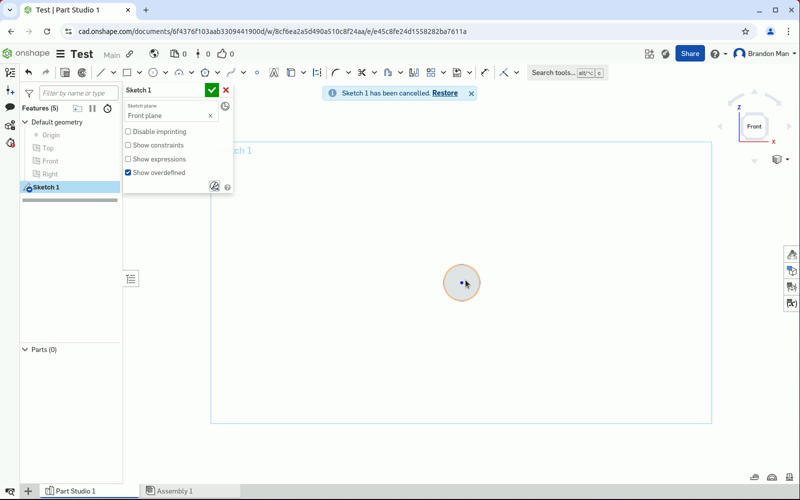
scroll(6)
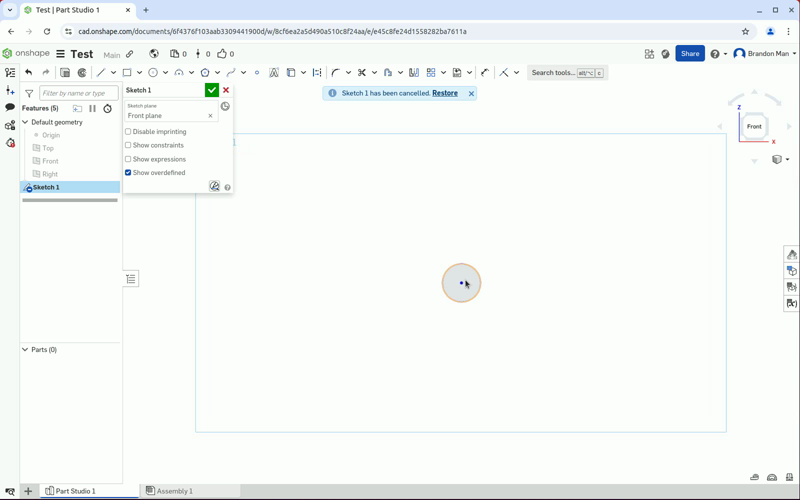
scroll(6)
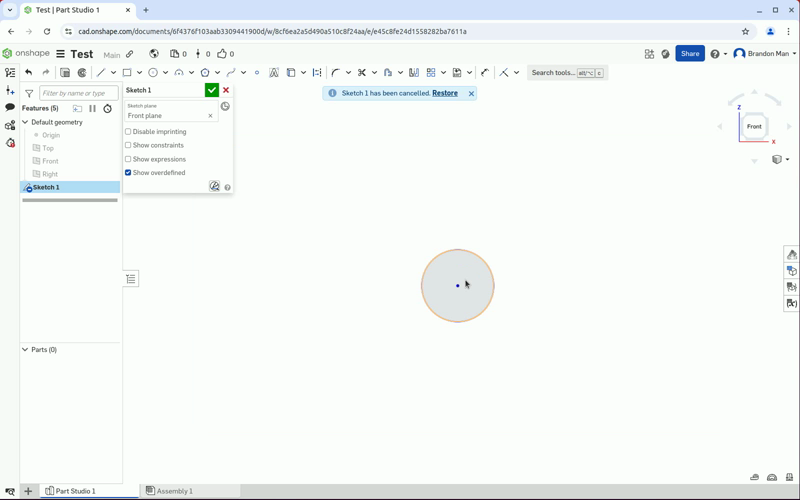
scroll(6)
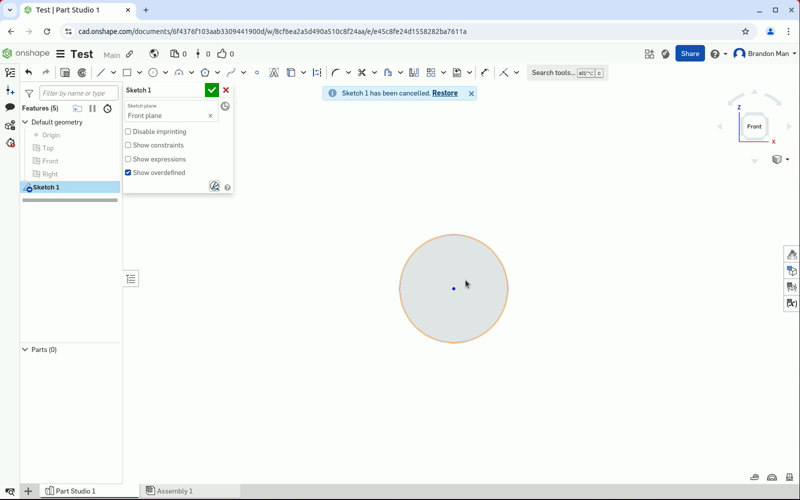
scroll(6)
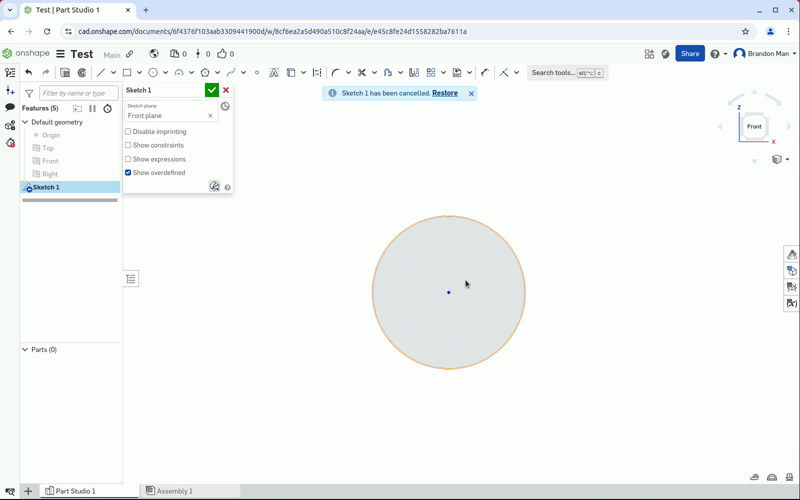
scroll(6)
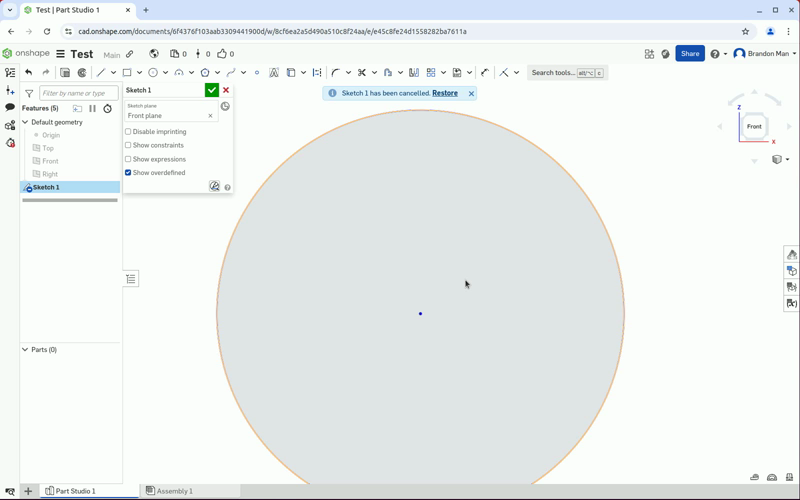
click(465, 279)
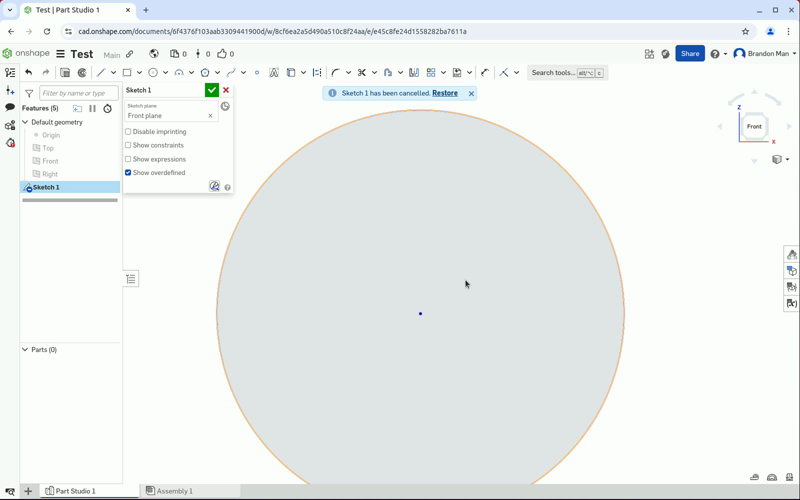
scroll(-6)
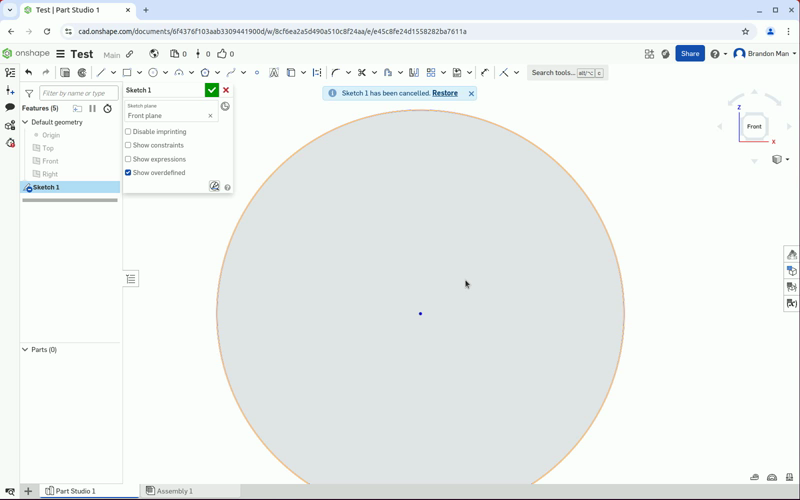
scroll(-6)
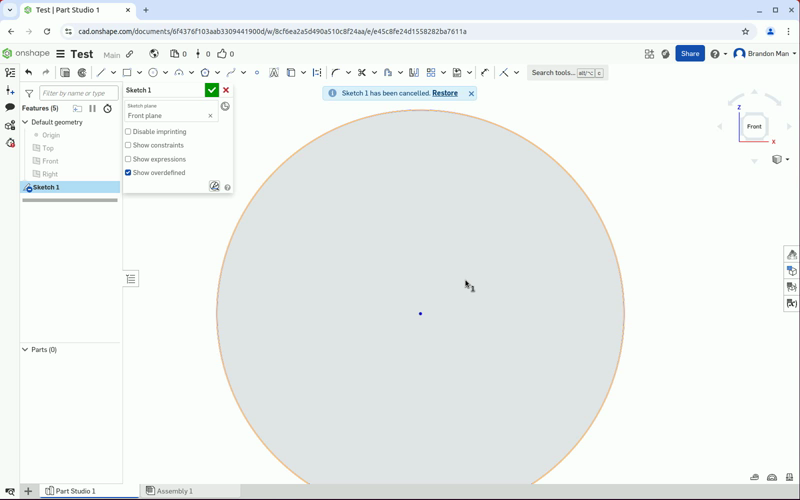
scroll(-6)
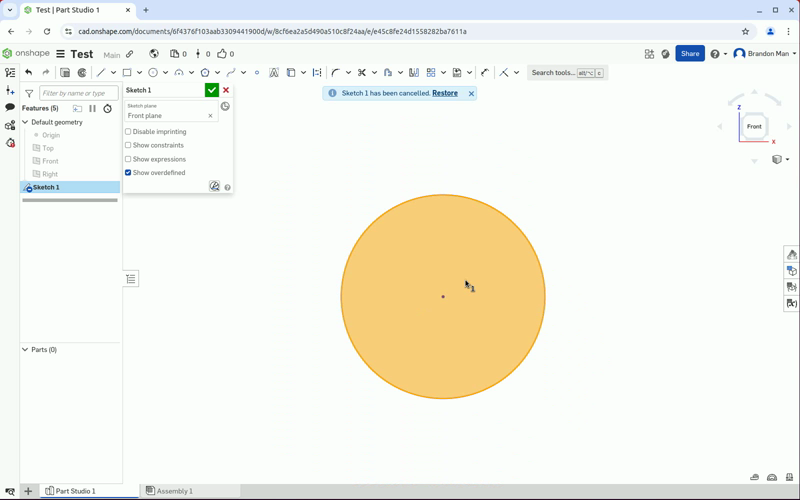
scroll(-6)
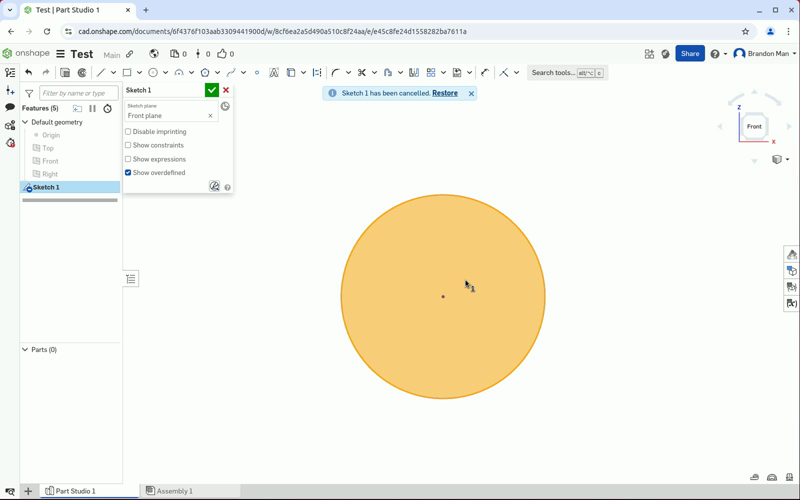
scroll(-6)
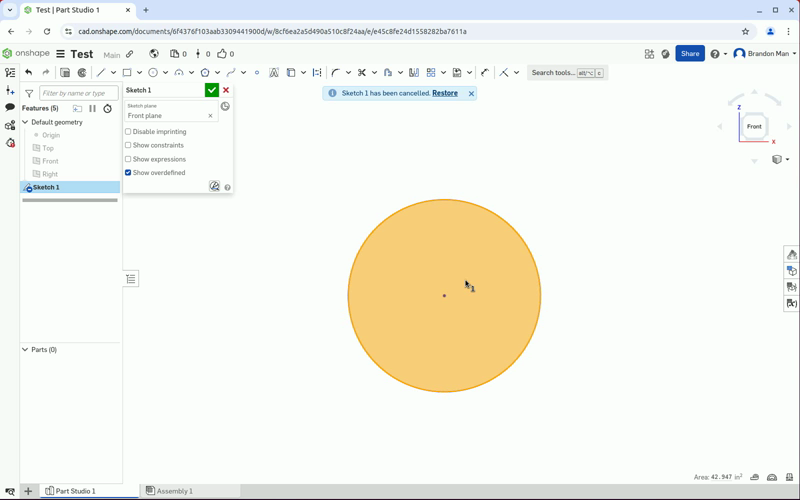
scroll(-6)
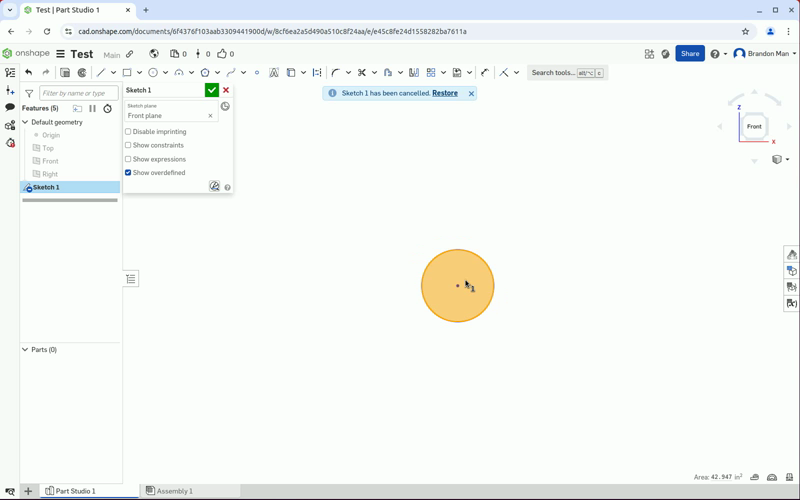
scroll(-6)
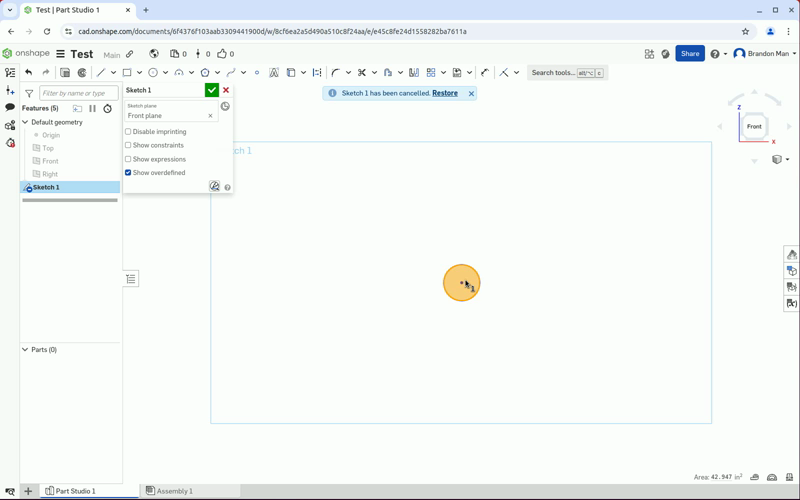
mouse_move(73, 352)
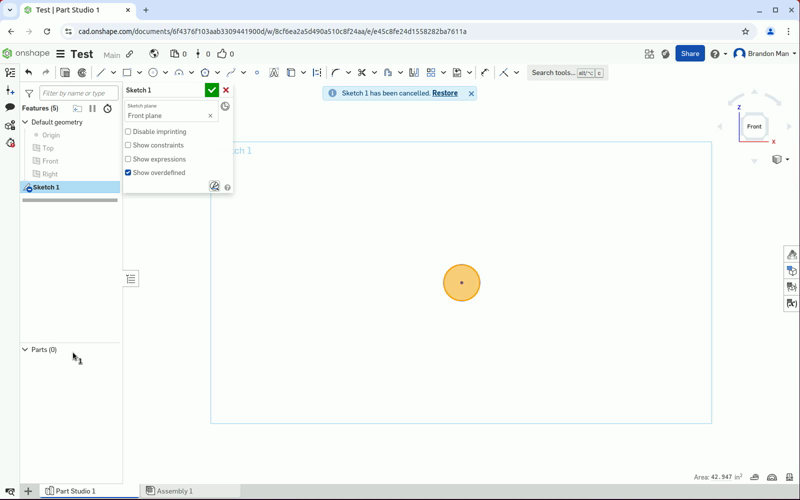
key(shift+y)
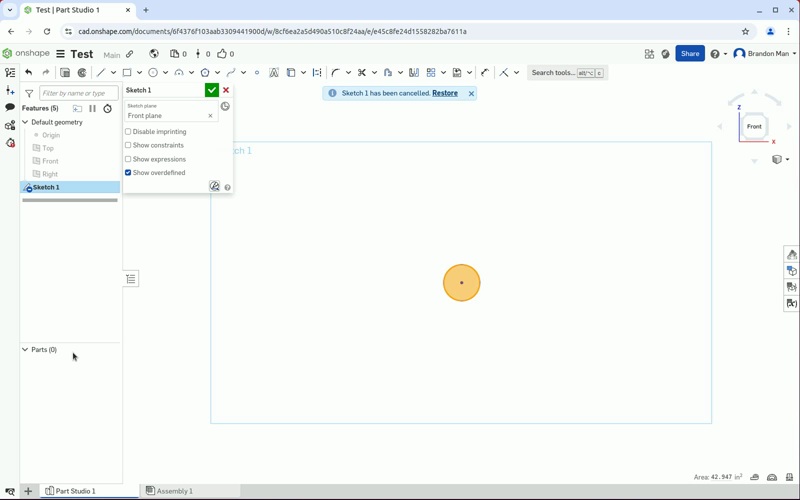
key(shift+e)
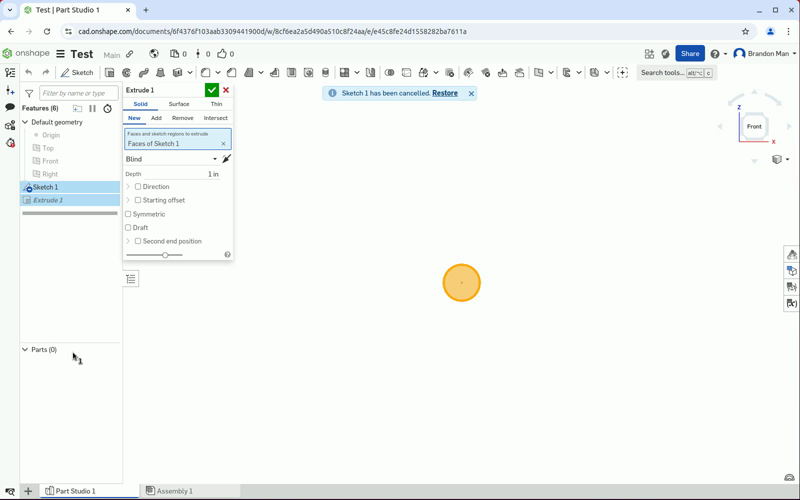
mouse_move(143, 106)
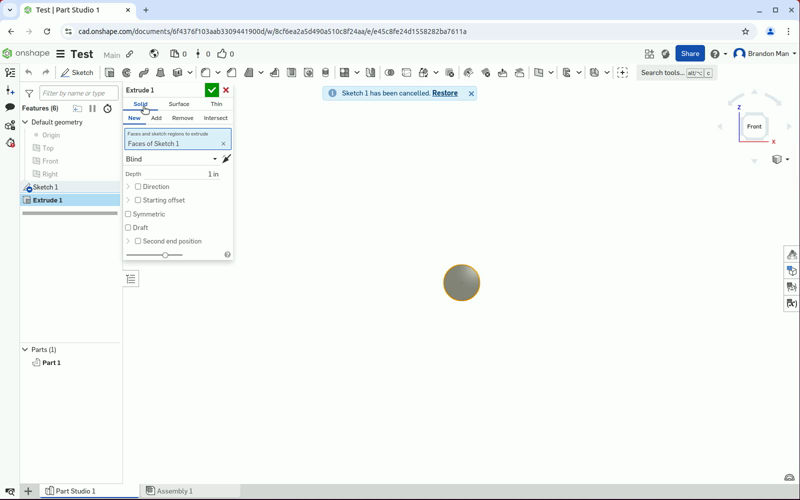
click(143, 106)
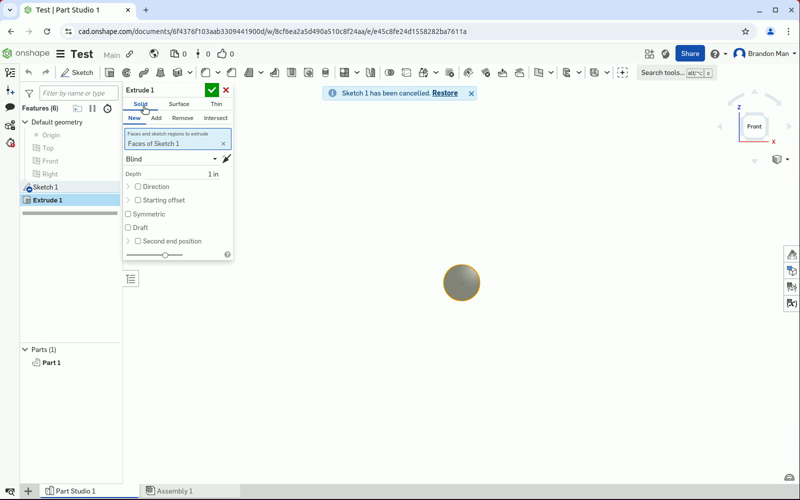
mouse_move(137, 120)
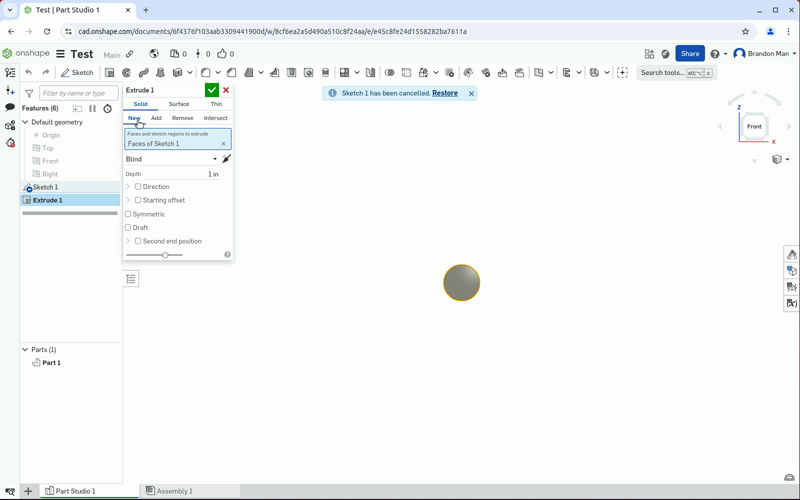
click(137, 120)
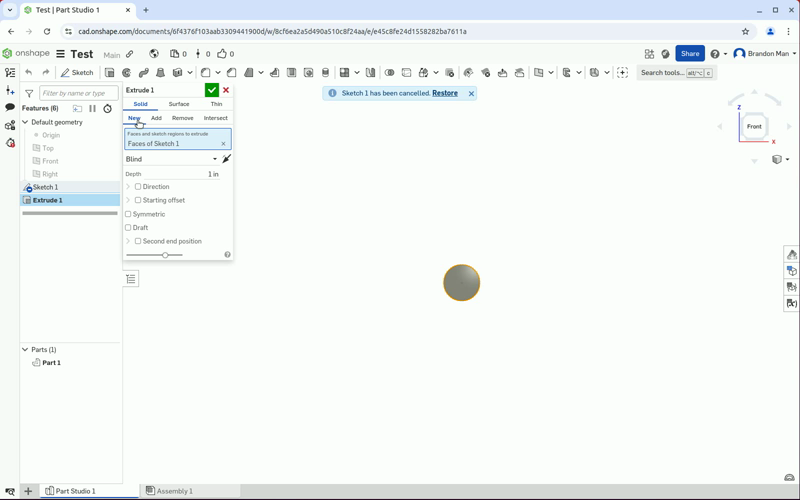
key(tab, 4)
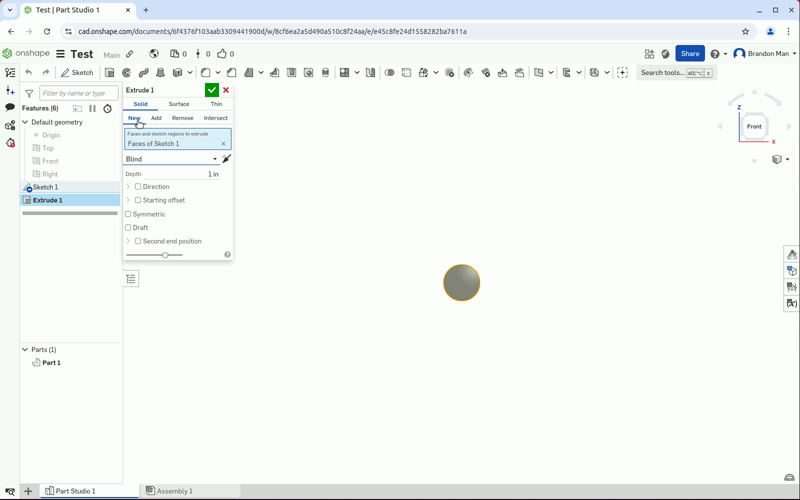
text(23.108)
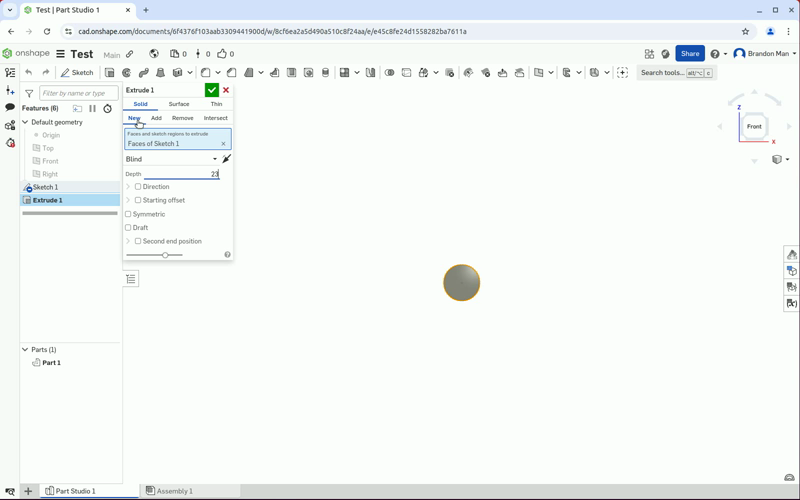
key(enter)
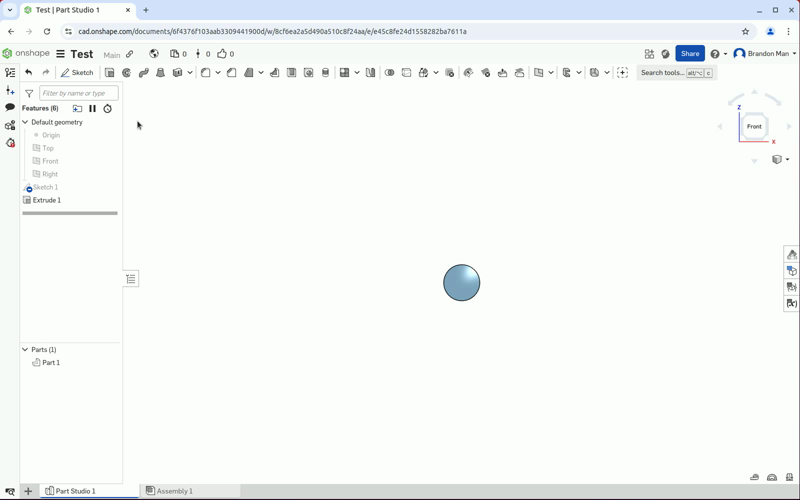
key(shift+h)
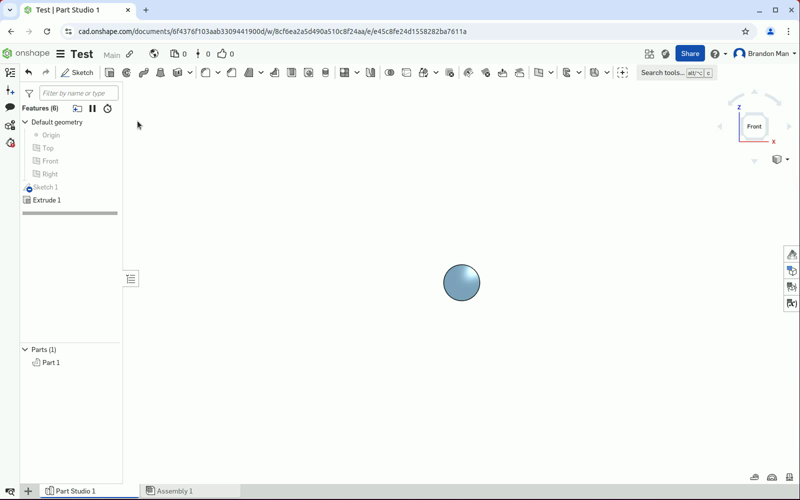
key(shift+h)
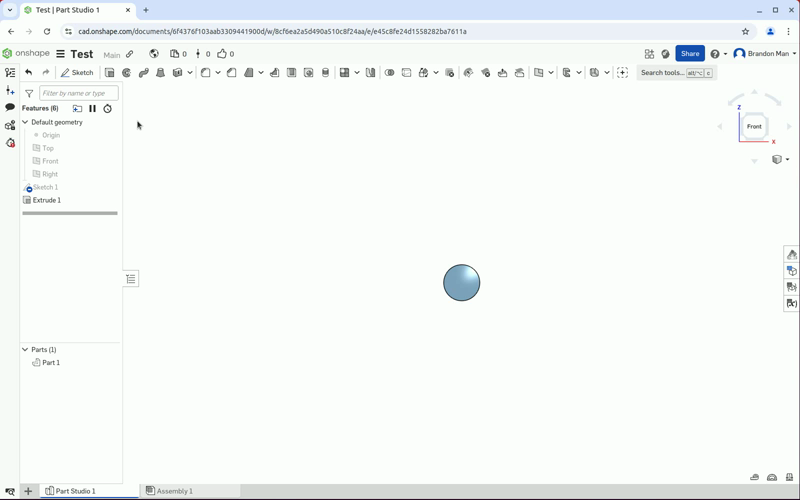
mouse_move(73, 189)
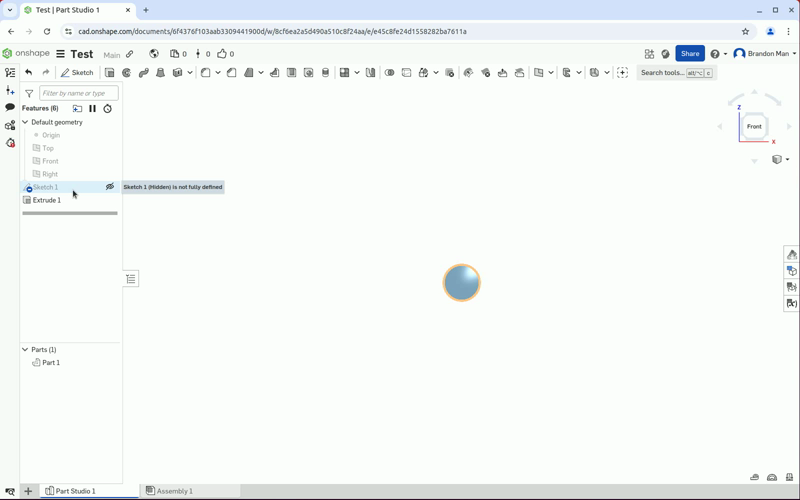
click(73, 189)
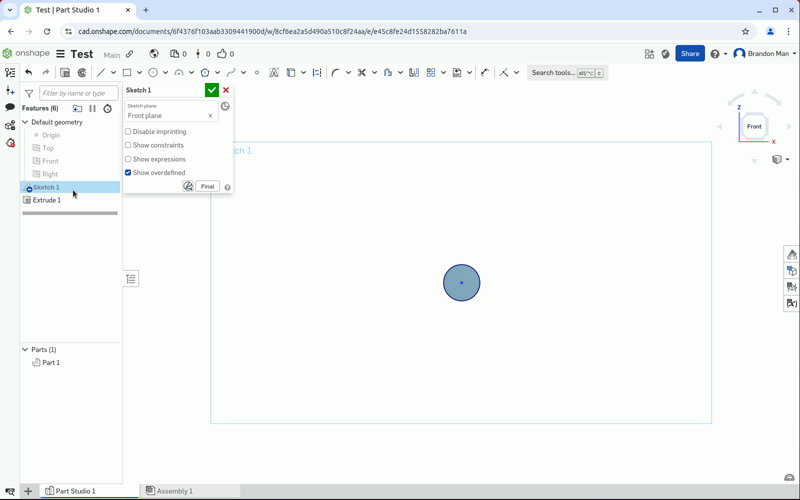
mouse_move(229, 92)
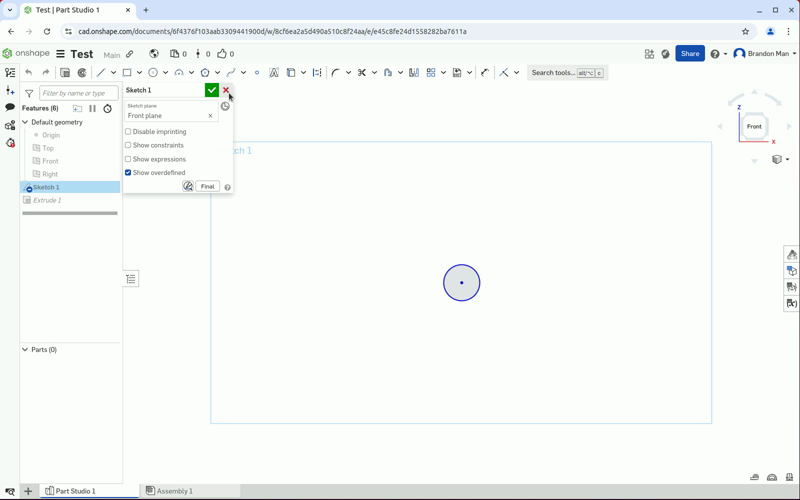
click(229, 92)
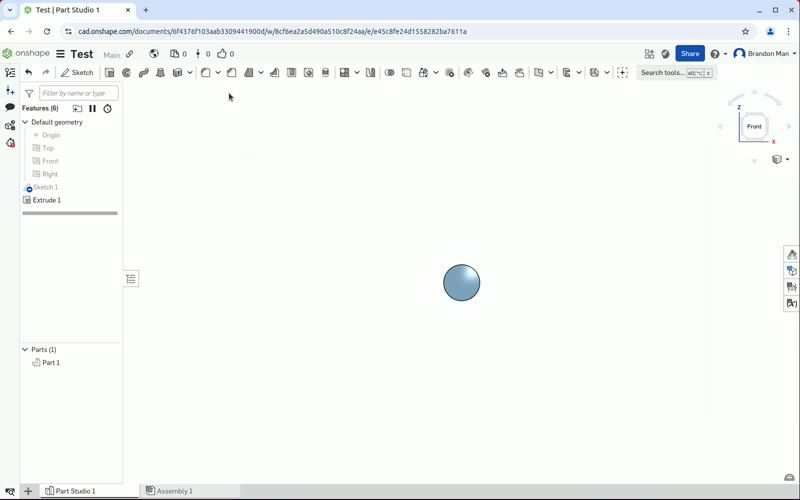
mouse_move(541, 75)
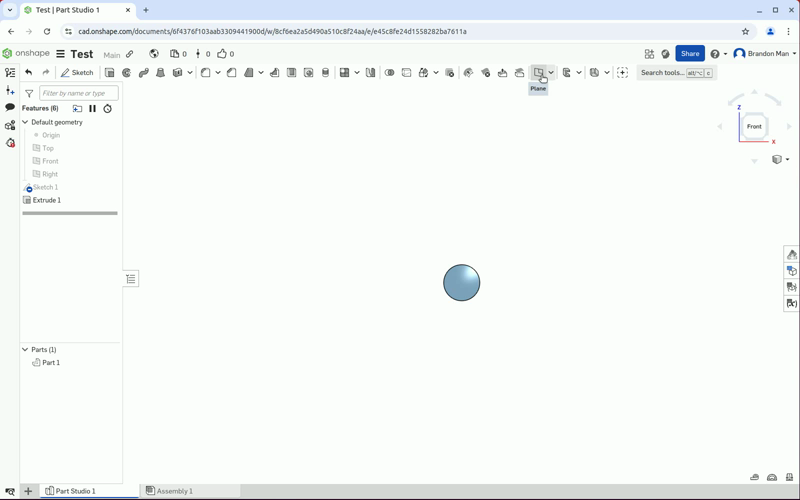
click(541, 75)
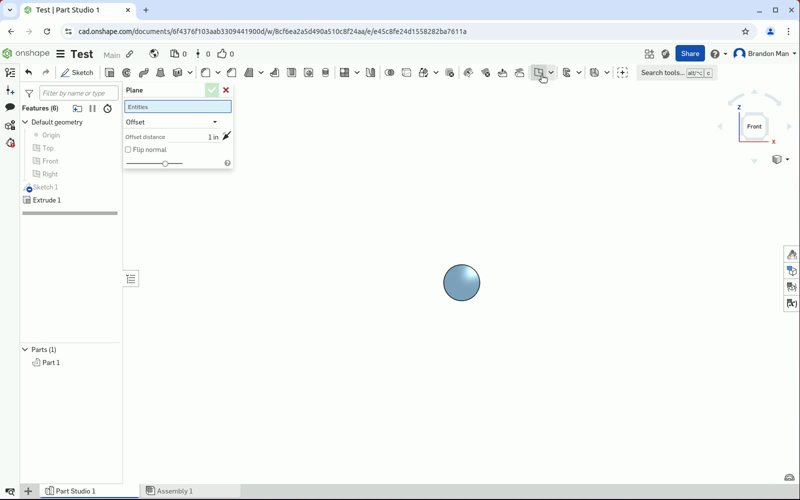
mouse_move(73, 163)
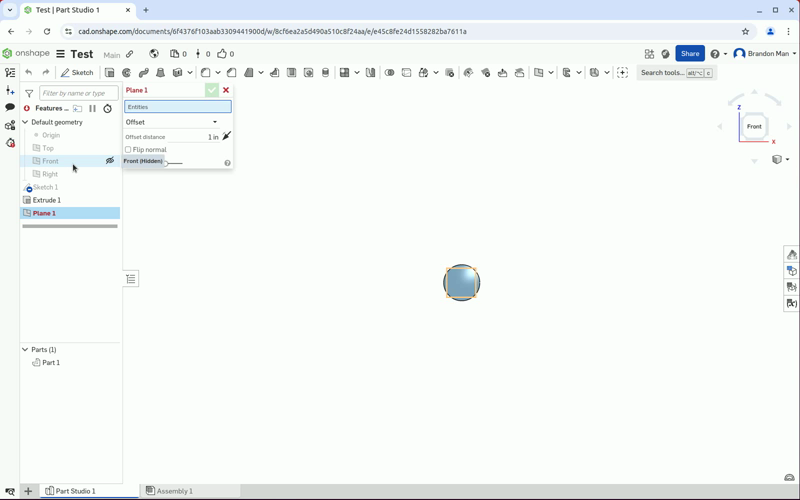
click(73, 163)
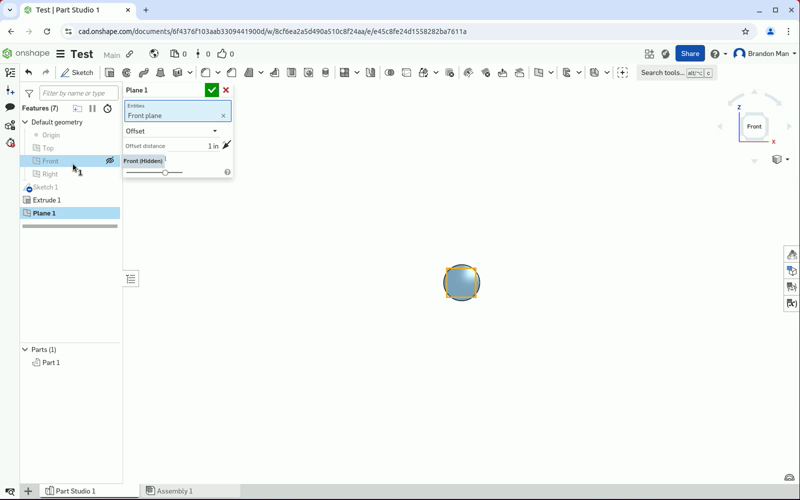
key(tab, 2)
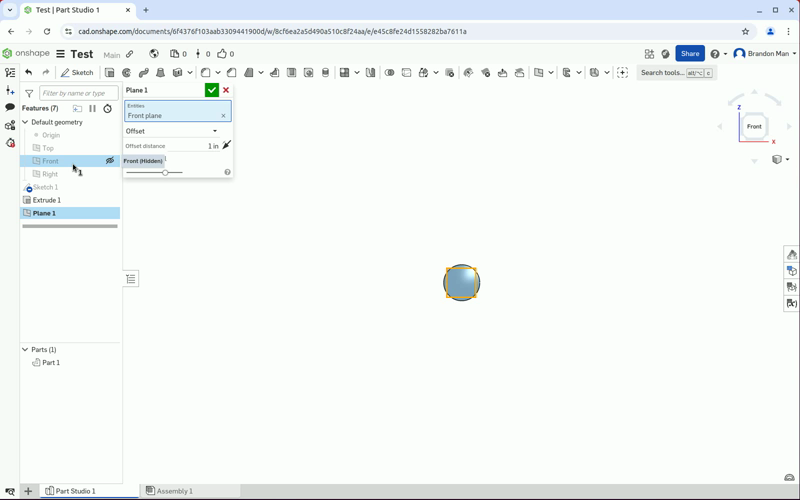
text(23.108)
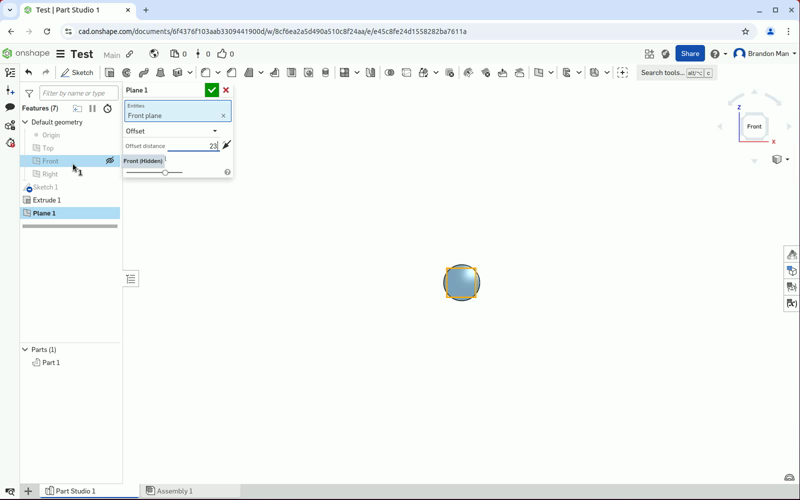
key(enter, 2)
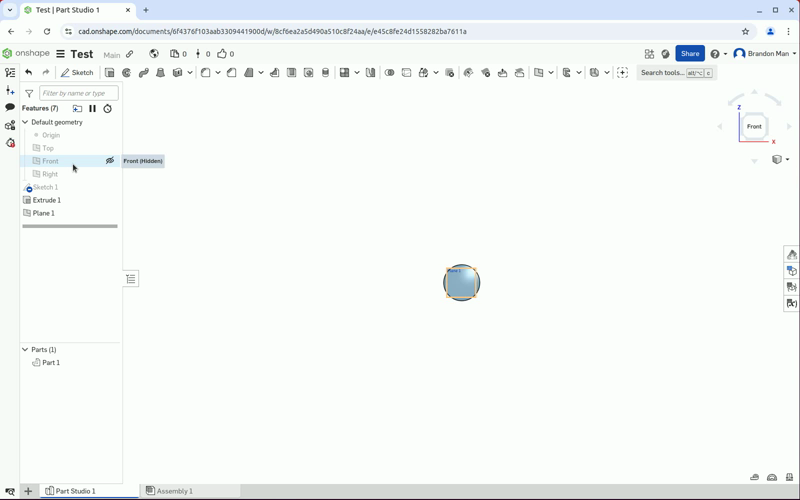
key(shift+s)
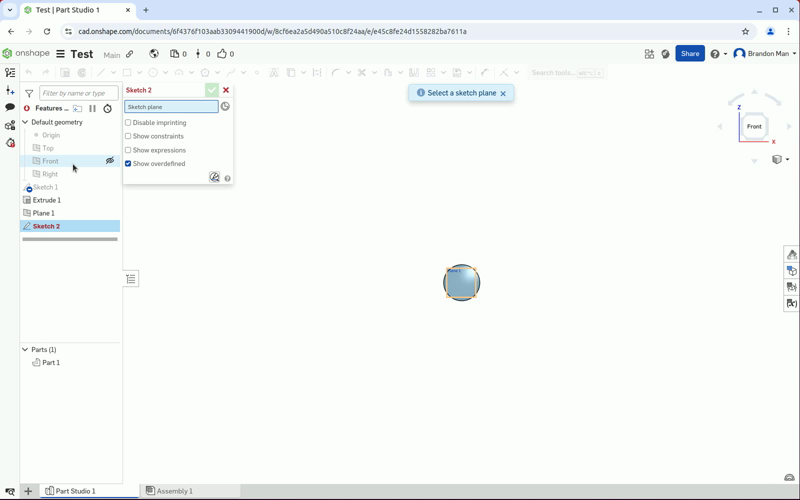
mouse_move(73, 215)
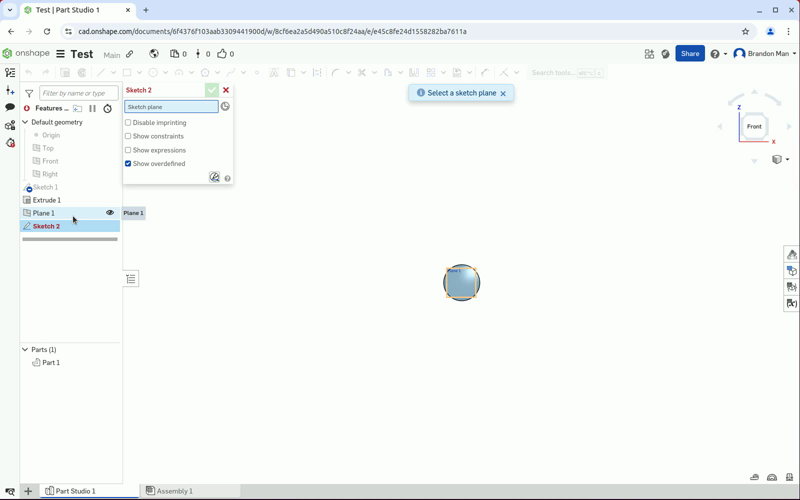
click(73, 215)
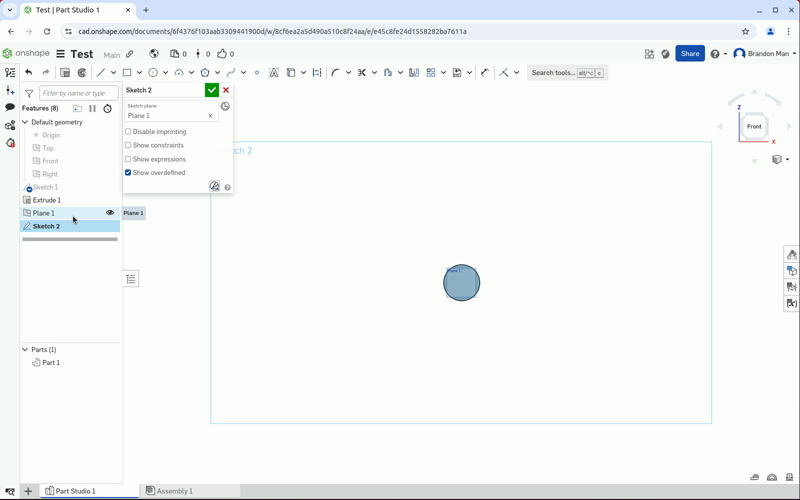
mouse_move(73, 352)
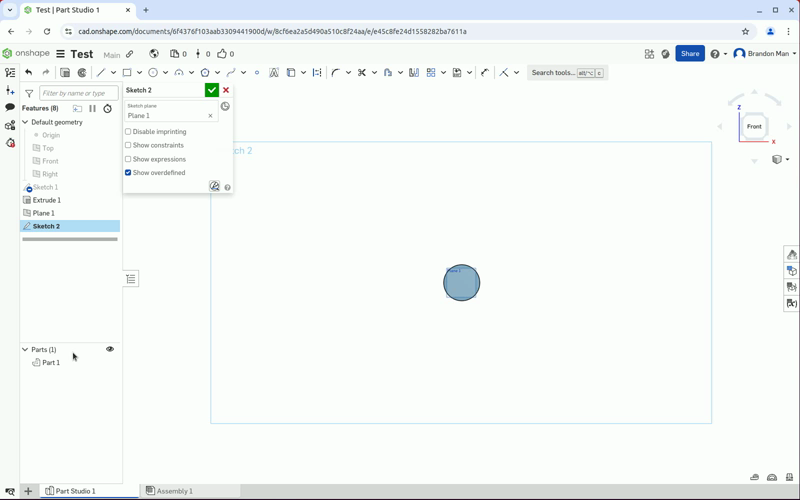
key(y)
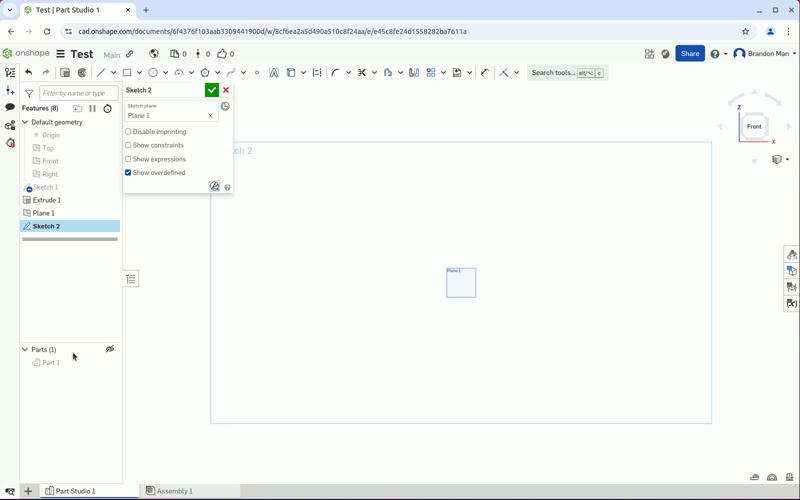
key(l)
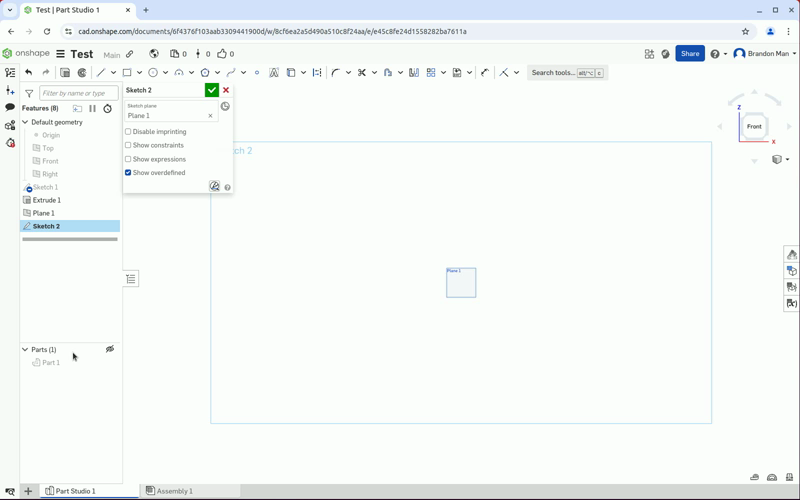
key_down(shift)
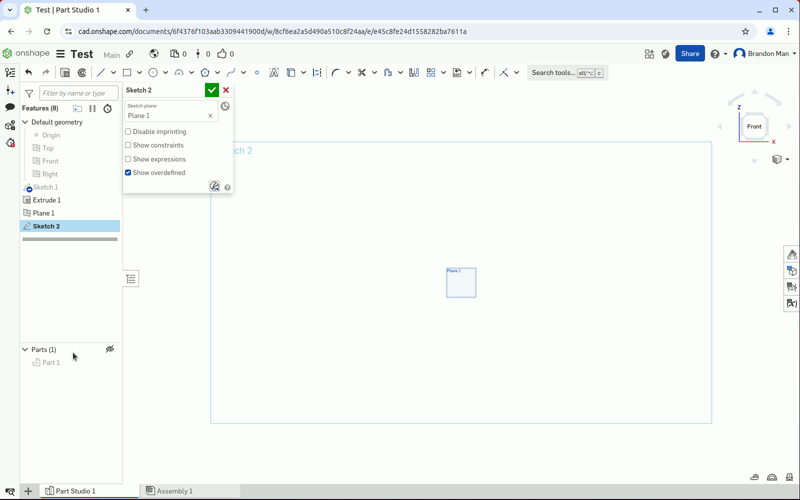
mouse_move(502, 303)
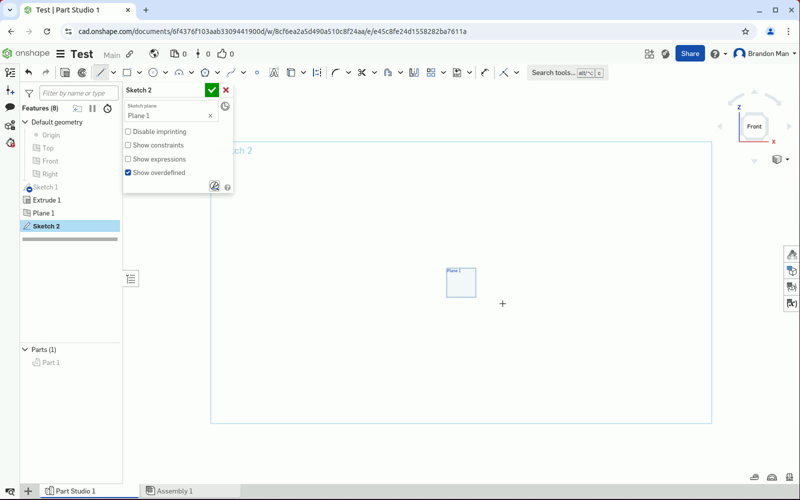
click(502, 303)
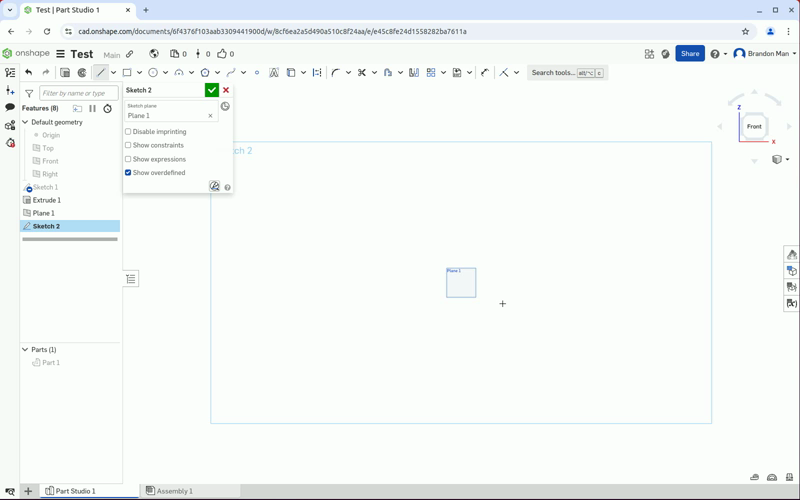
key_up(shift)
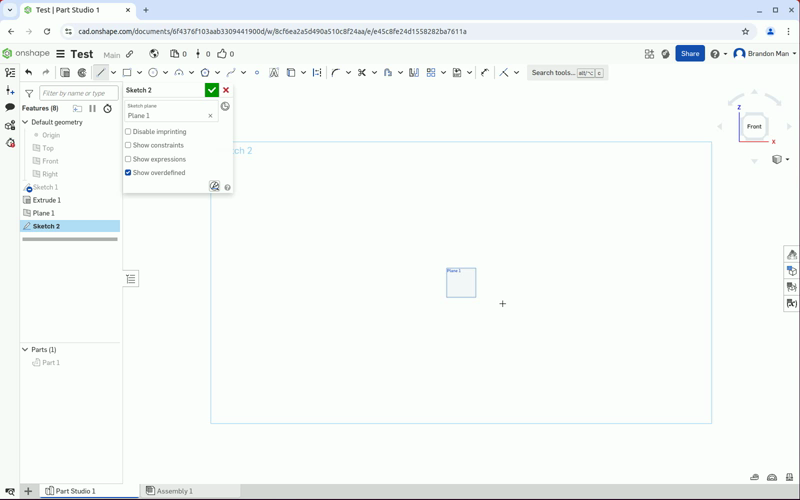
key_down(shift)
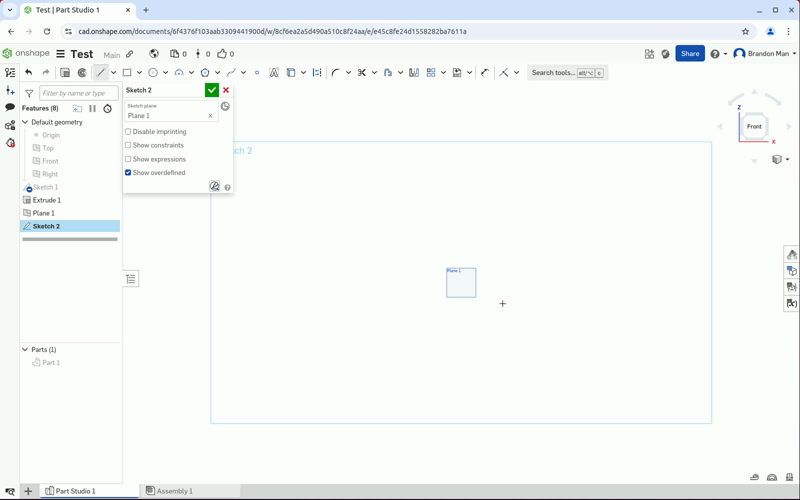
mouse_move(532, 303)
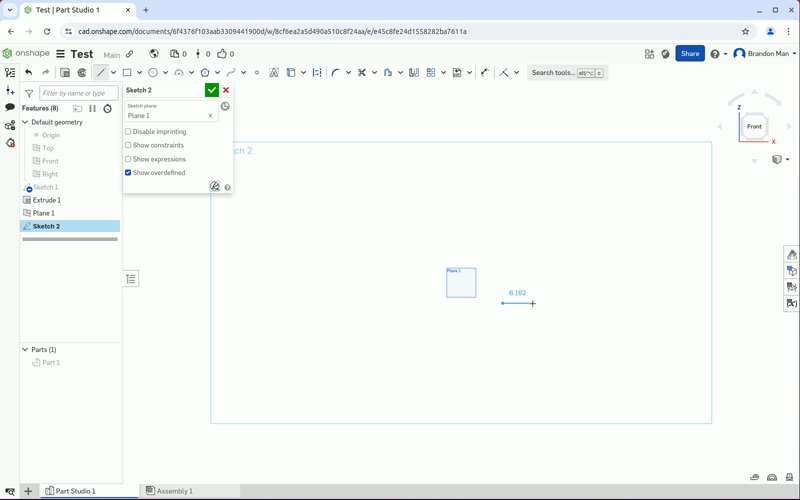
mouse_move(530, 303)
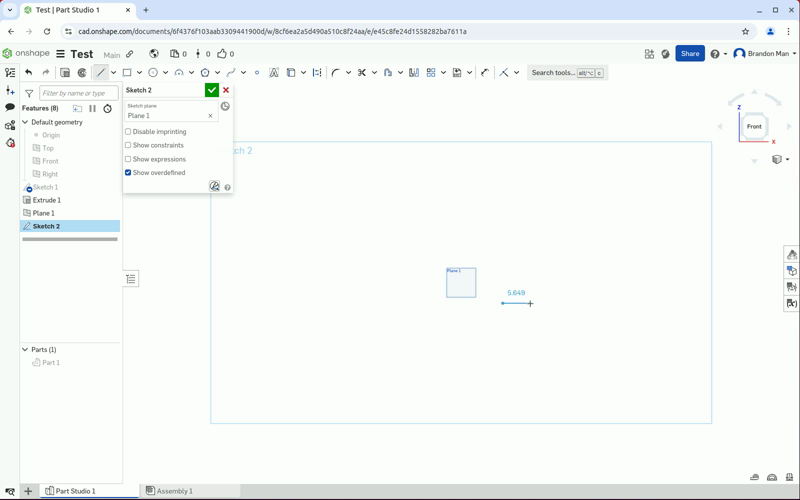
click(530, 303)
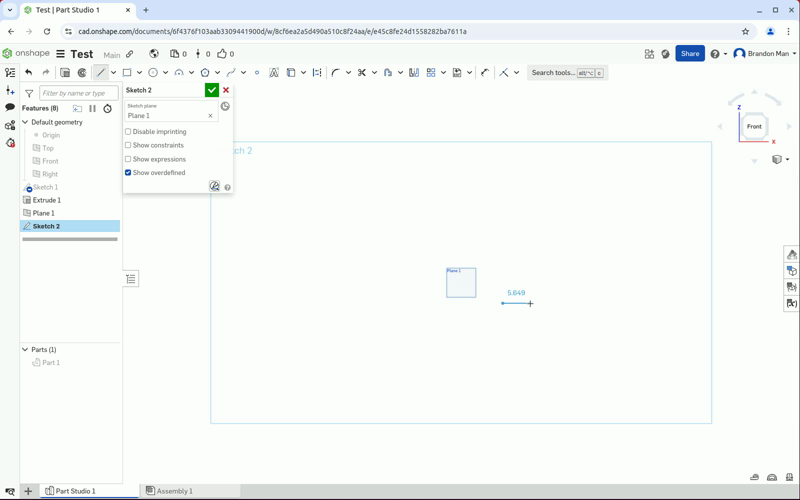
key_up(shift)
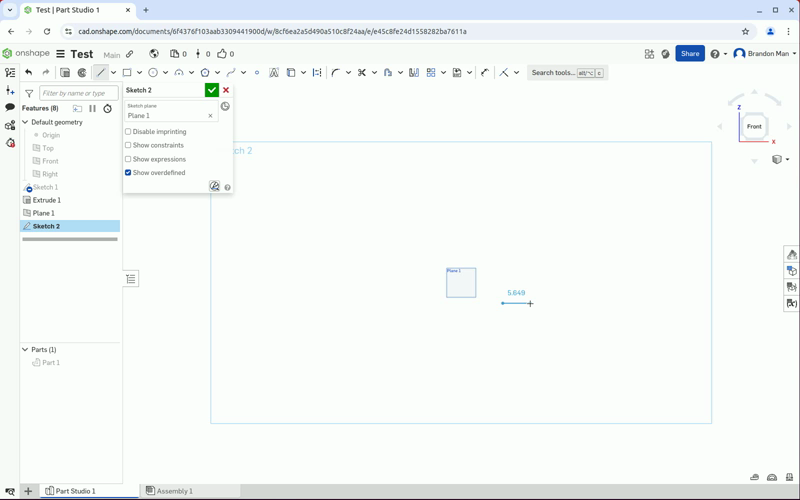
key_down(shift)
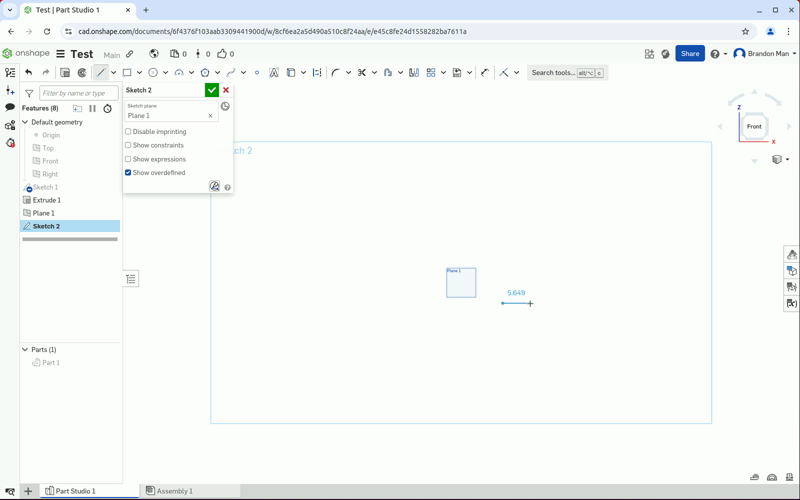
mouse_move(530, 234)
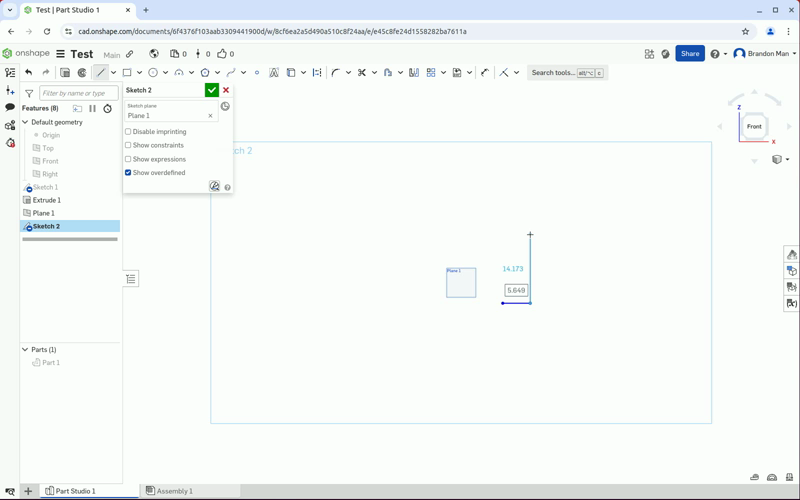
click(530, 234)
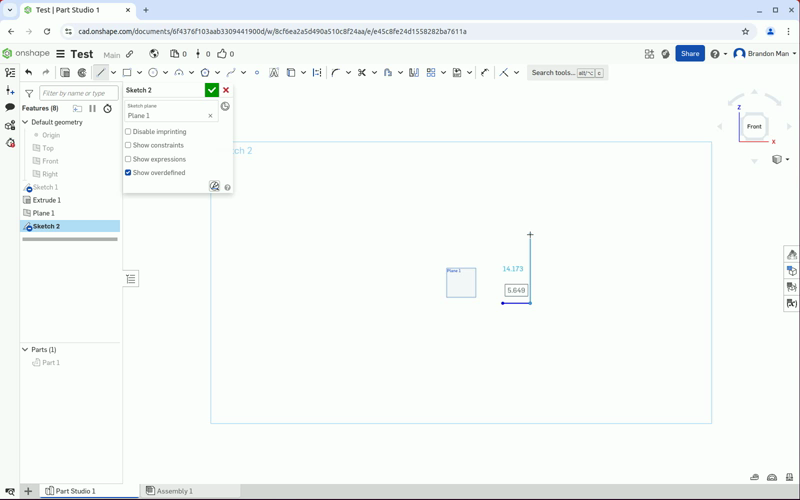
key_up(shift)
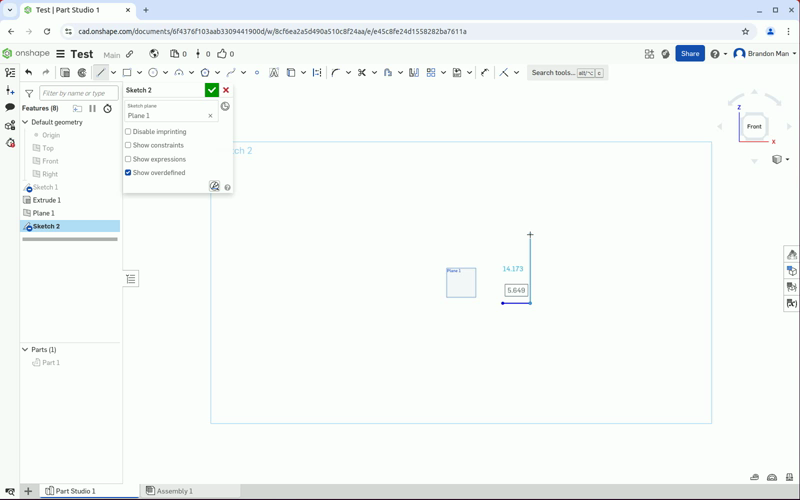
key_down(shift)
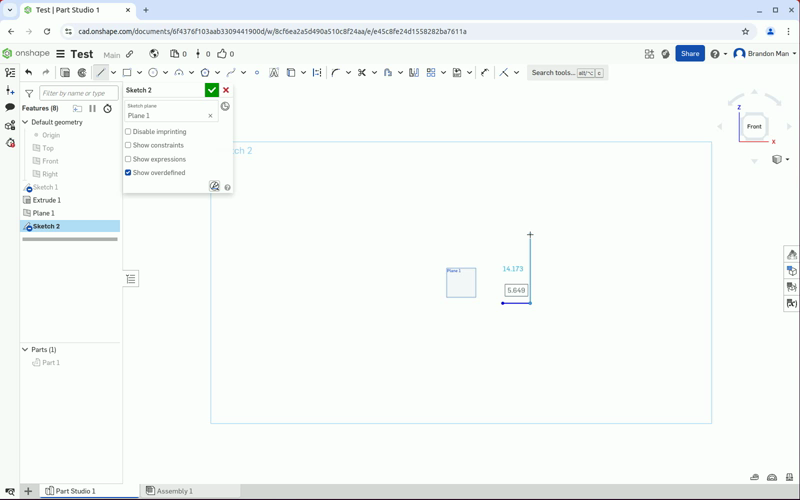
mouse_move(560, 234)
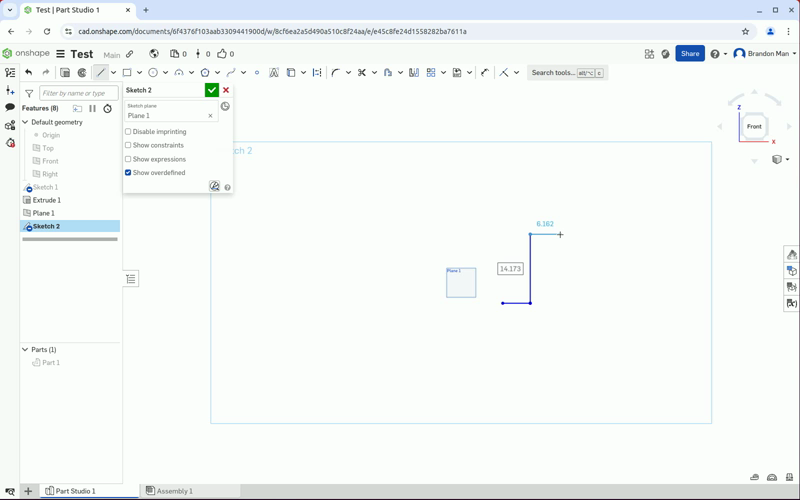
mouse_move(503, 234)
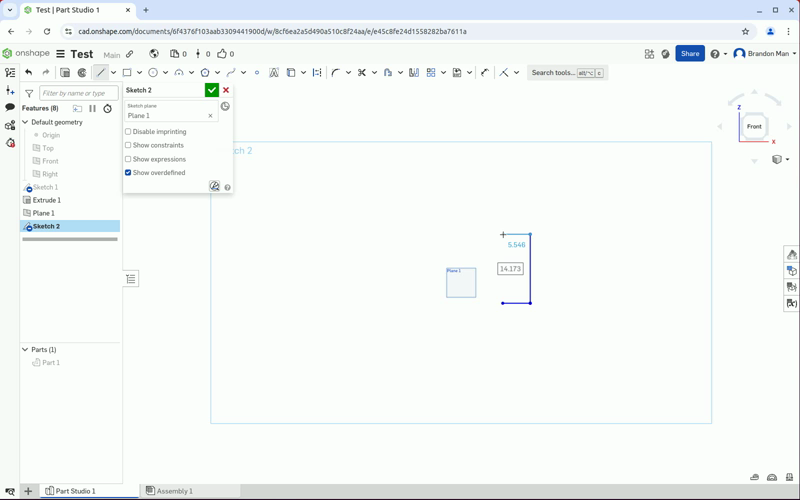
click(503, 234)
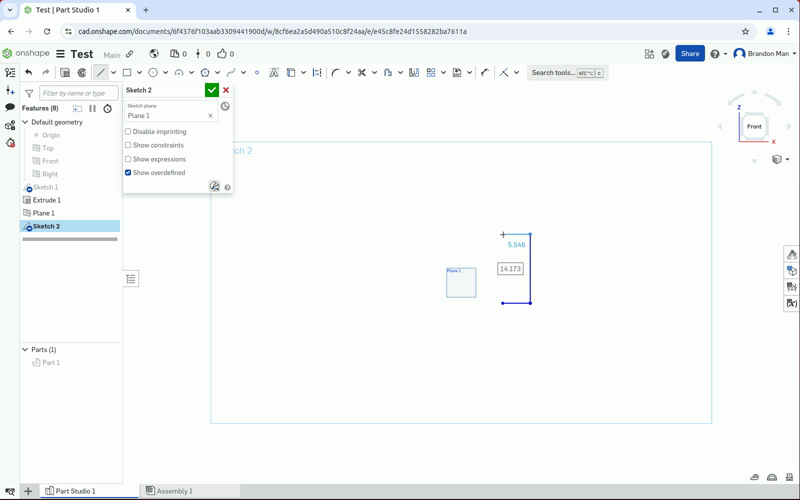
key_up(shift)
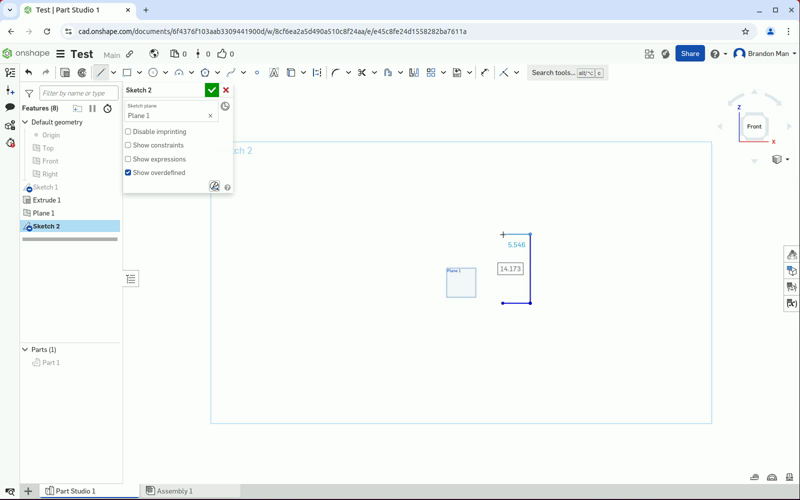
key_down(shift)
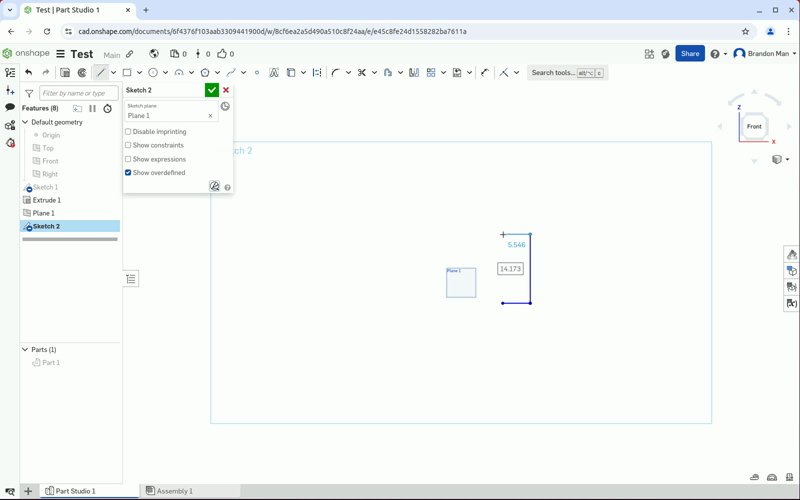
mouse_move(502, 303)
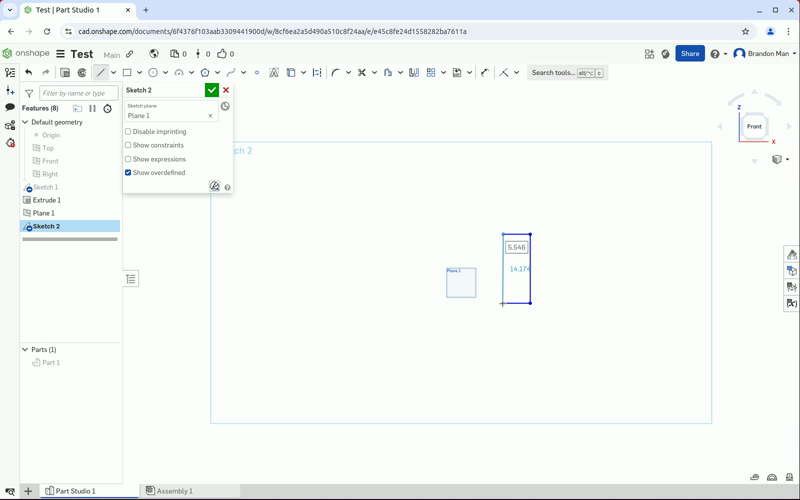
key_up(shift)
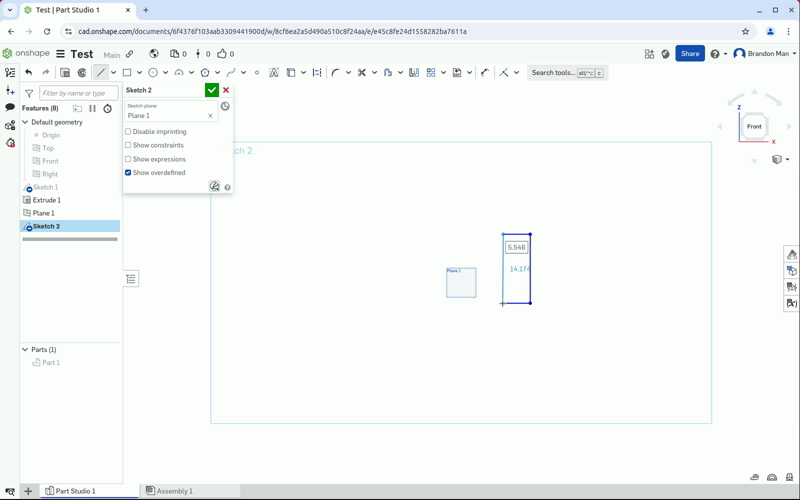
click(502, 303)
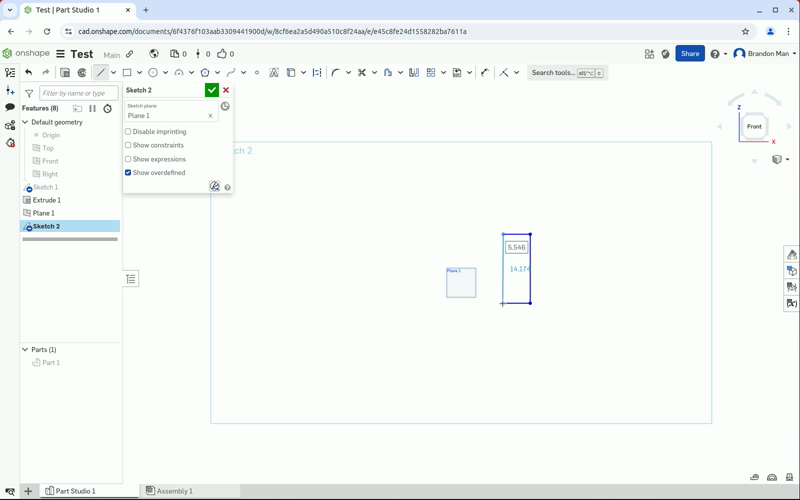
key(esc)
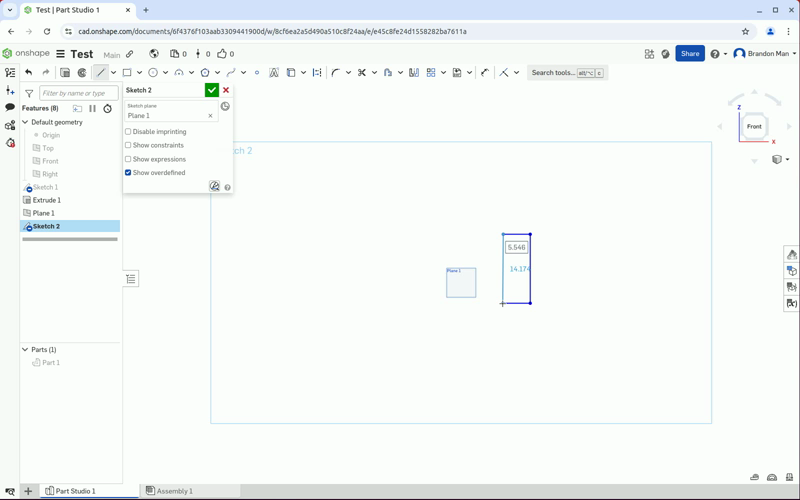
mouse_move(520, 288)
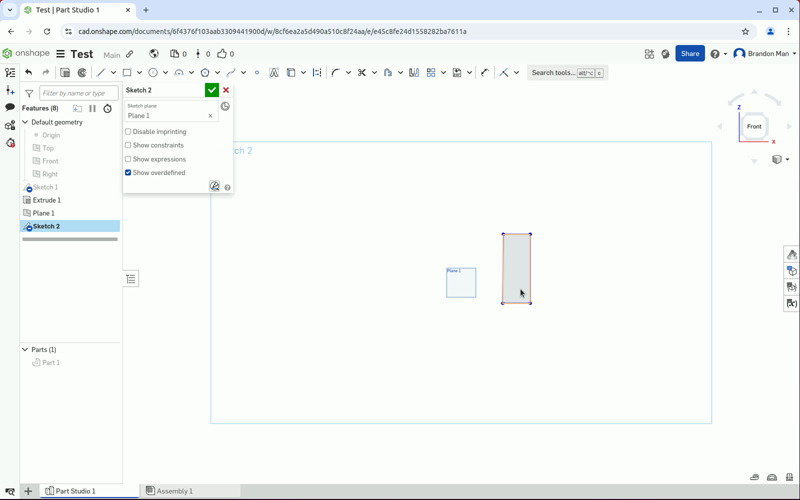
click(520, 288)
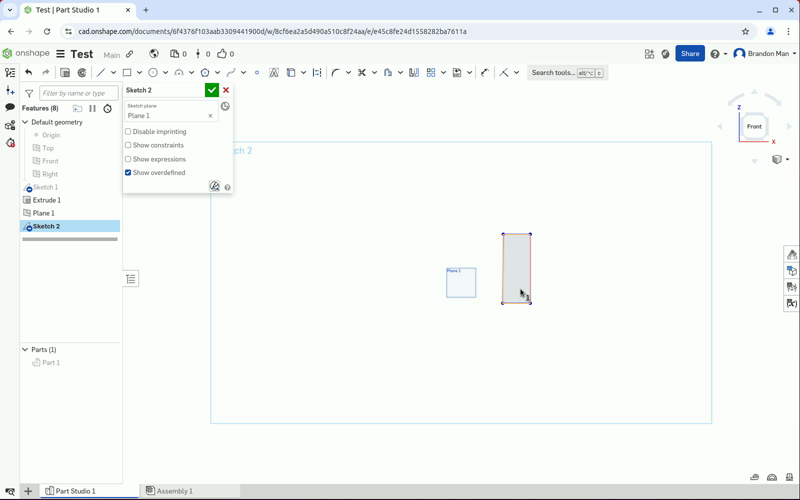
mouse_move(73, 352)
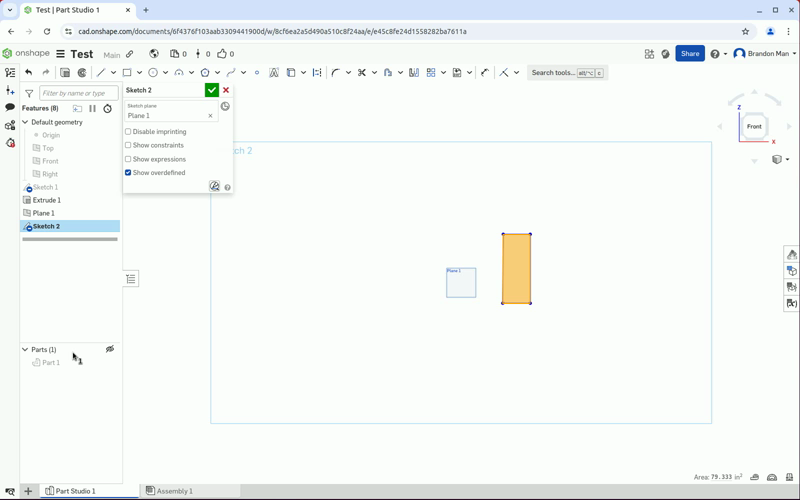
key(shift+y)
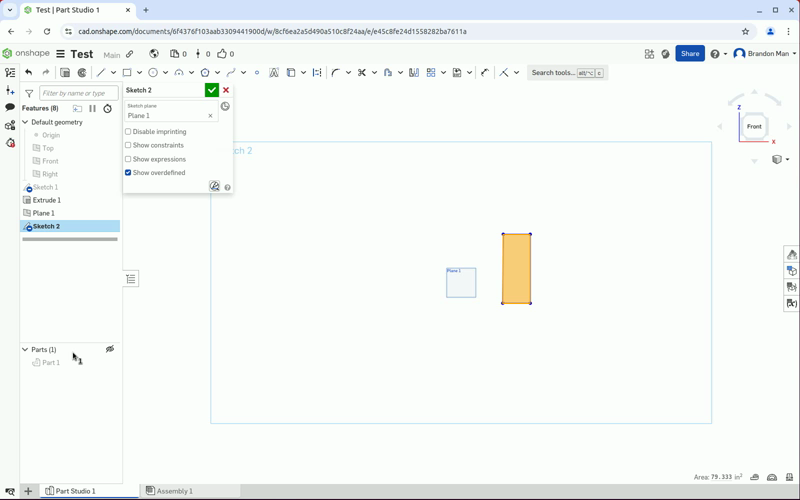
key(shift+e)
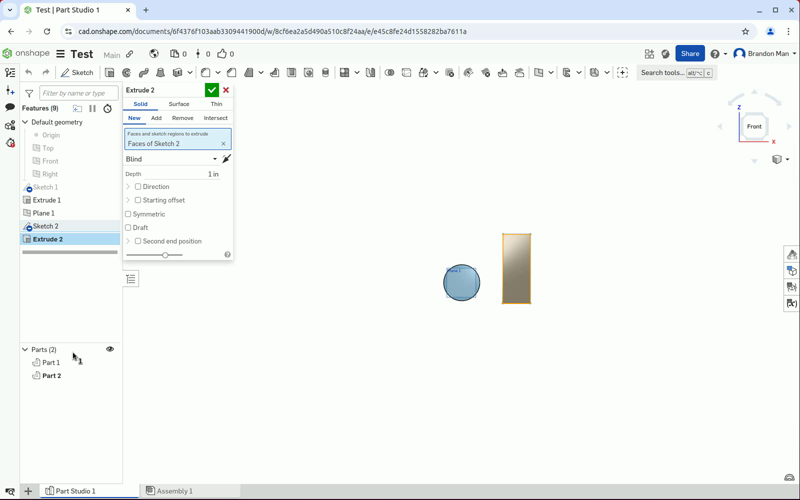
mouse_move(143, 106)
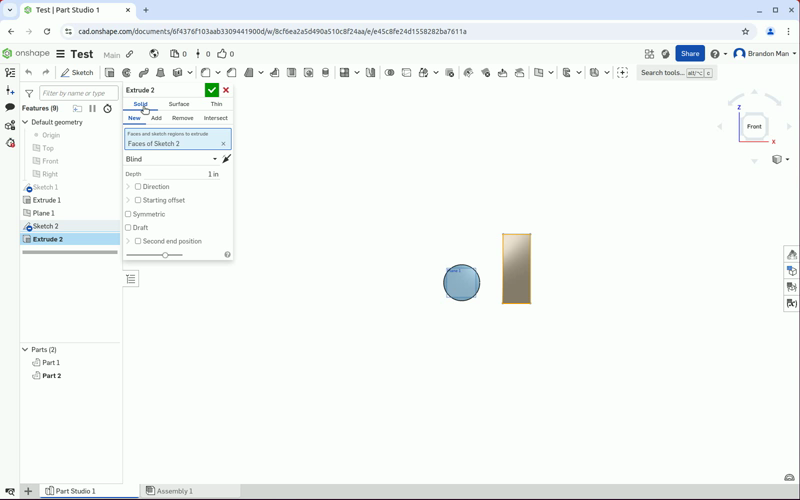
click(143, 106)
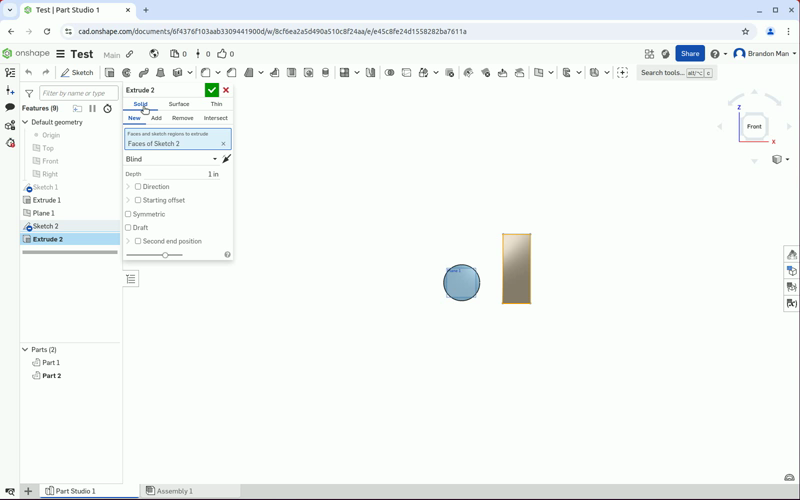
mouse_move(137, 120)
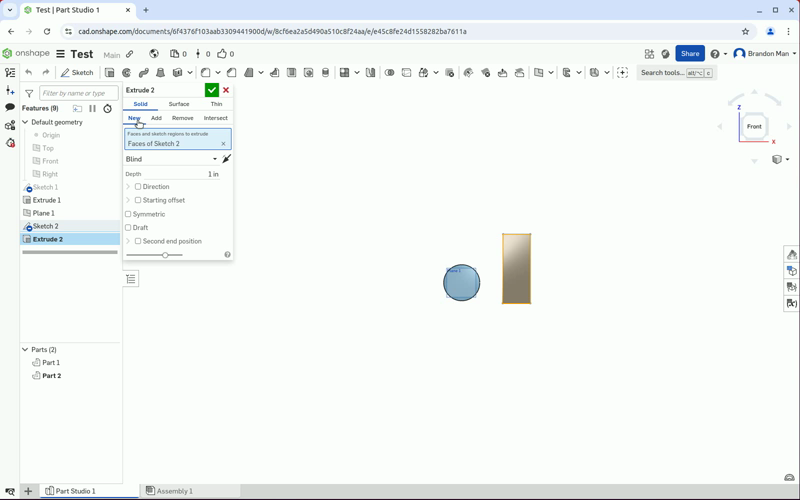
click(137, 120)
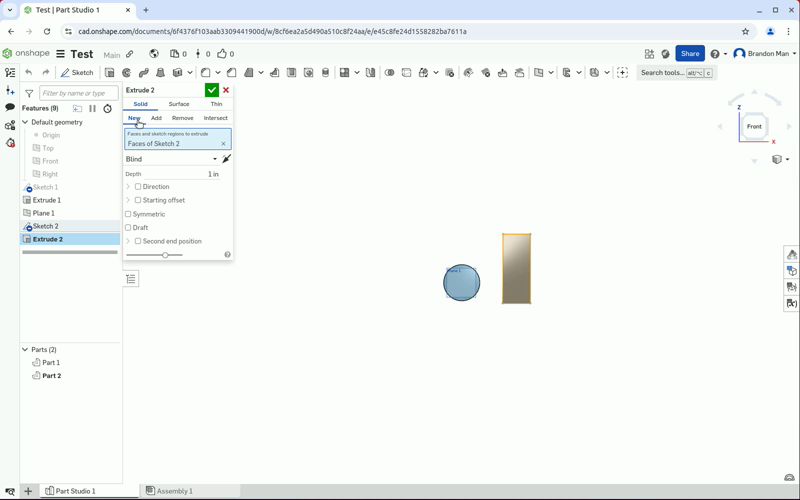
key(tab, 4)
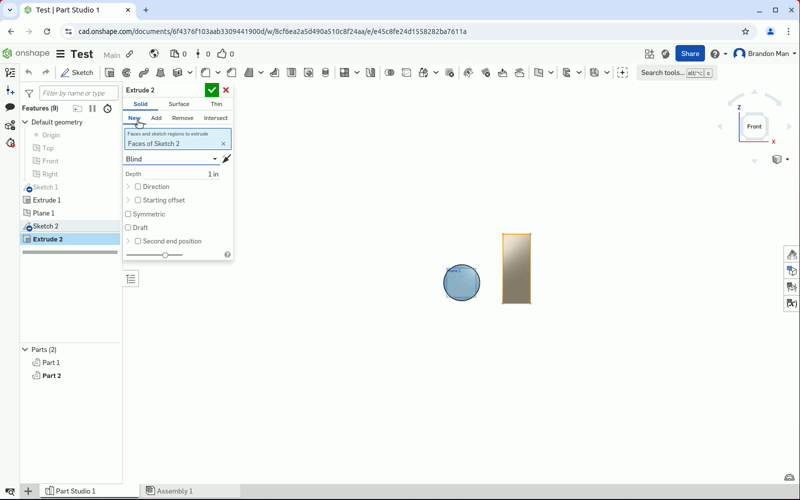
text(-9.869)
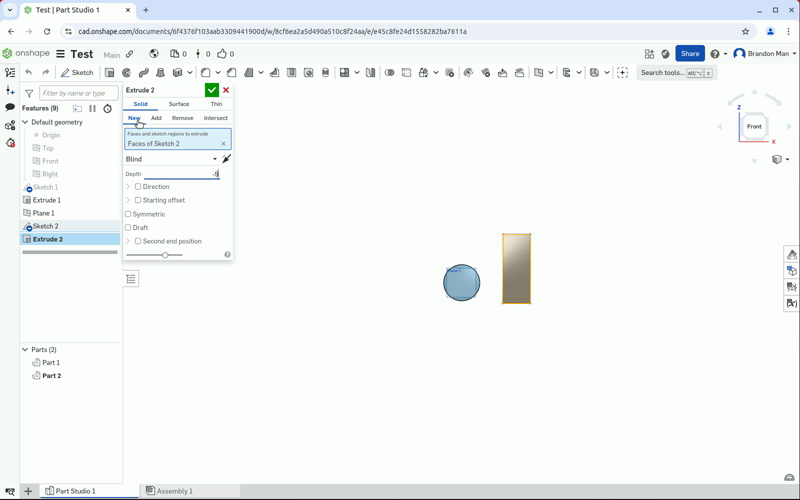
key(enter)
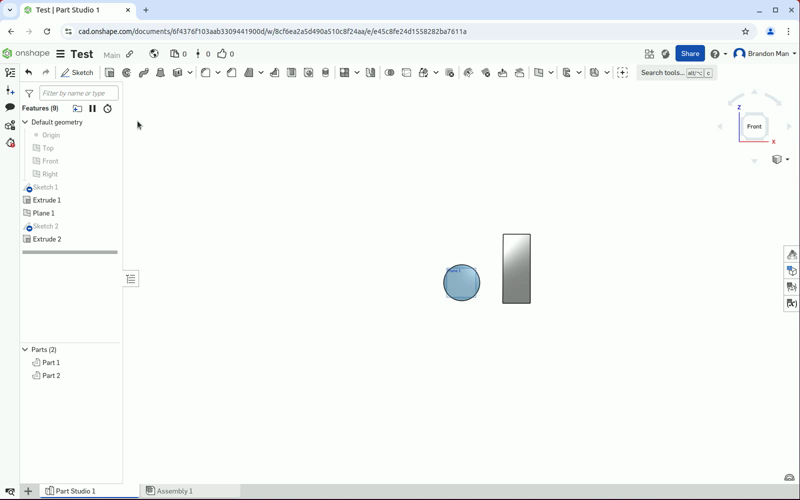
key(shift+h)
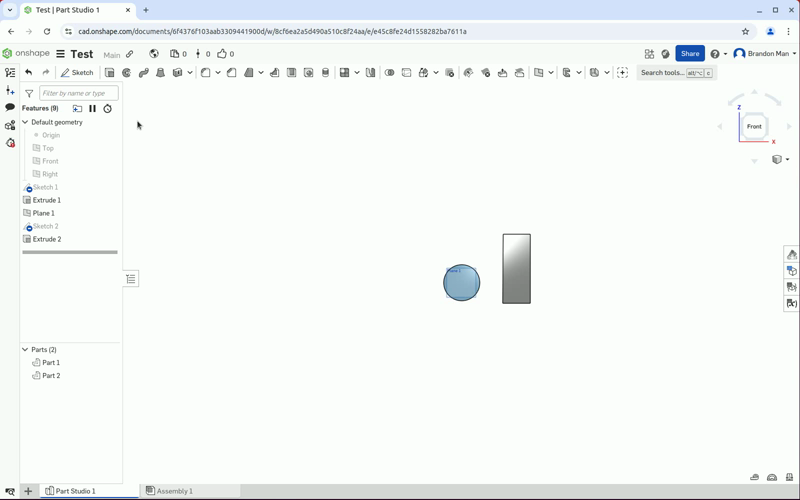
key(shift+h)
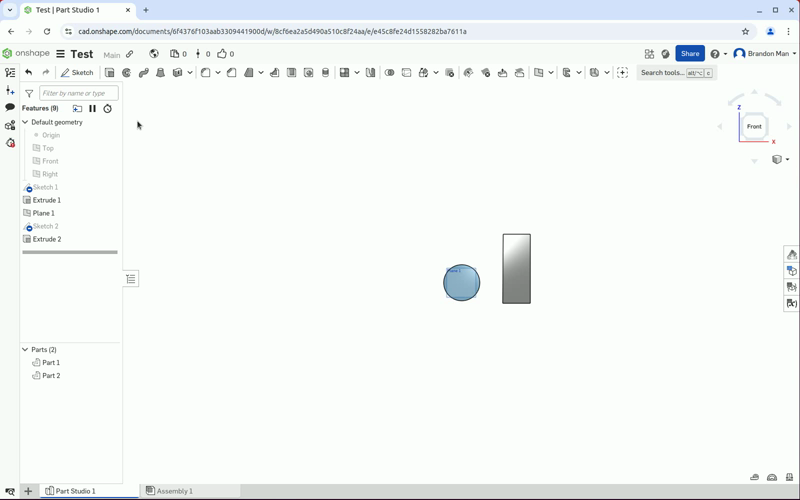
mouse_move(73, 189)
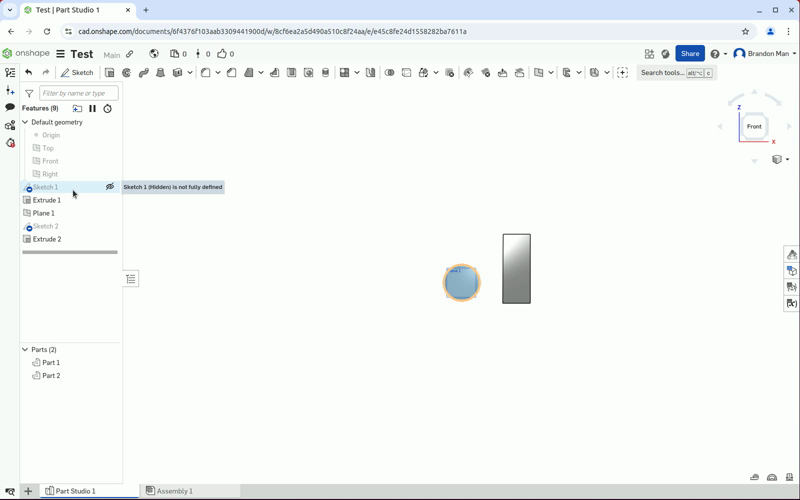
click(73, 189)
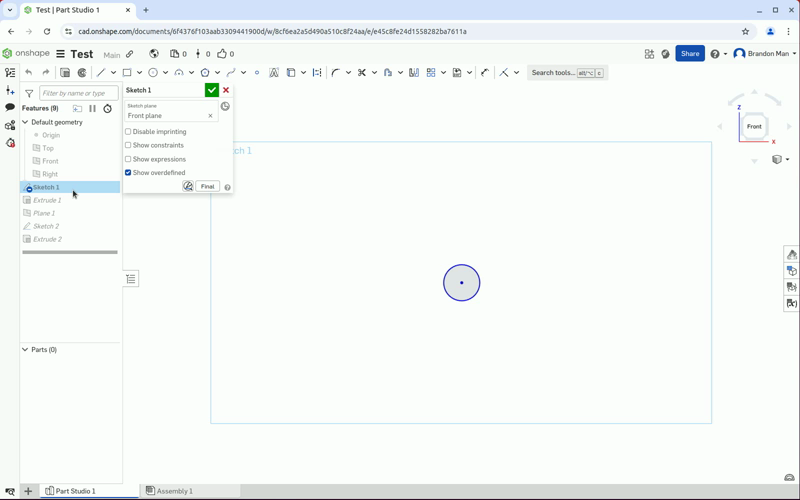
mouse_move(229, 92)
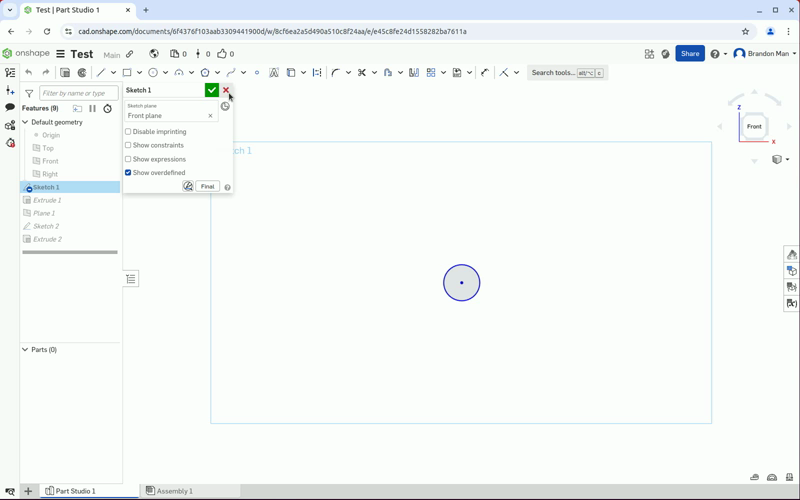
click(229, 92)
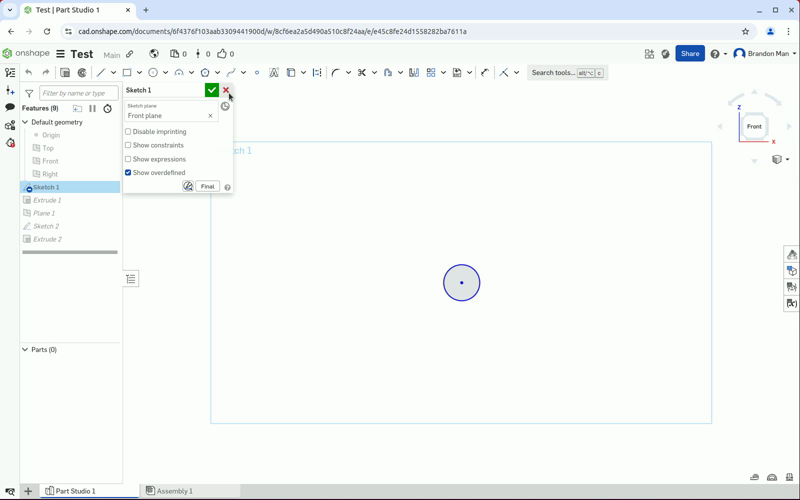
key(shift+s)
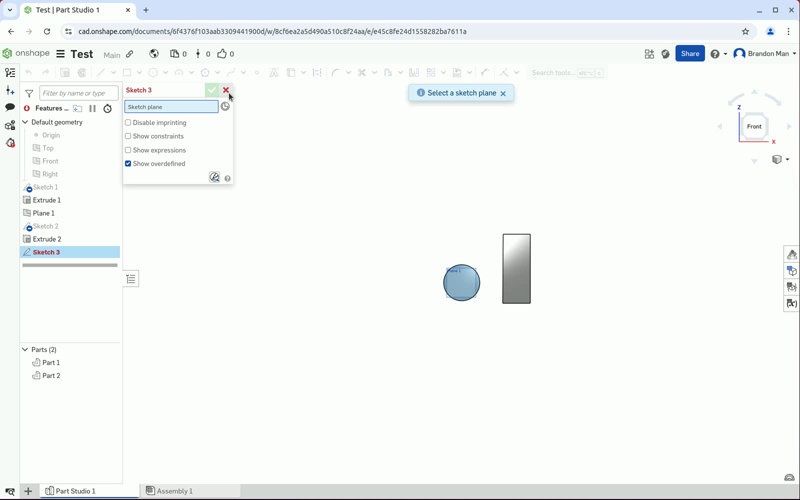
mouse_move(73, 215)
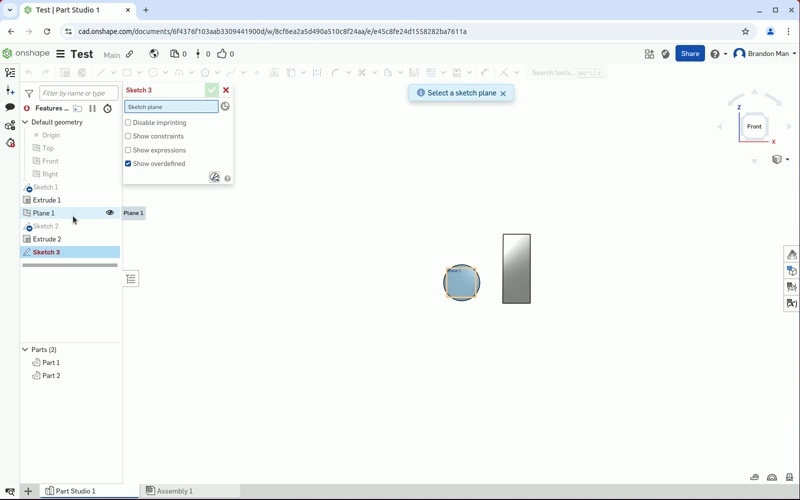
click(73, 215)
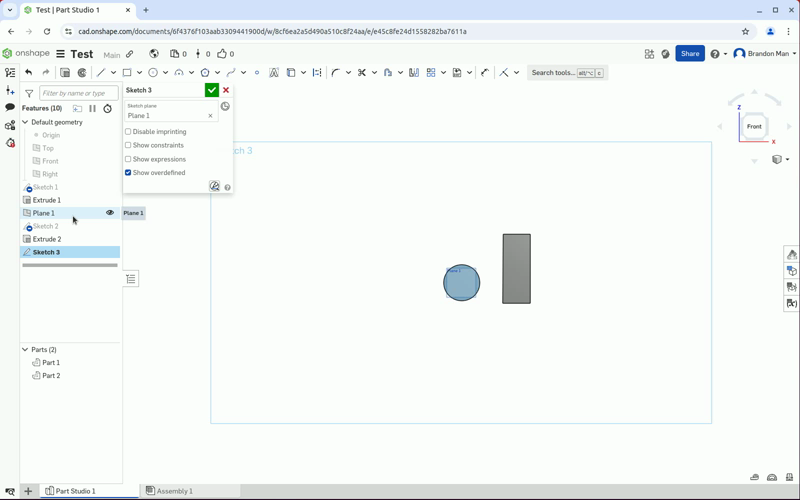
mouse_move(73, 352)
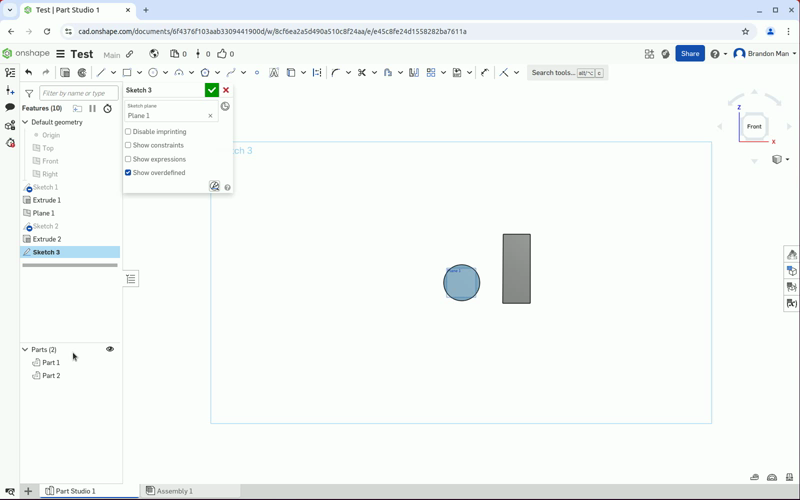
key(y)
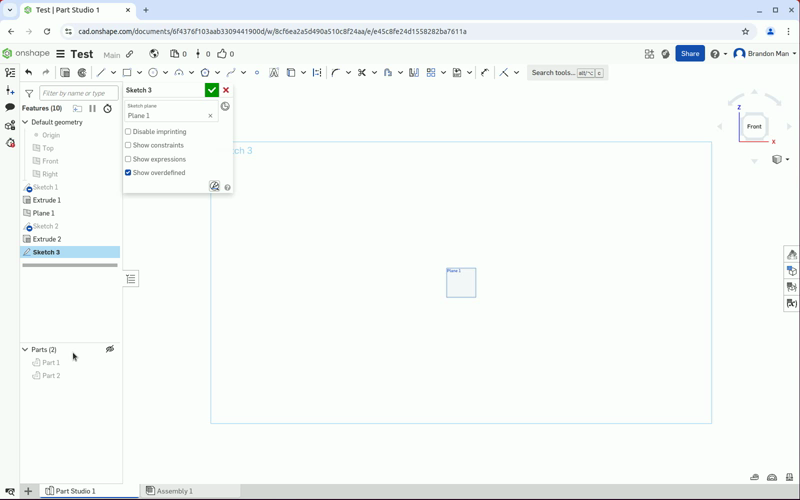
key(a)
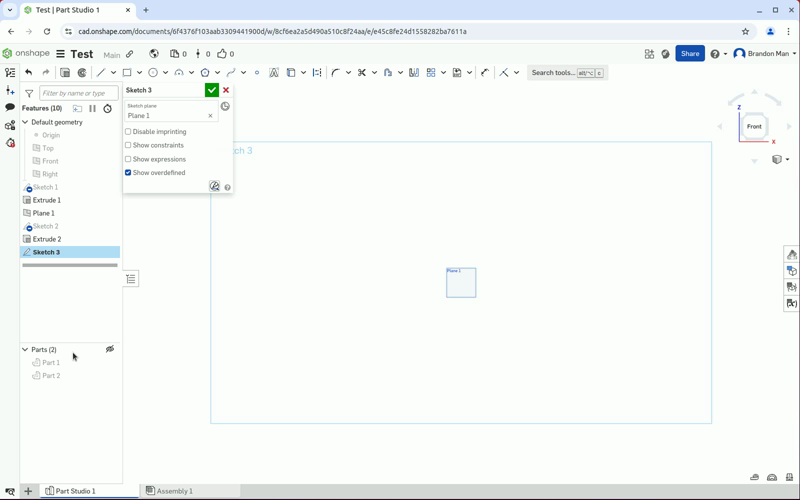
key_down(shift)
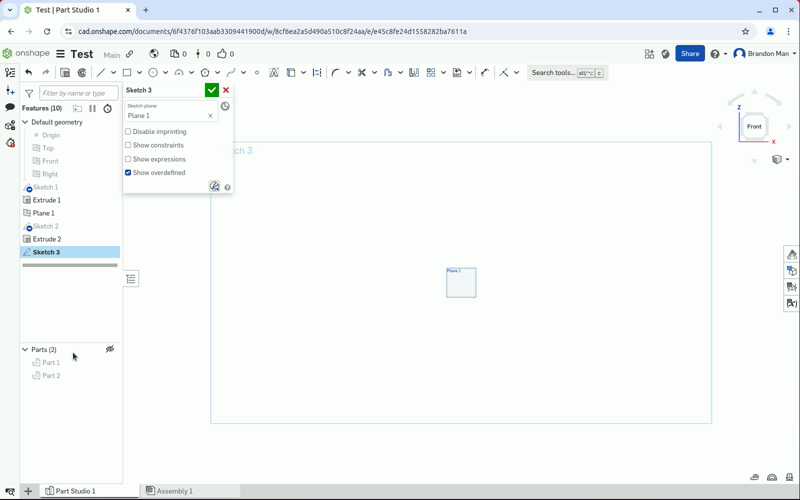
mouse_move(460, 266)
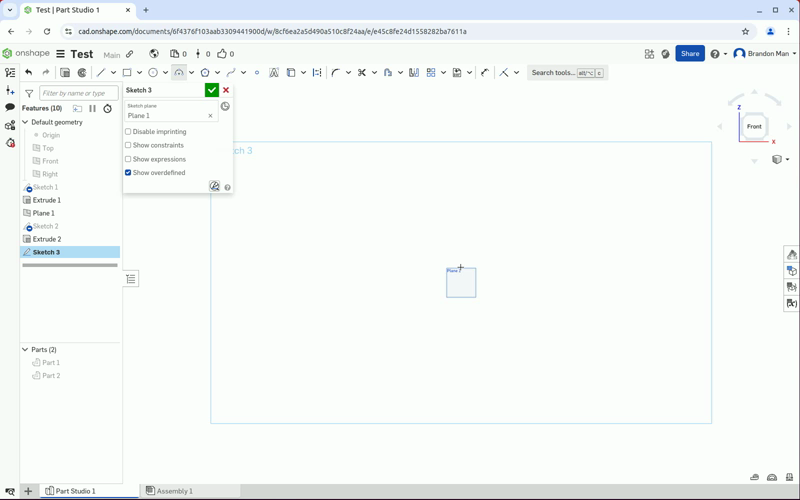
click(460, 266)
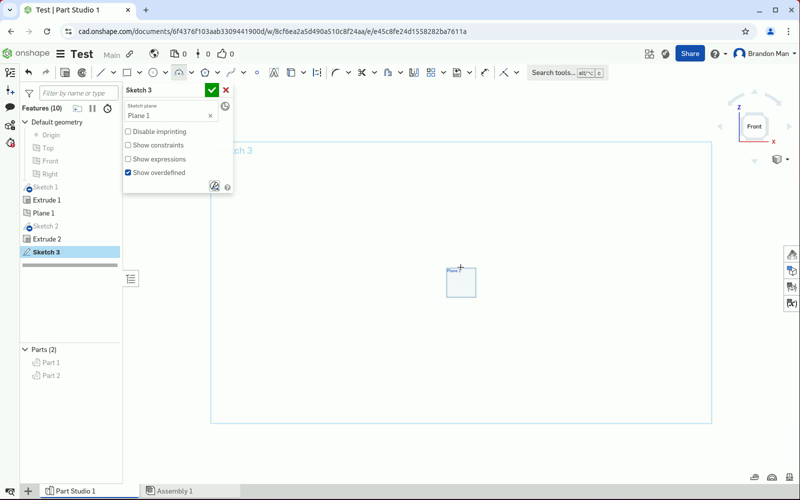
key_up(shift)
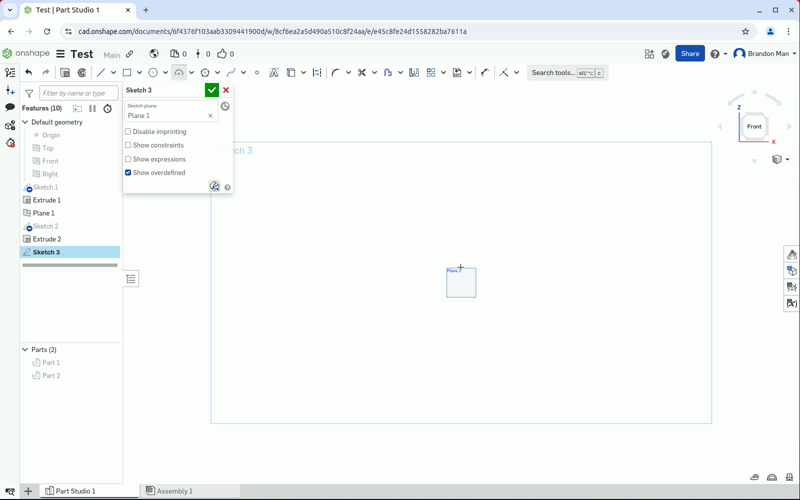
key_down(shift)
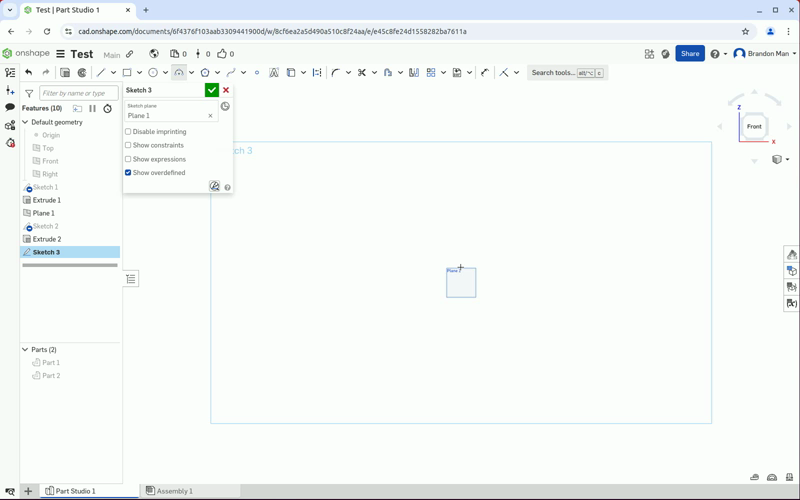
mouse_move(473, 271)
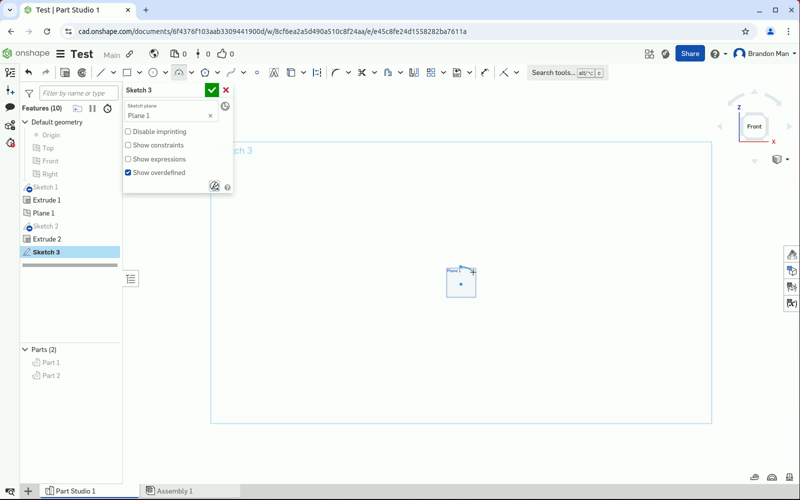
click(473, 271)
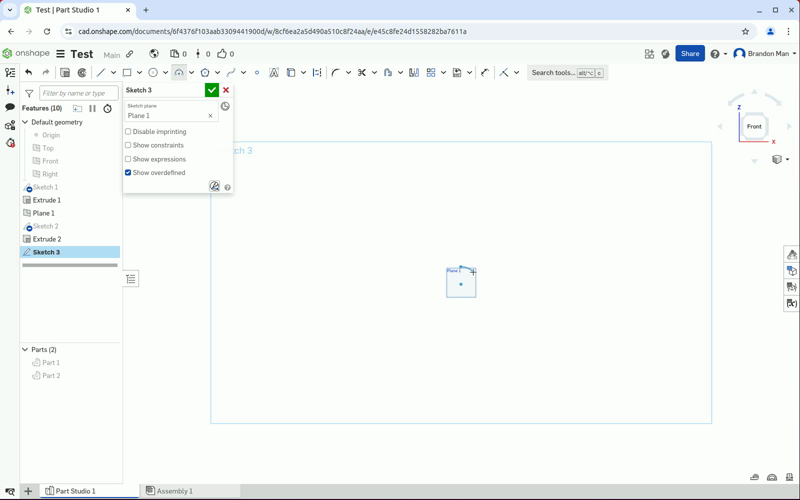
mouse_move(467, 267)
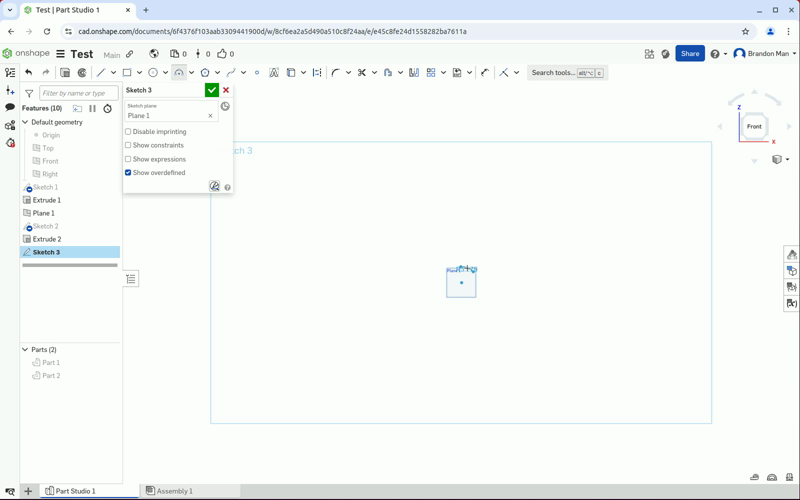
click(467, 267)
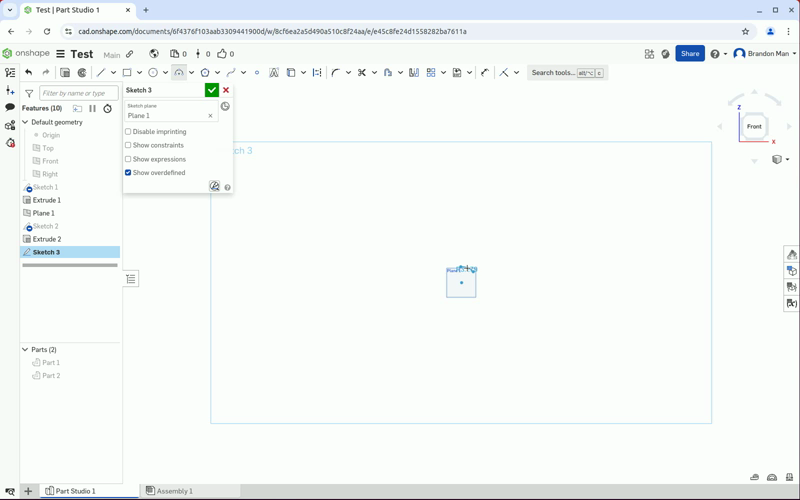
key_up(shift)
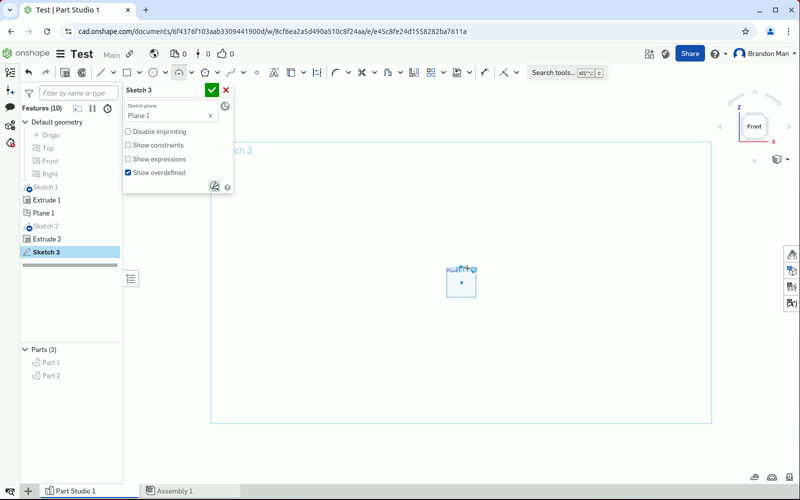
key(esc)
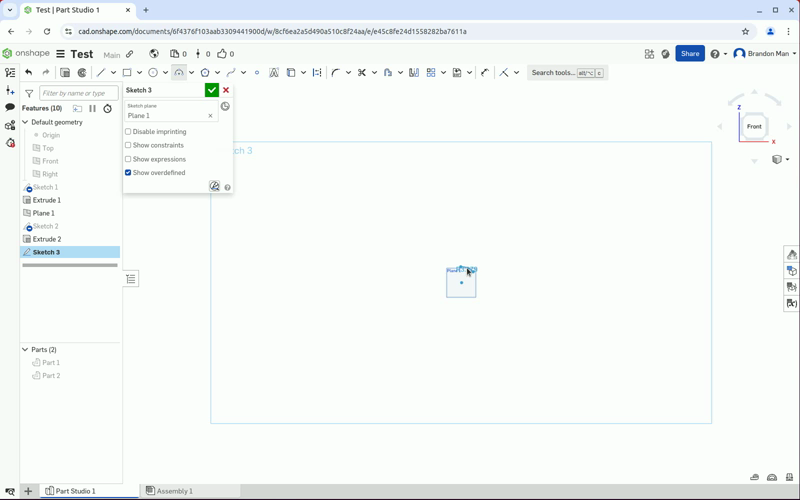
key(l)
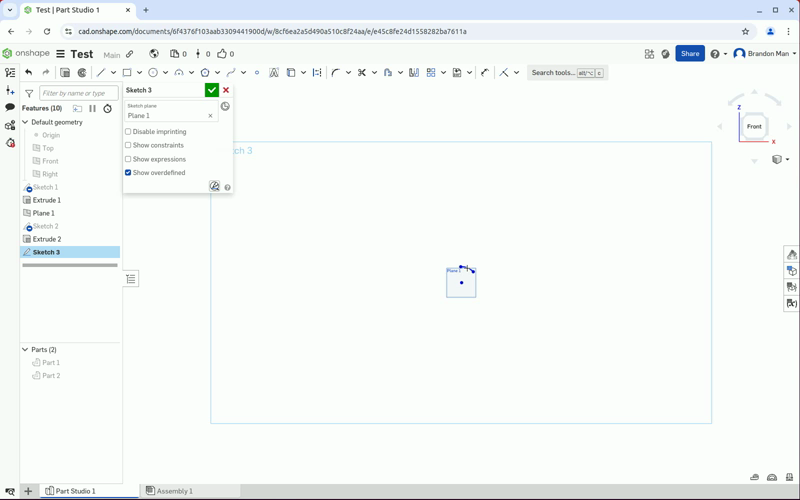
mouse_move(473, 271)
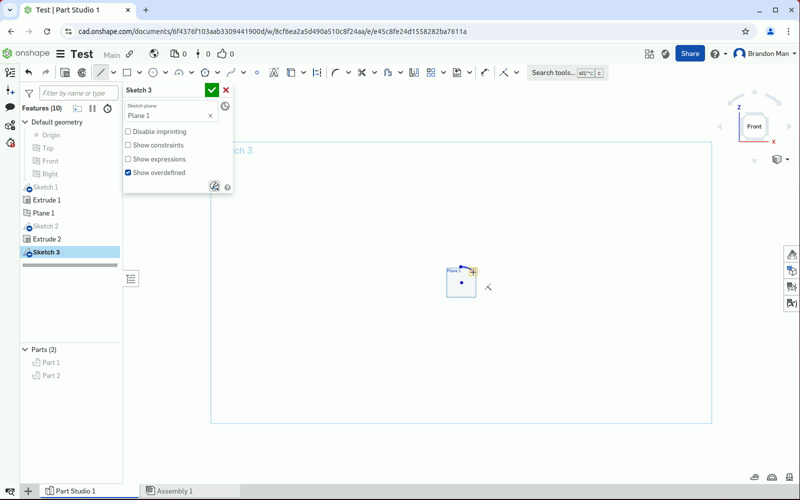
click(473, 271)
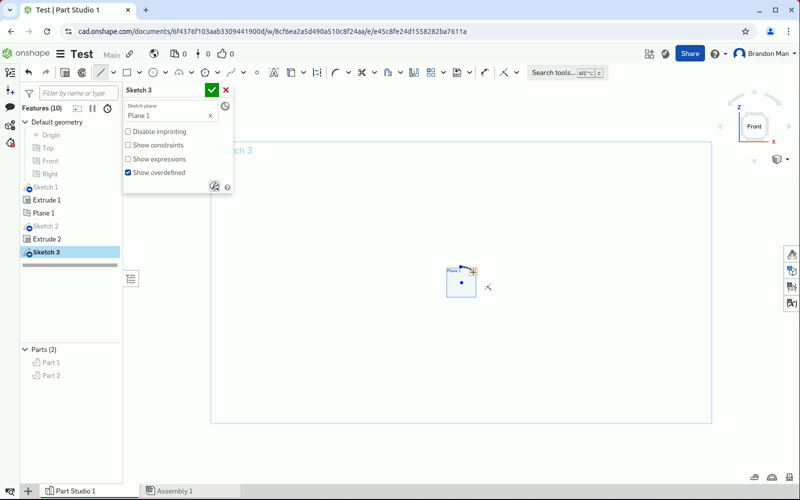
key_down(shift)
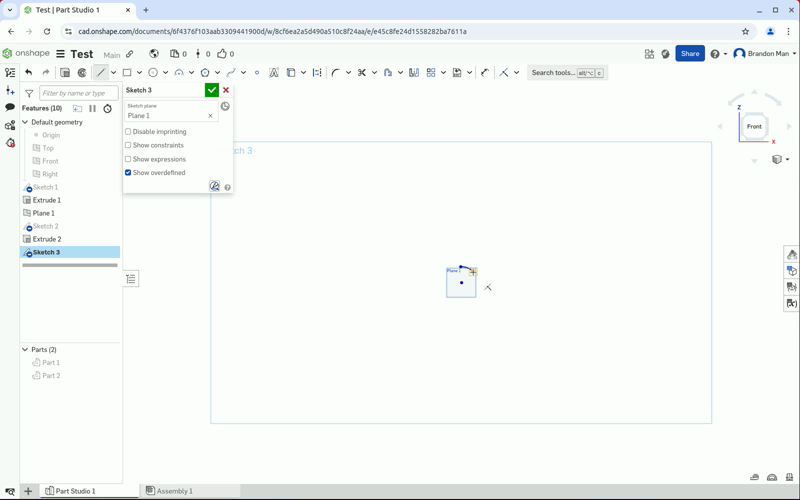
mouse_move(503, 271)
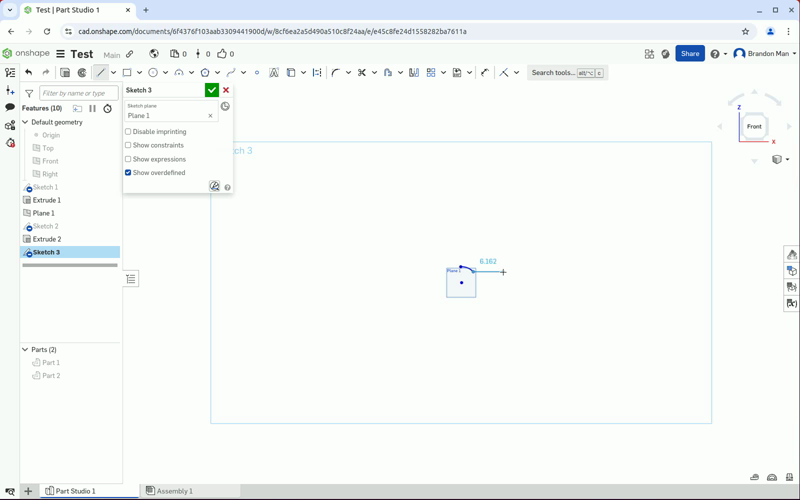
mouse_move(493, 271)
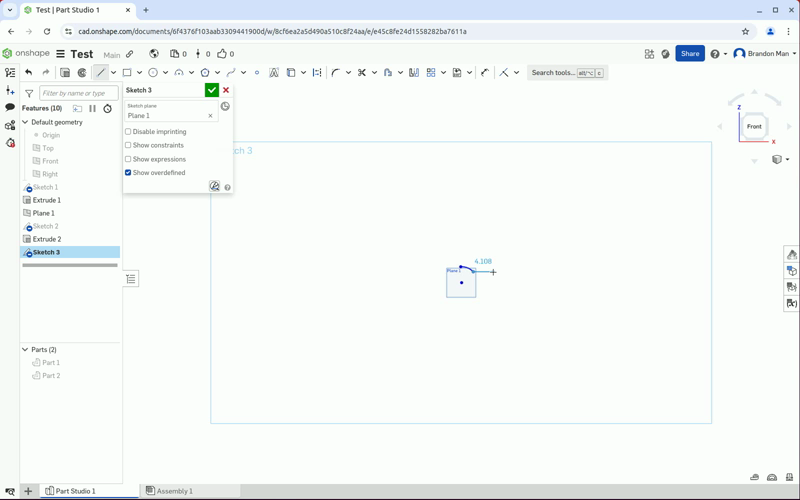
click(493, 271)
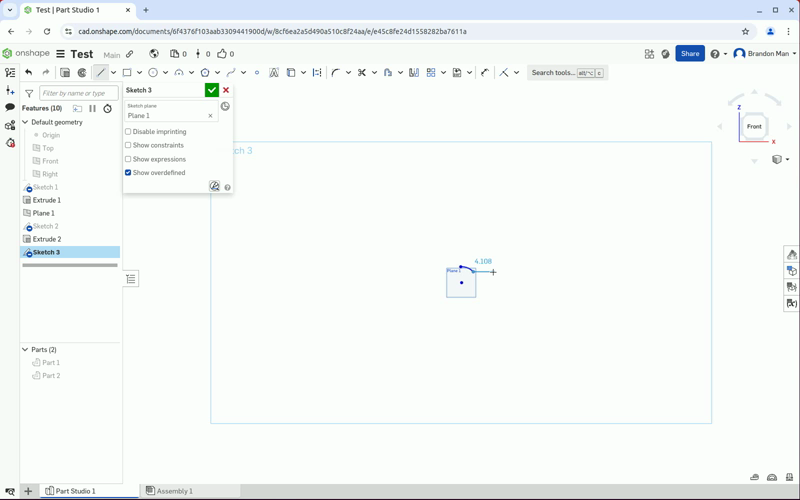
key_up(shift)
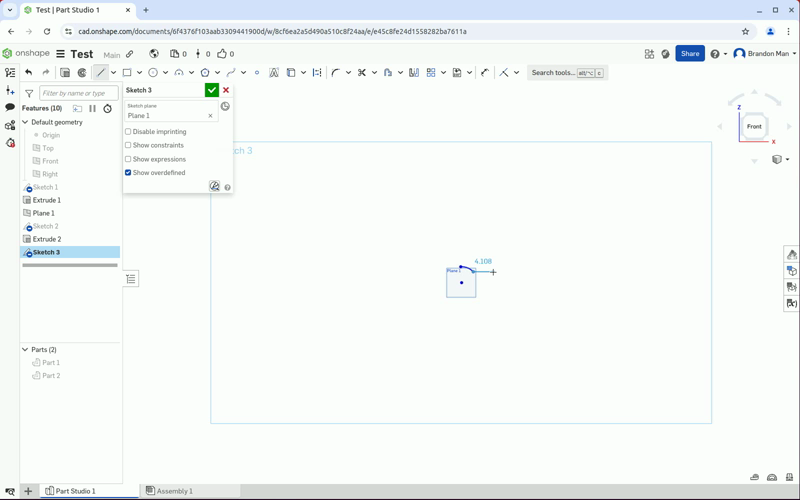
key_down(shift)
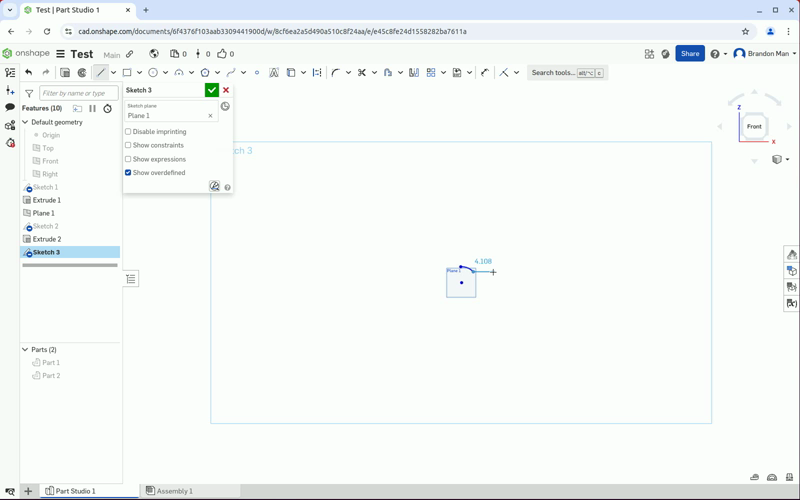
mouse_move(523, 271)
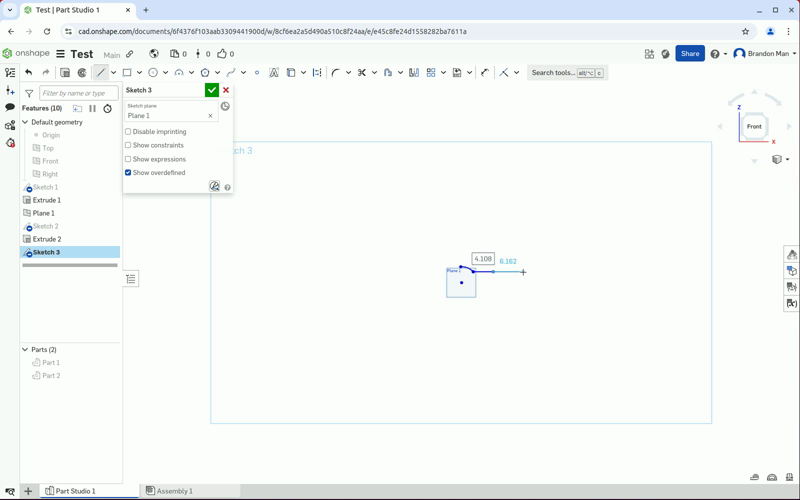
mouse_move(493, 251)
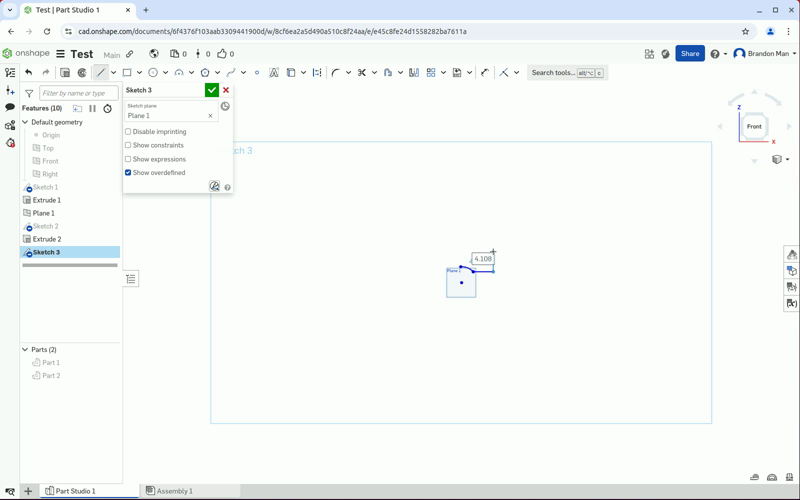
click(493, 251)
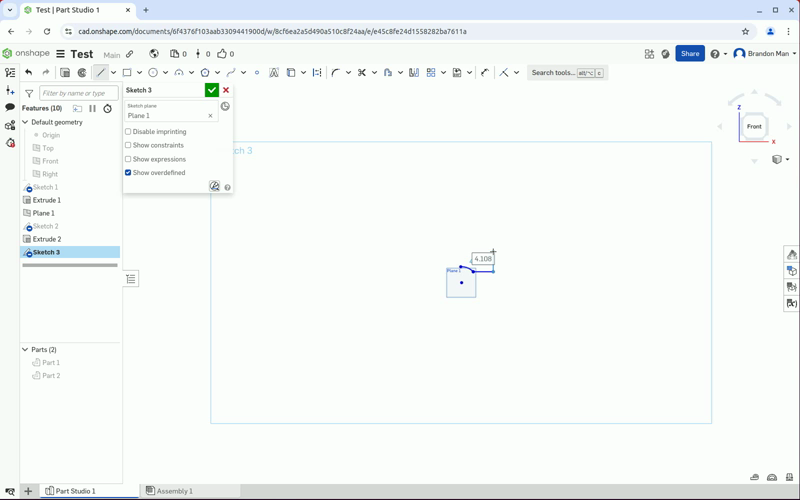
key_up(shift)
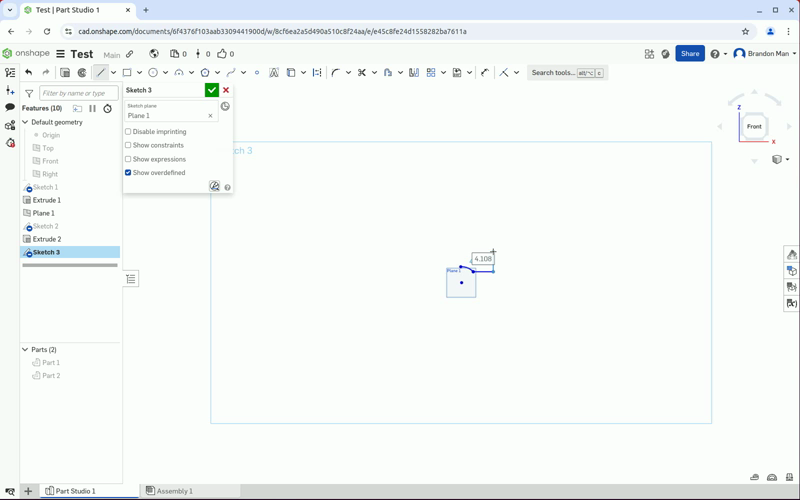
key_down(shift)
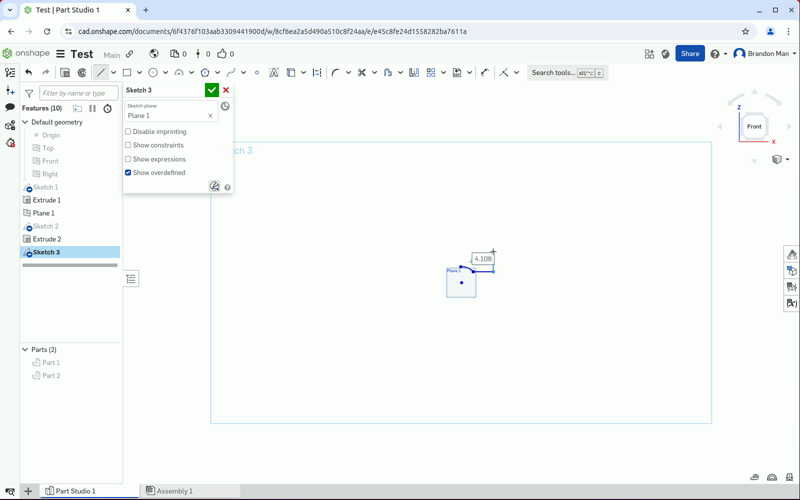
mouse_move(523, 251)
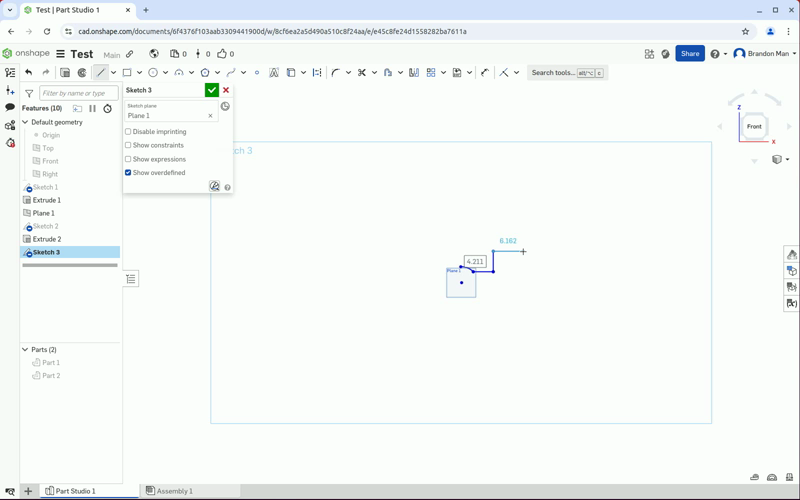
mouse_move(460, 251)
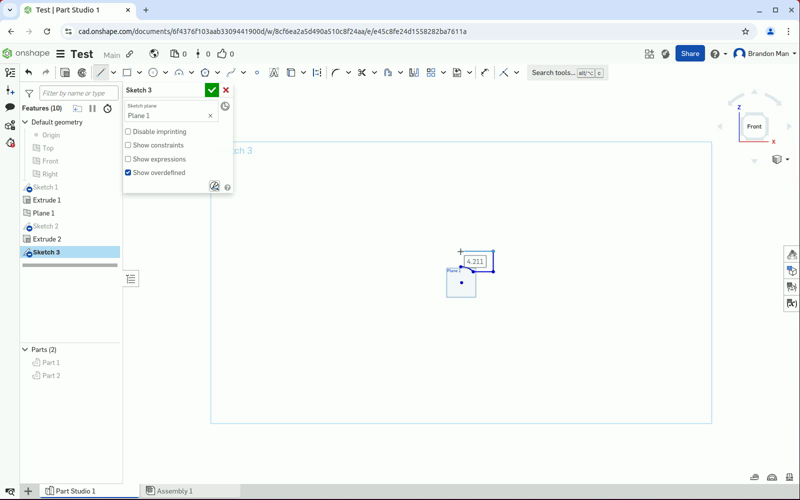
click(460, 251)
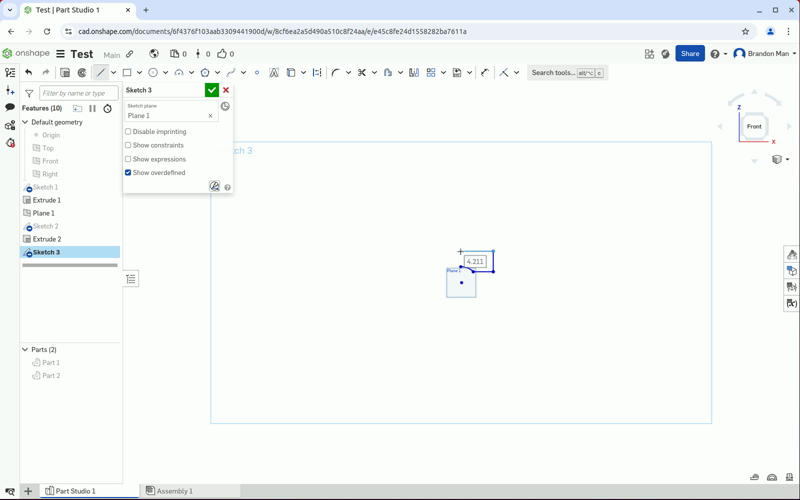
key_up(shift)
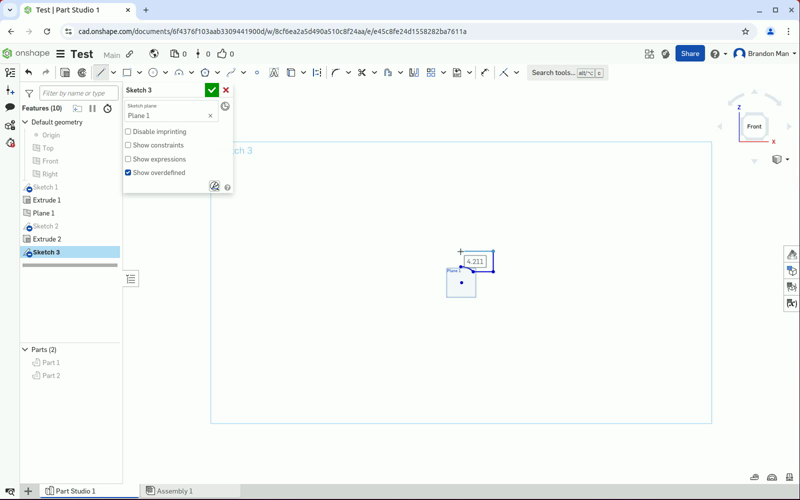
mouse_move(490, 251)
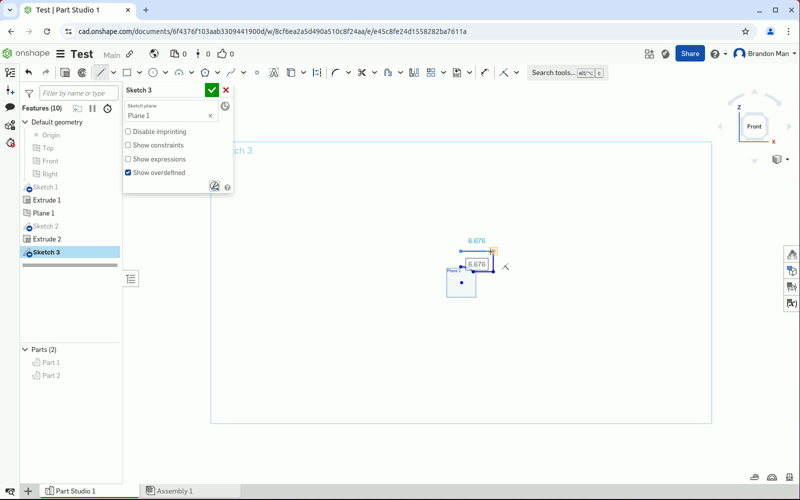
key_down(shift)
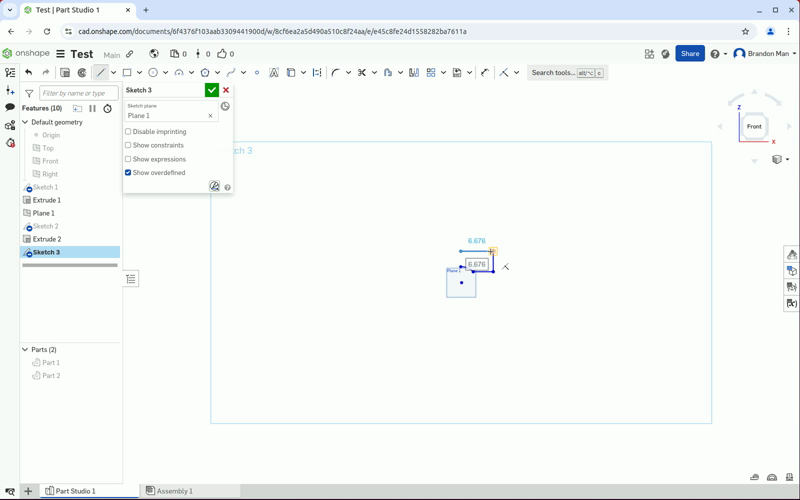
mouse_move(460, 266)
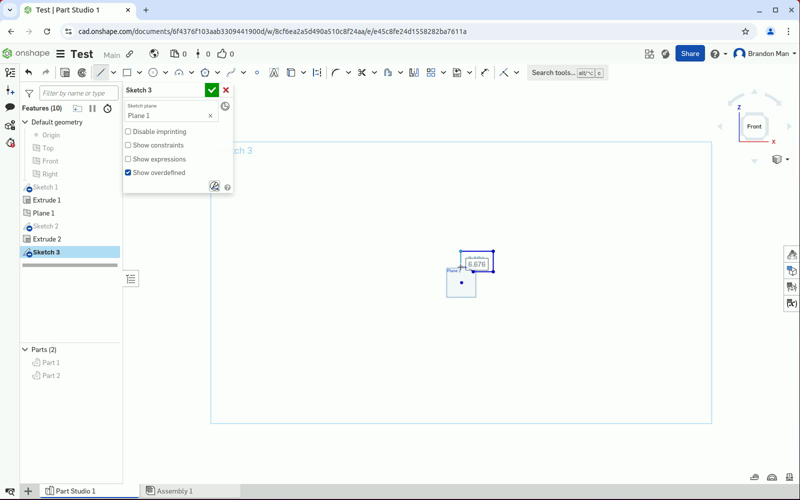
key_up(shift)
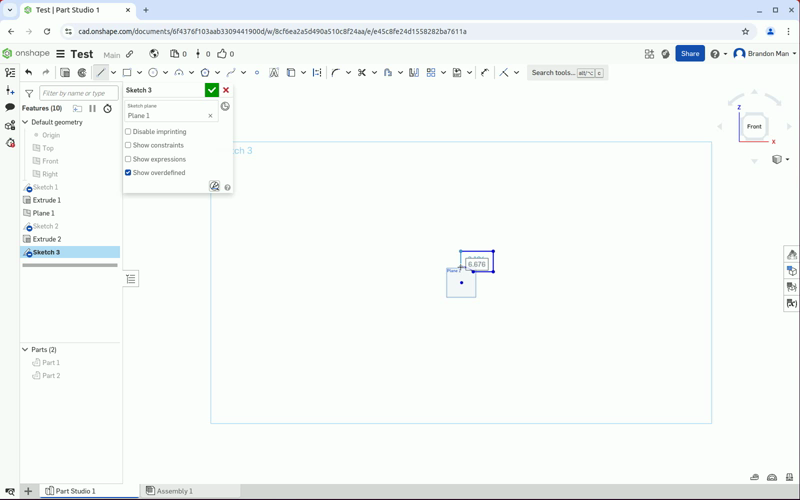
click(460, 266)
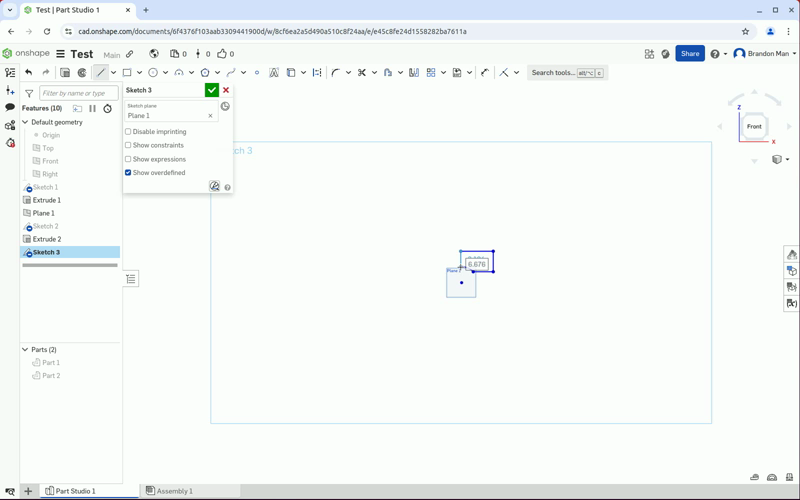
key(esc)
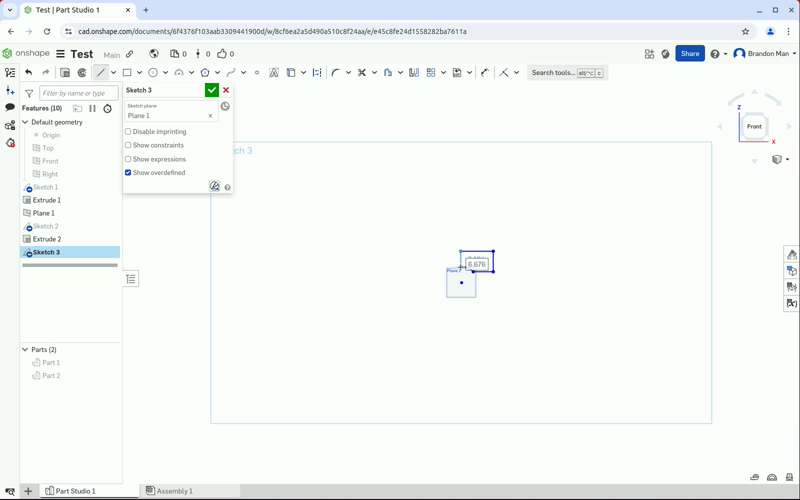
mouse_move(474, 267)
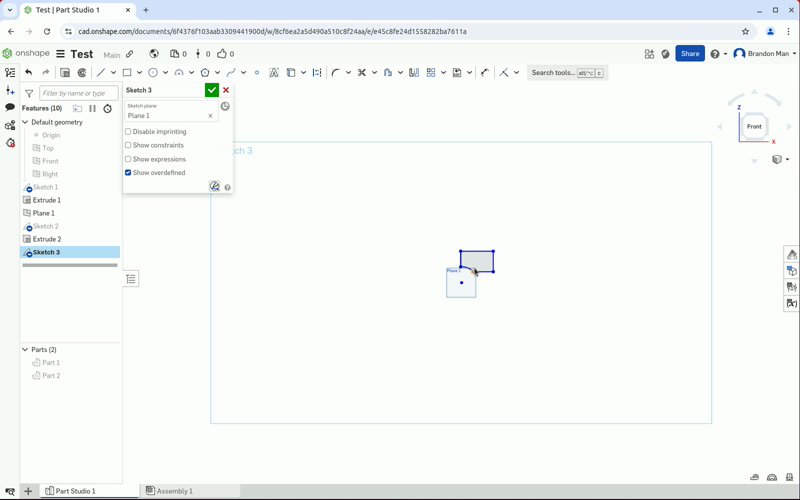
scroll(6)
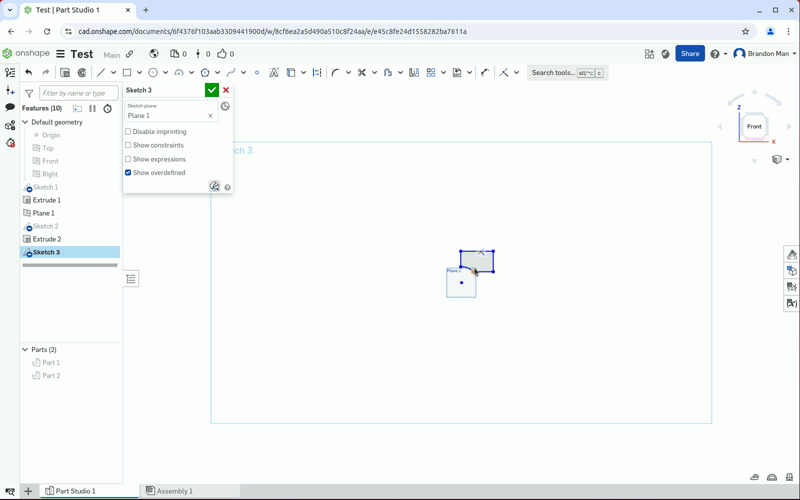
scroll(6)
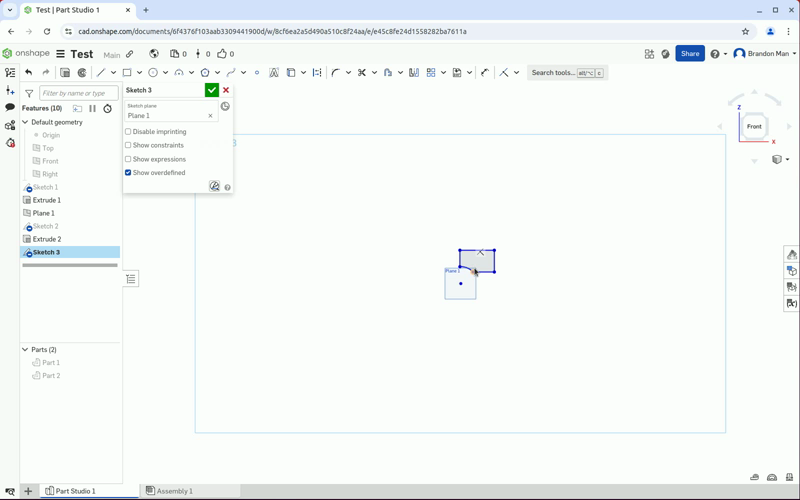
scroll(6)
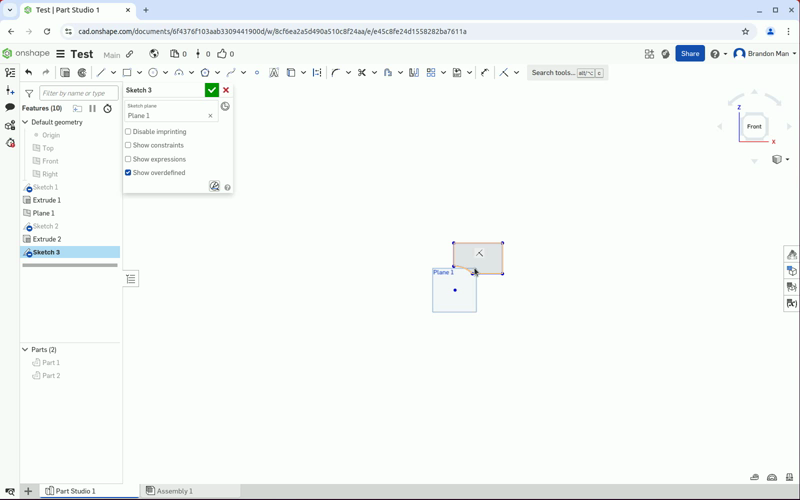
scroll(6)
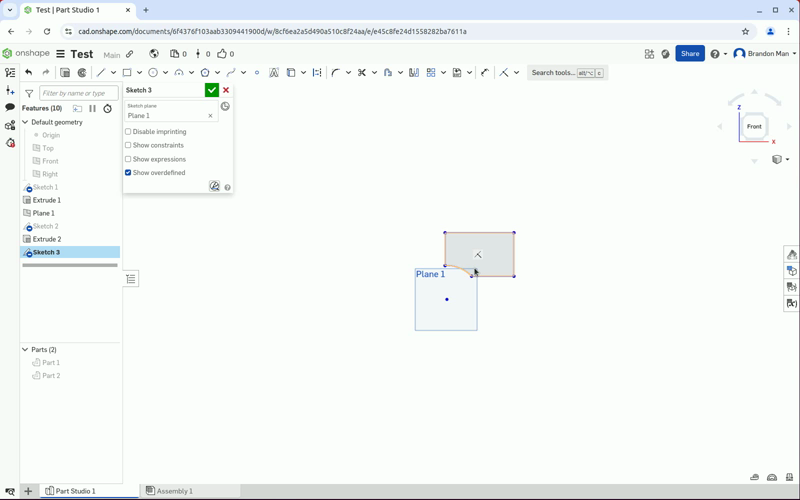
scroll(6)
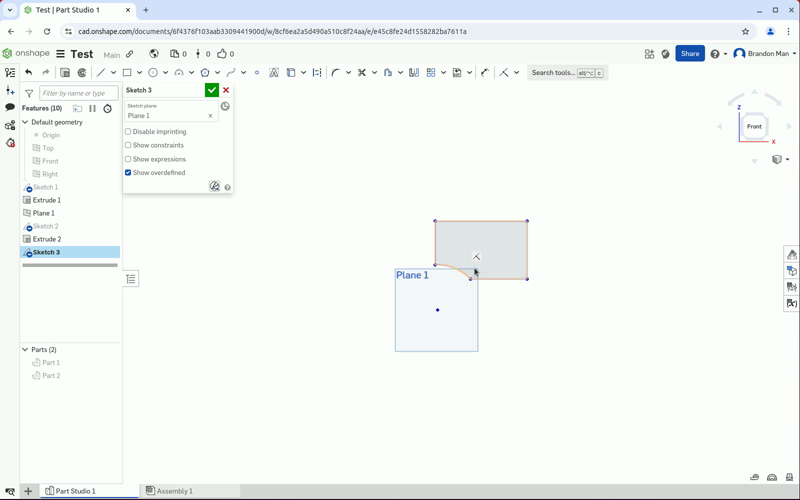
scroll(6)
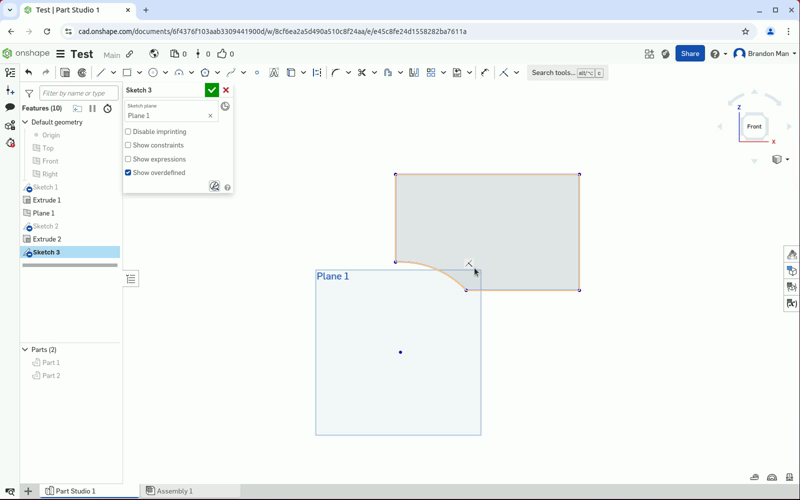
scroll(6)
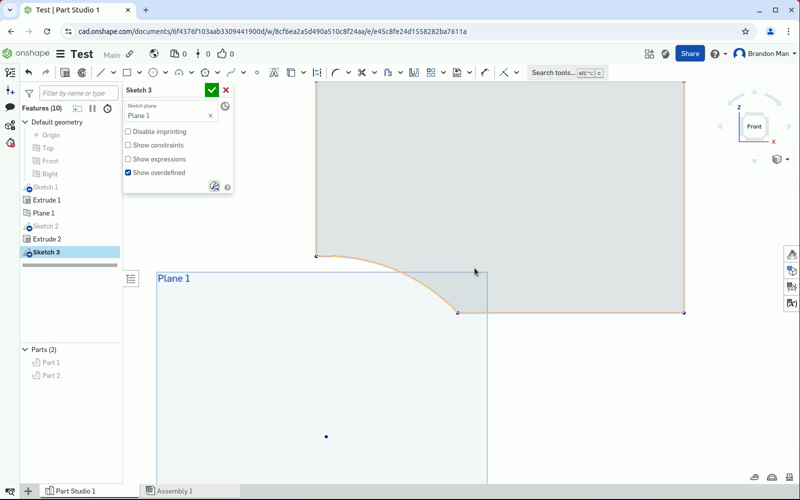
click(474, 267)
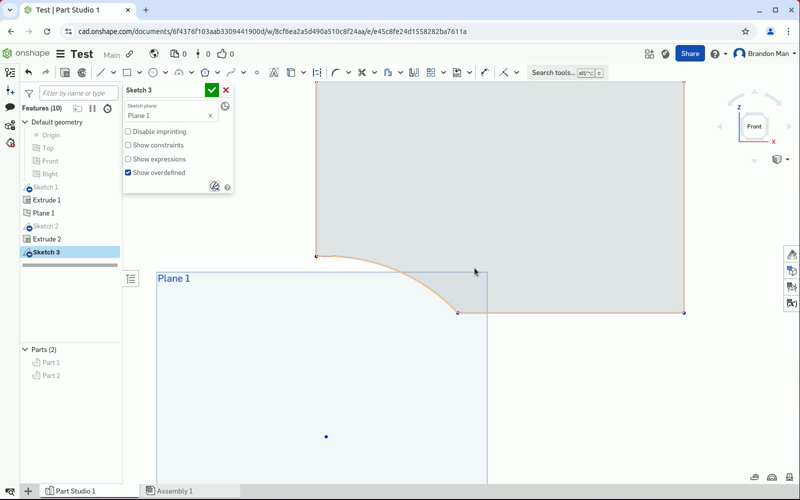
scroll(-6)
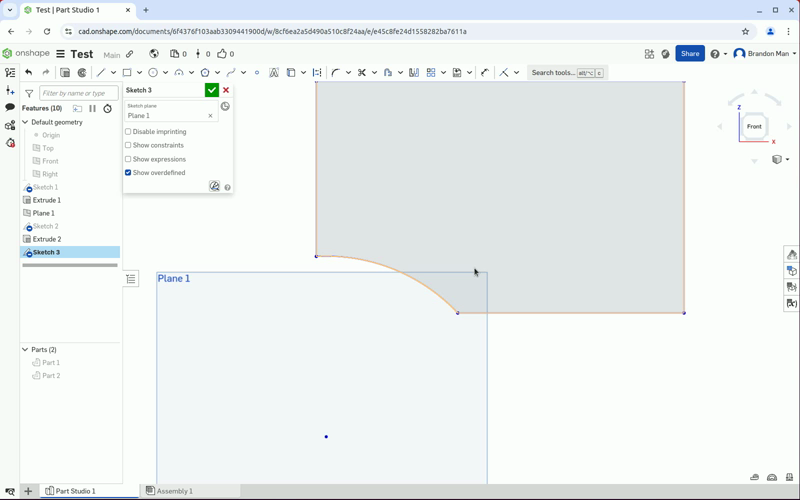
scroll(-6)
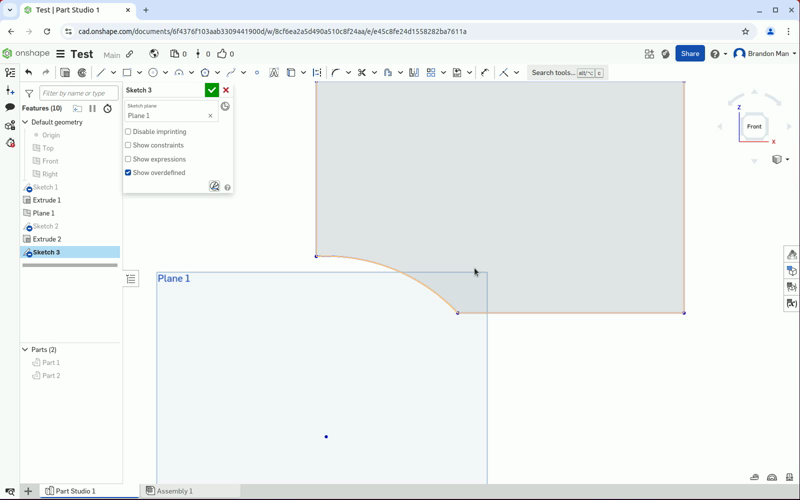
scroll(-6)
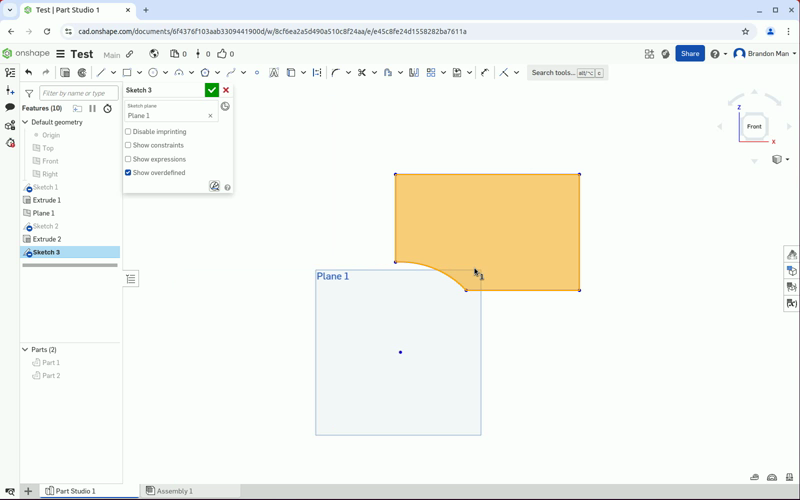
scroll(-6)
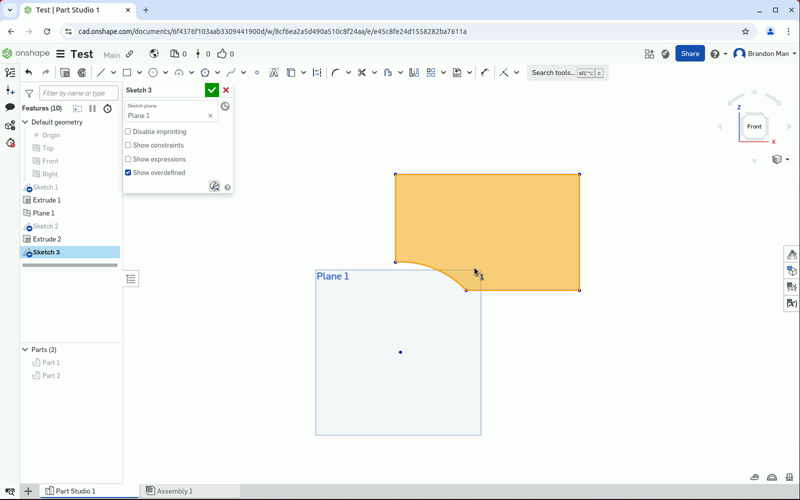
scroll(-6)
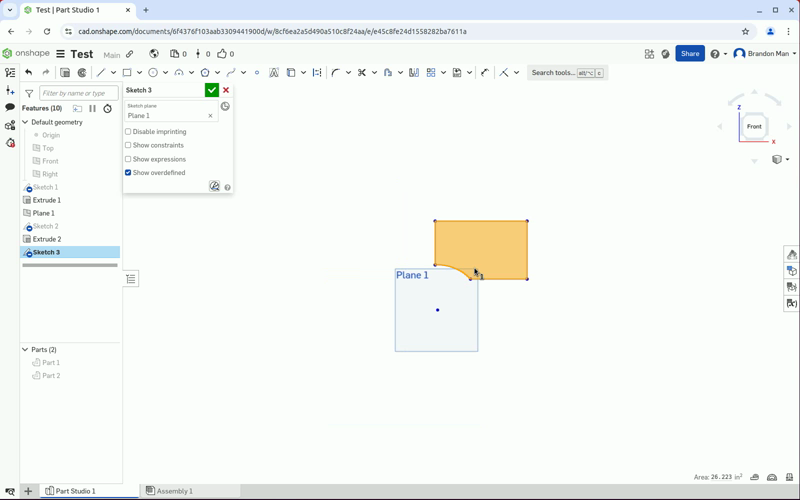
scroll(-6)
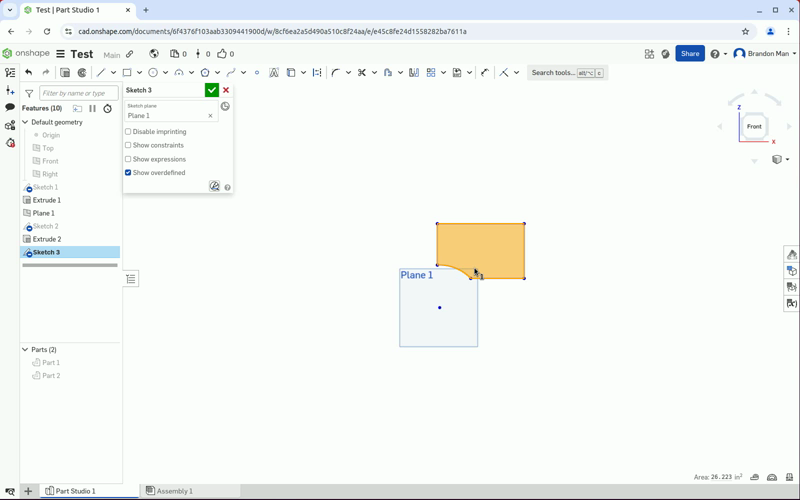
scroll(-6)
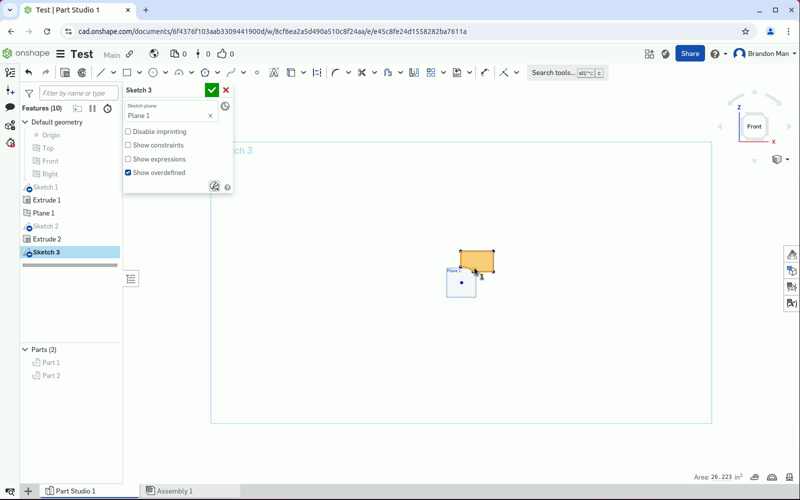
mouse_move(73, 352)
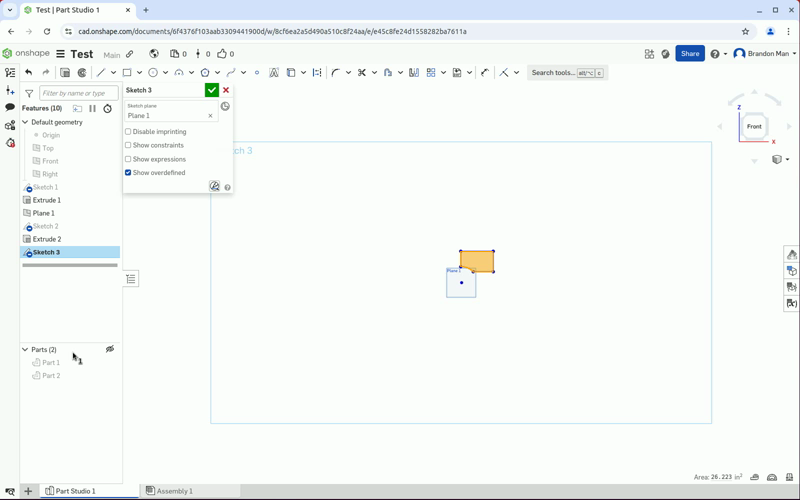
key(shift+y)
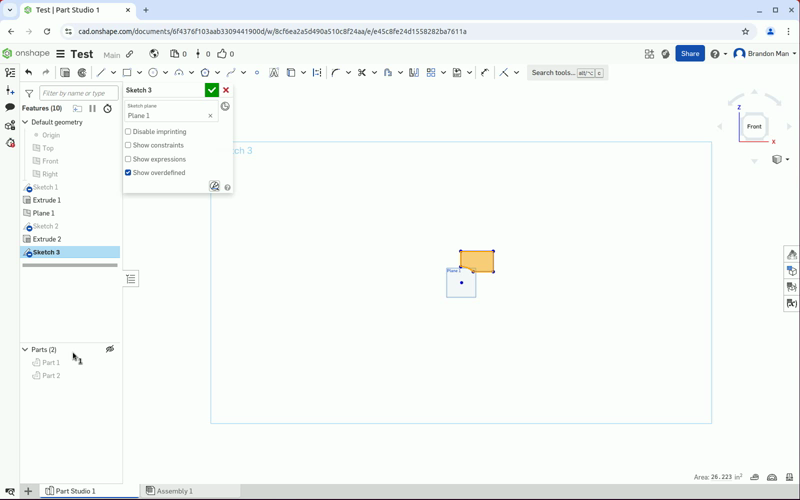
key(shift+e)
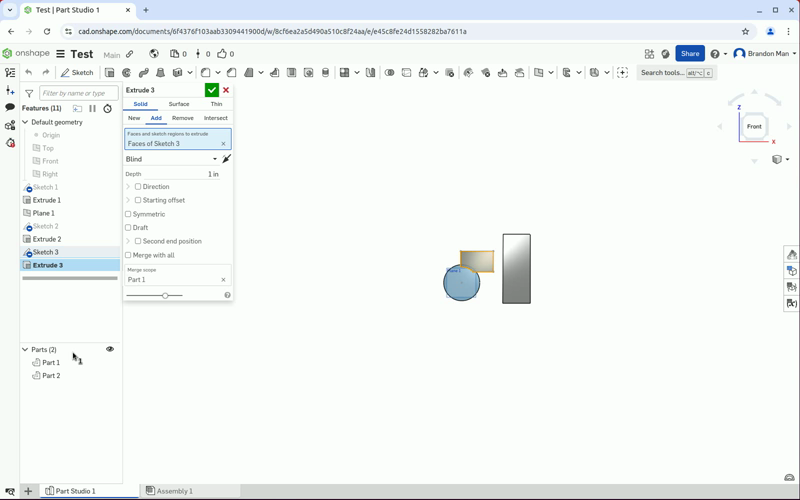
mouse_move(143, 106)
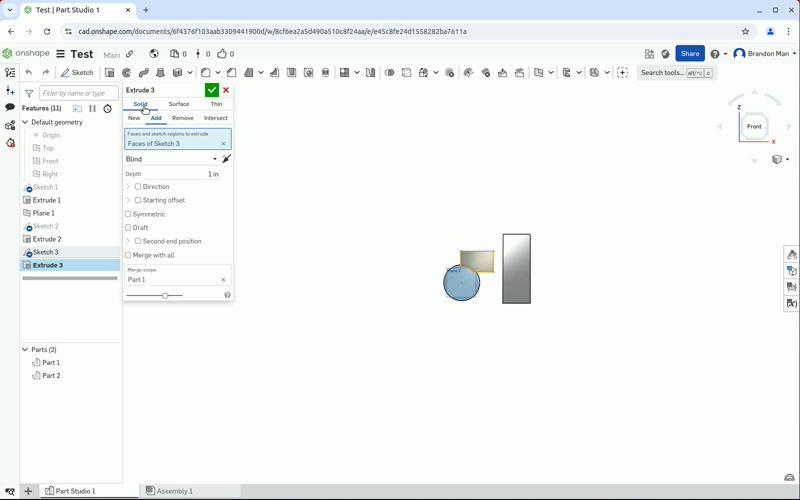
click(143, 106)
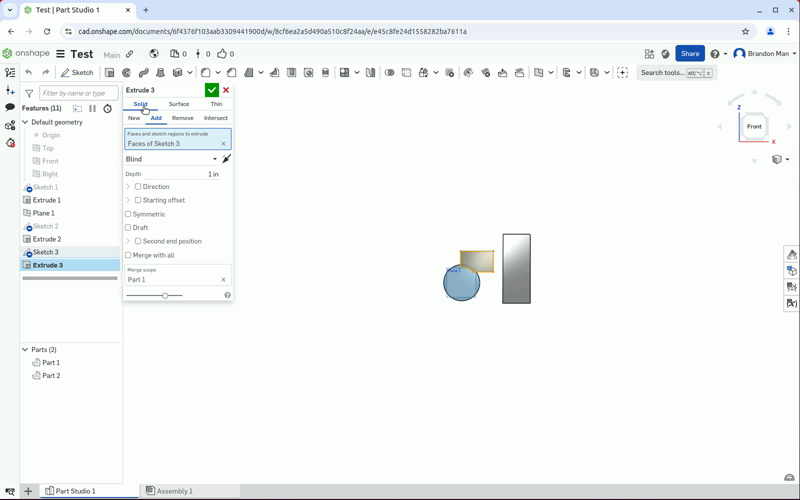
mouse_move(137, 120)
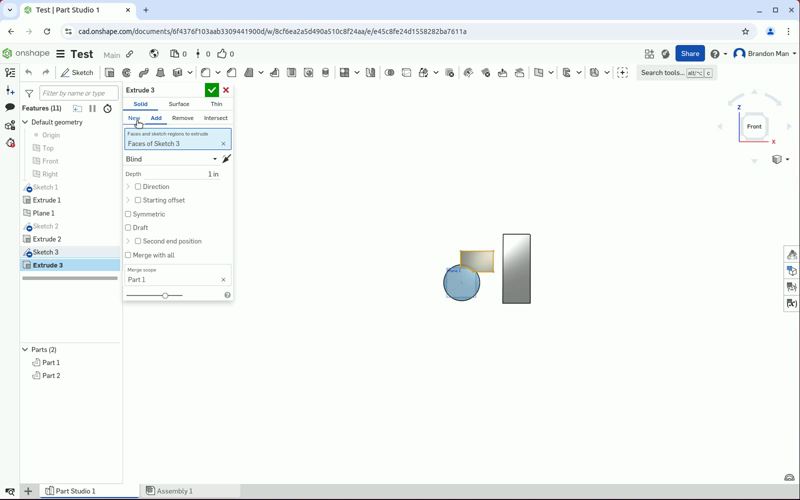
click(137, 120)
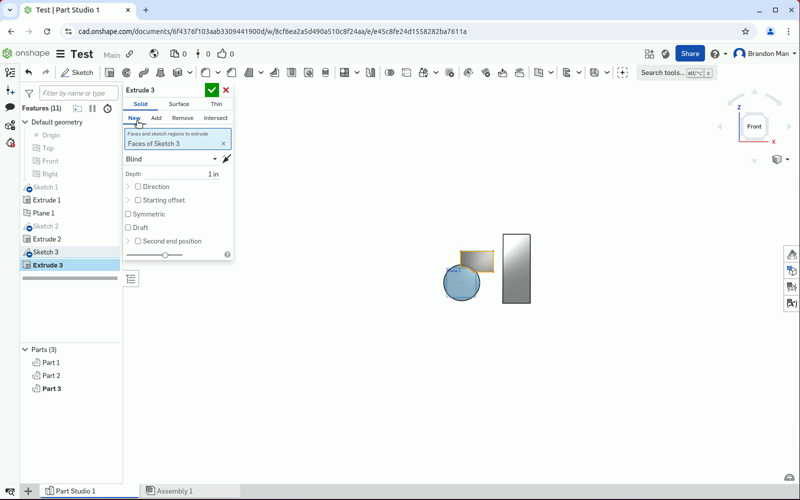
key(tab, 4)
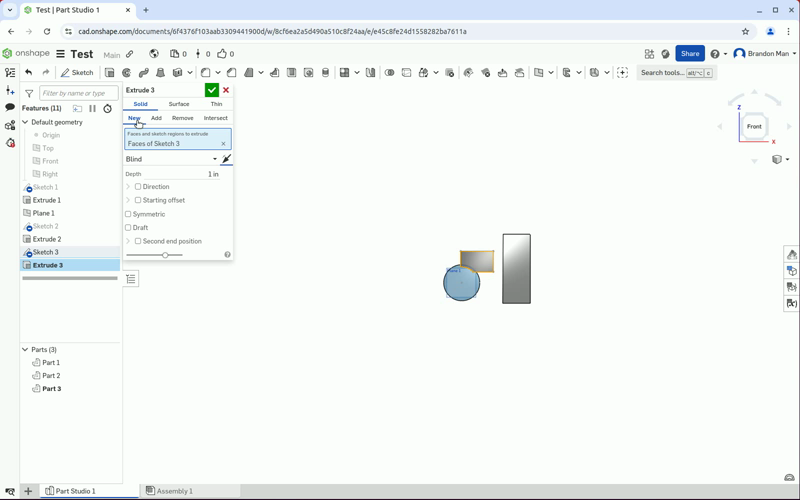
text(-9.869)
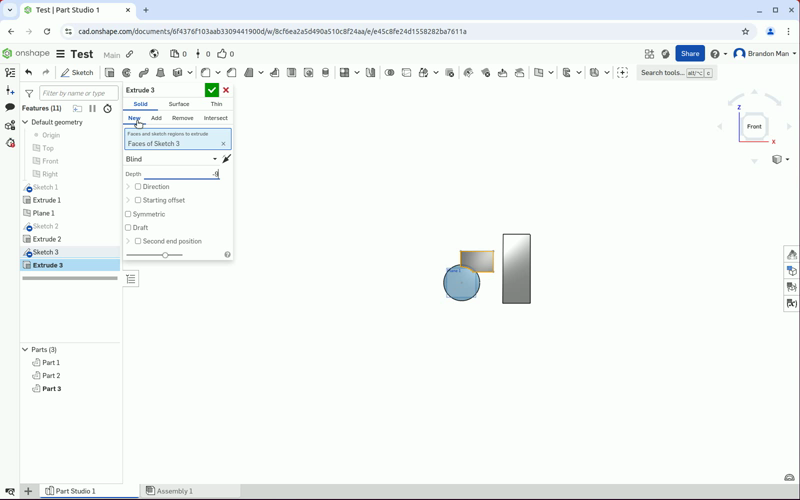
key(enter)
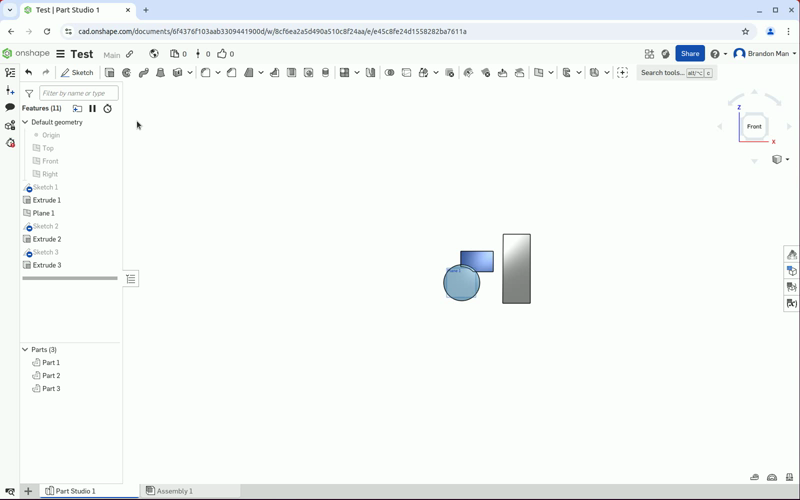
key(shift+h)
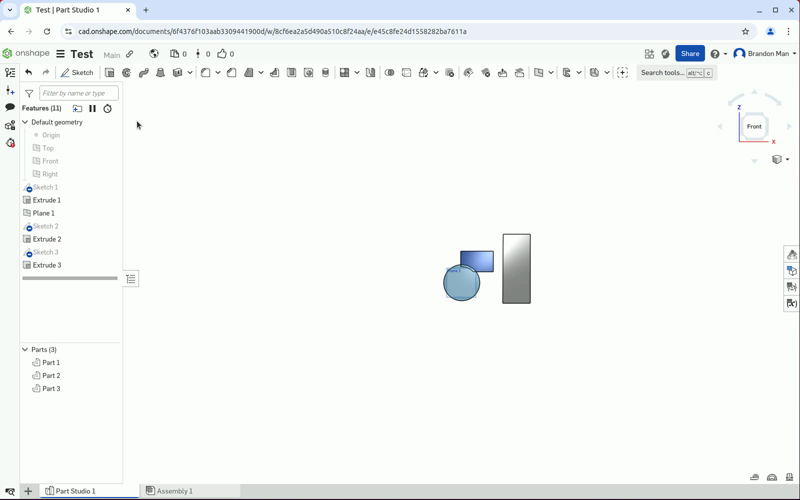
key(shift+h)
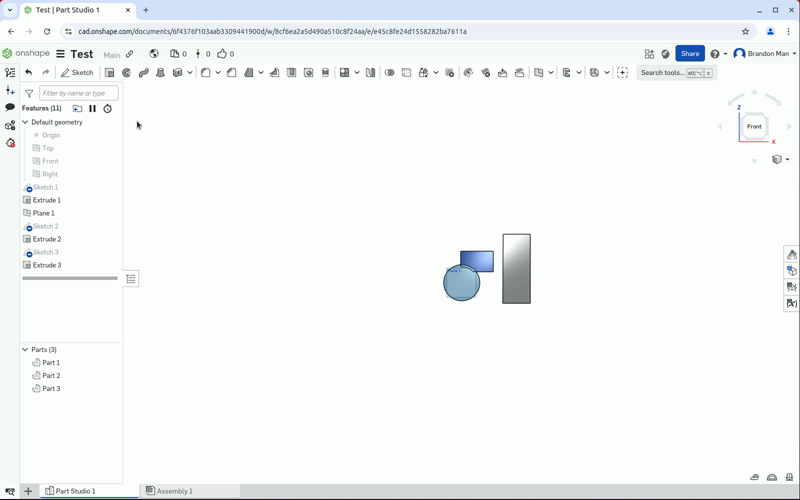
mouse_move(73, 189)
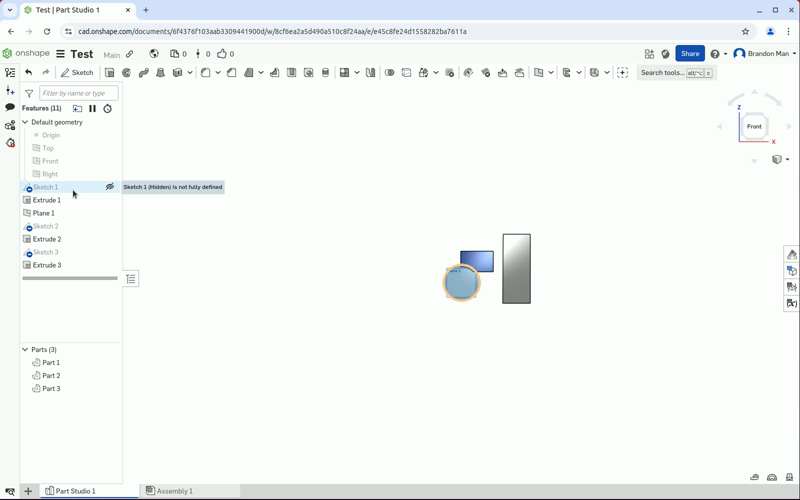
click(73, 189)
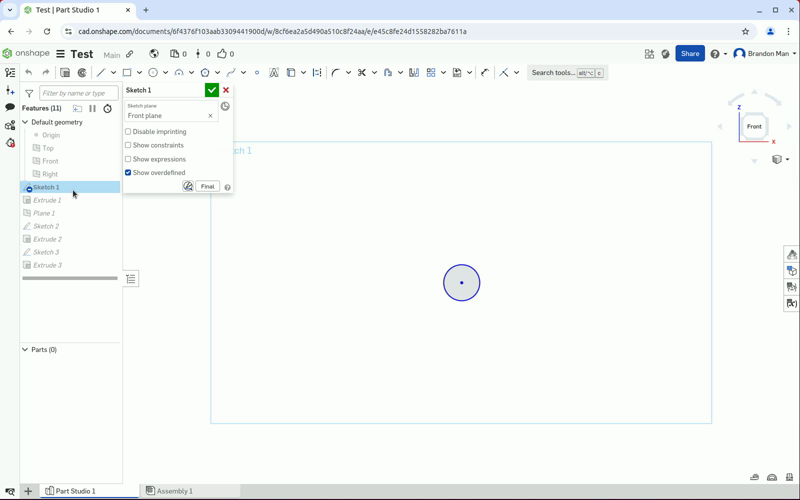
mouse_move(229, 92)
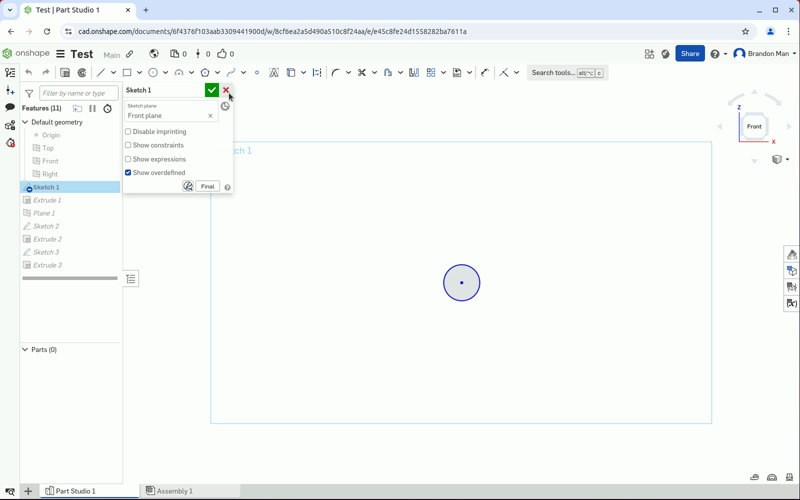
click(229, 92)
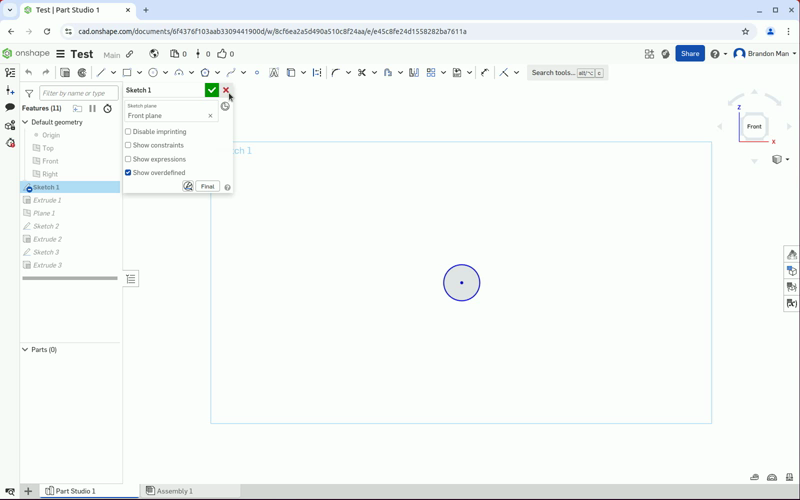
key(shift+s)
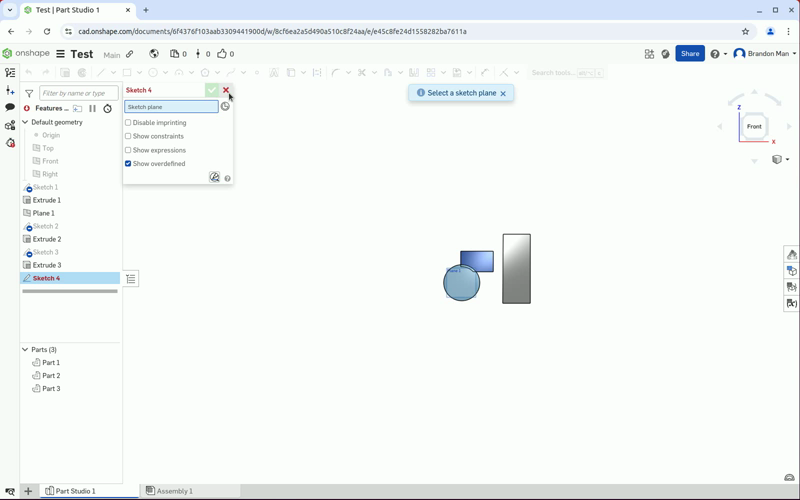
mouse_move(73, 215)
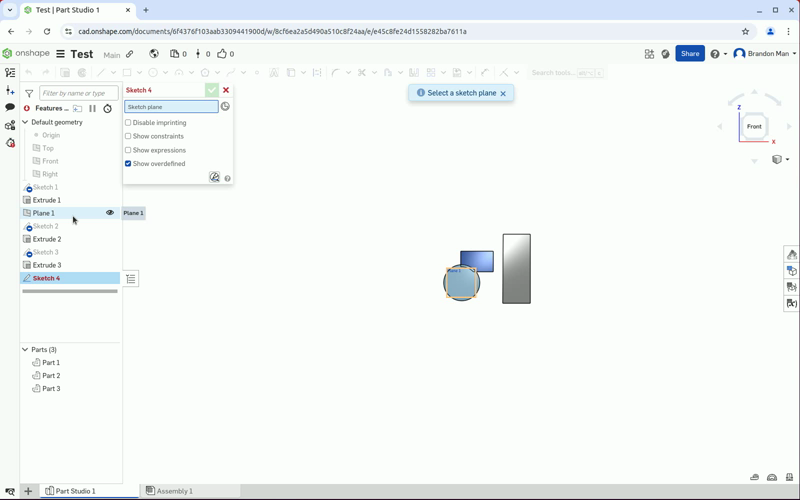
click(73, 215)
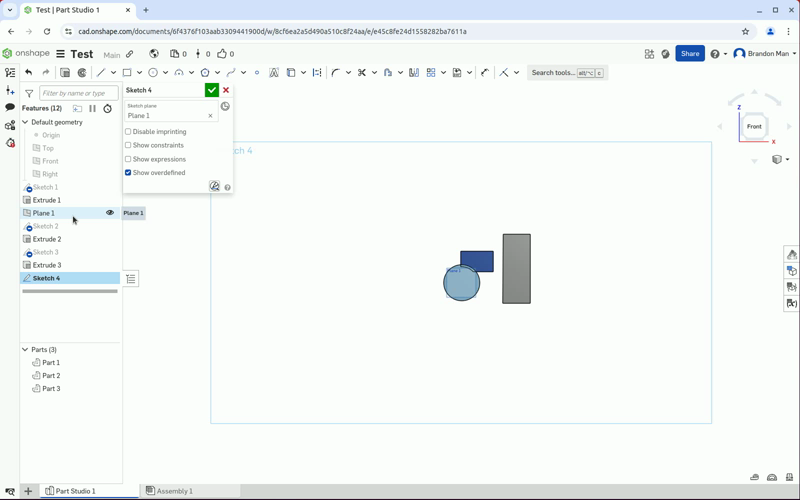
mouse_move(73, 352)
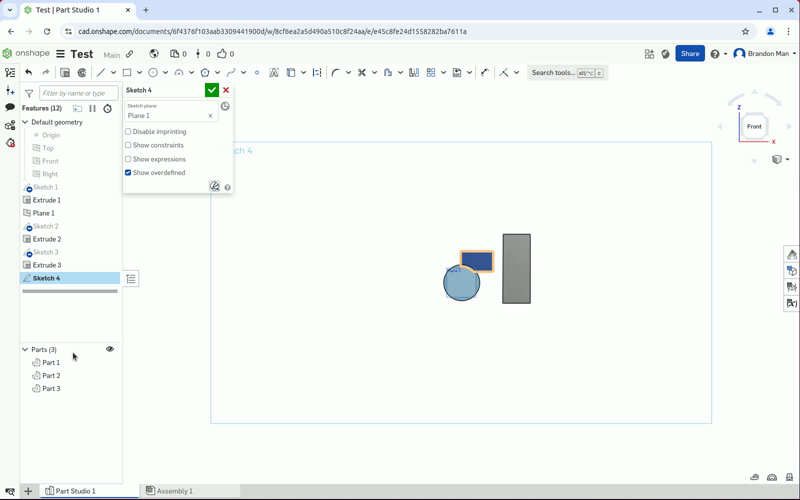
key(y)
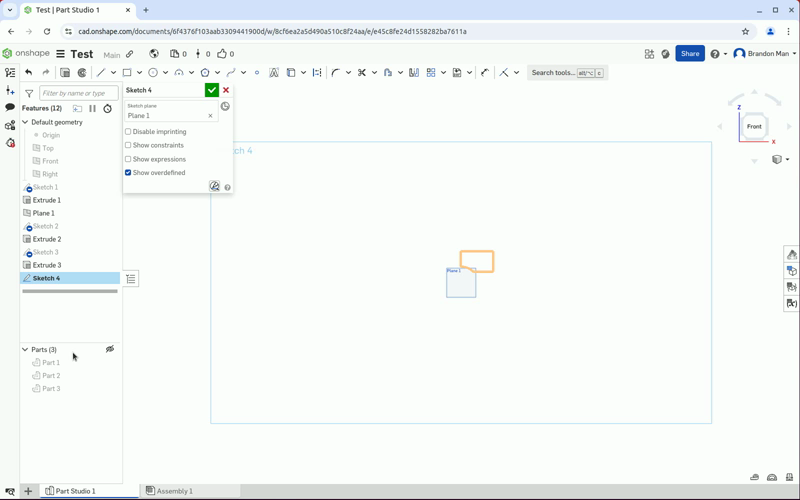
key(l)
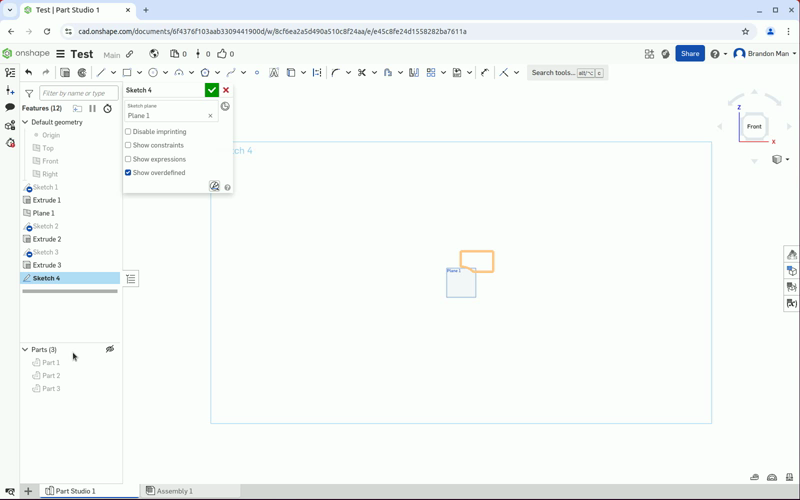
key_down(shift)
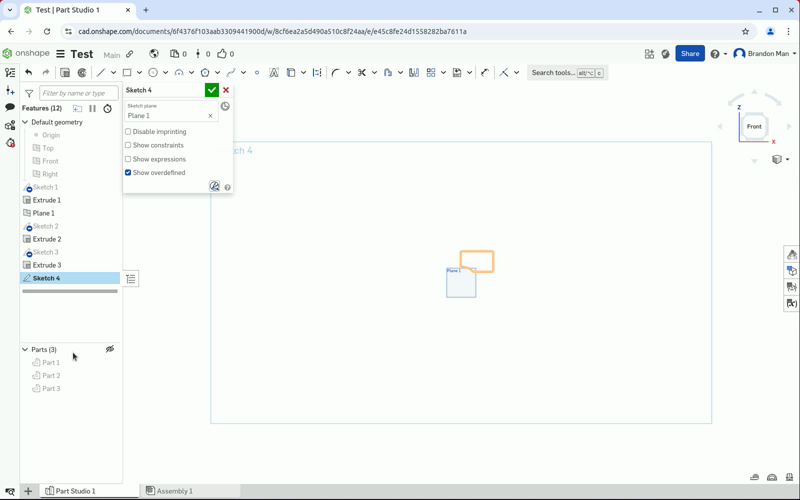
mouse_move(460, 271)
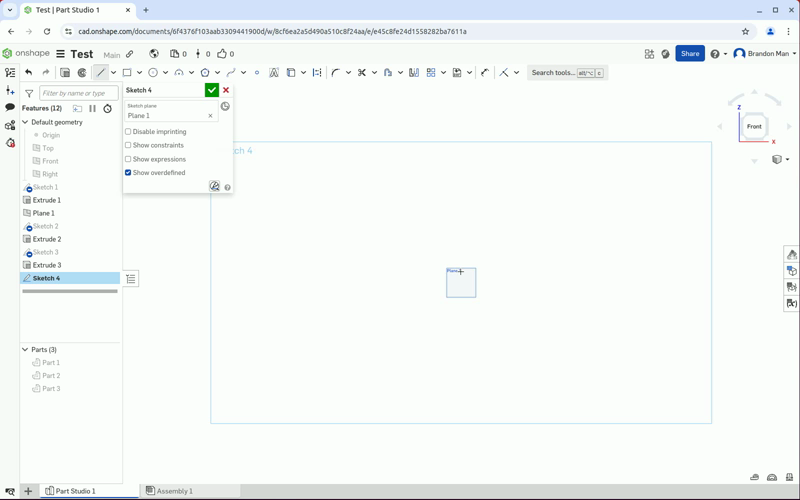
click(460, 271)
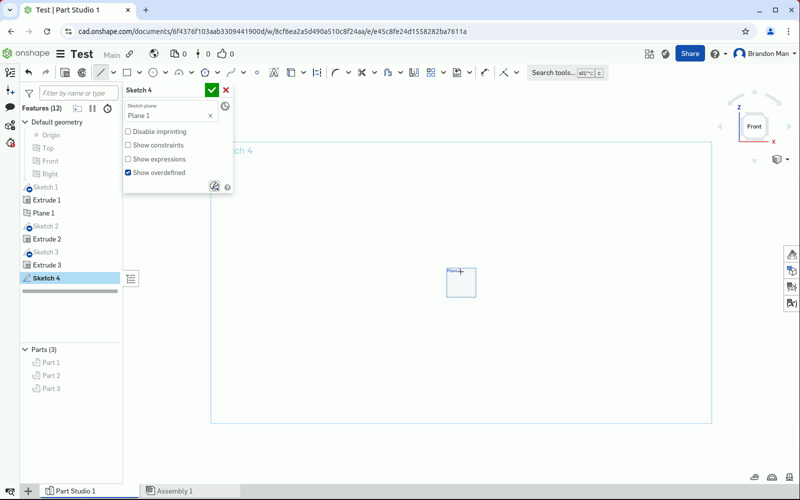
key_up(shift)
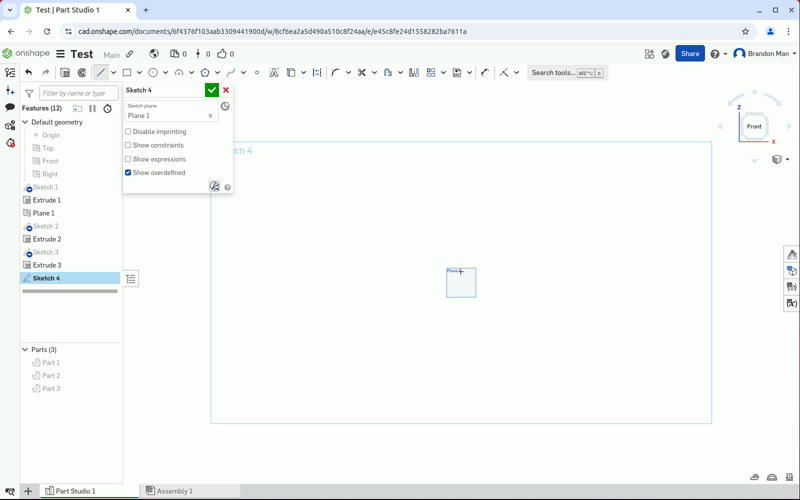
key_down(shift)
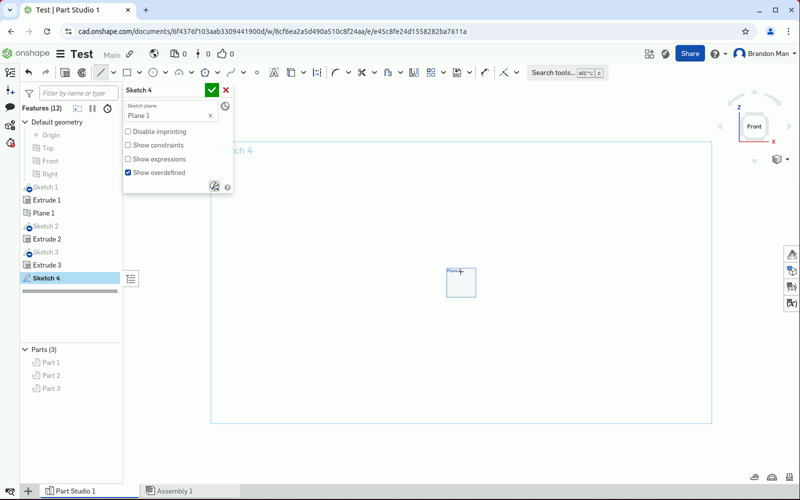
mouse_move(490, 271)
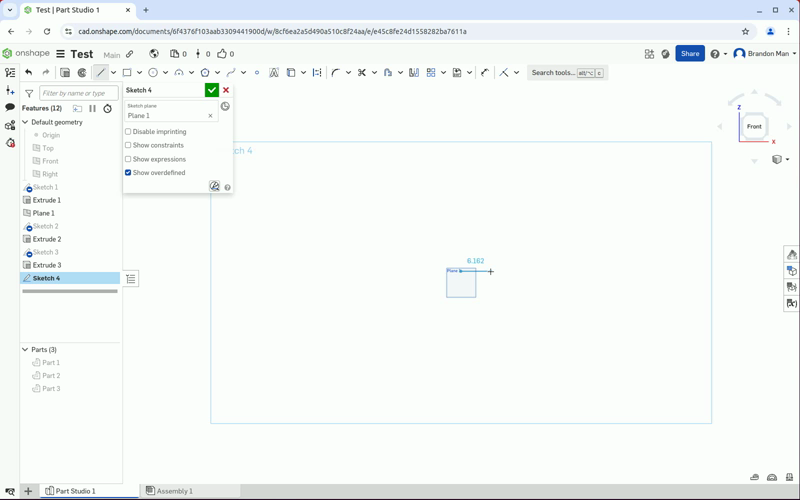
mouse_move(473, 271)
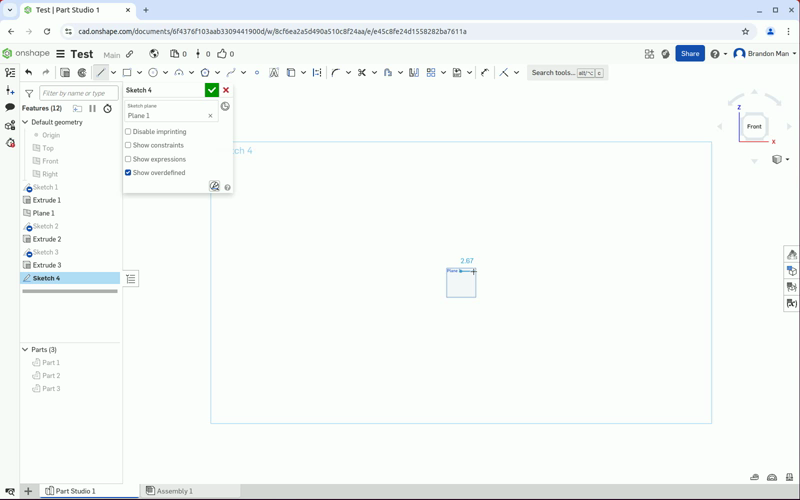
click(473, 271)
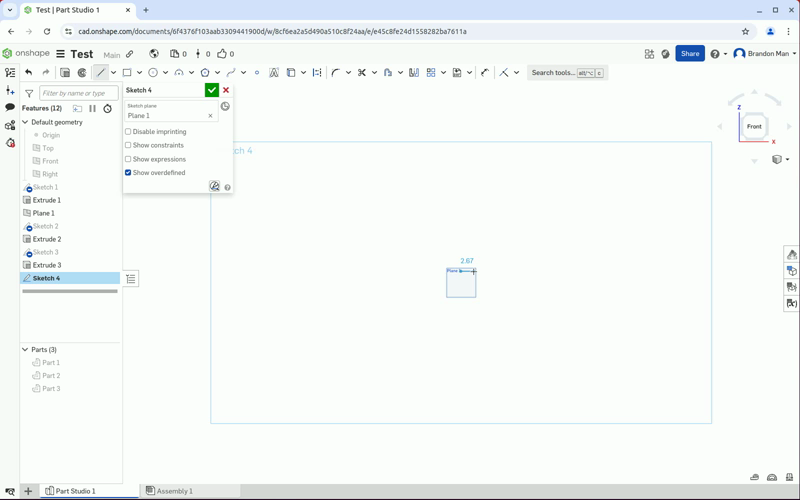
key_up(shift)
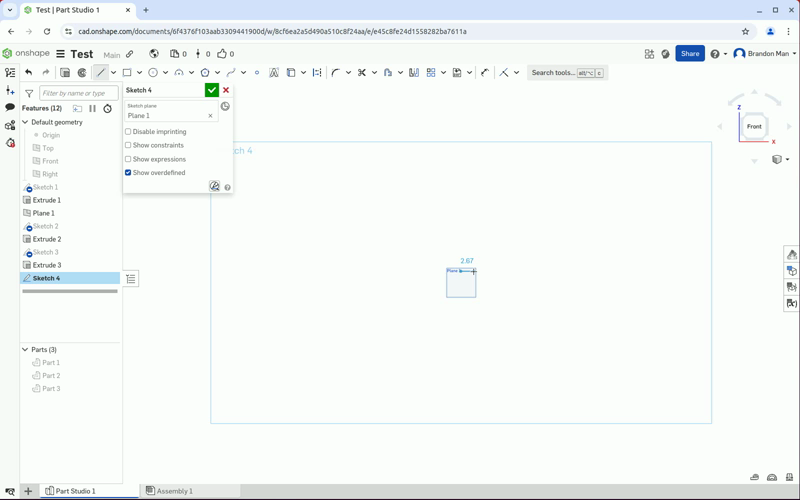
key(esc)
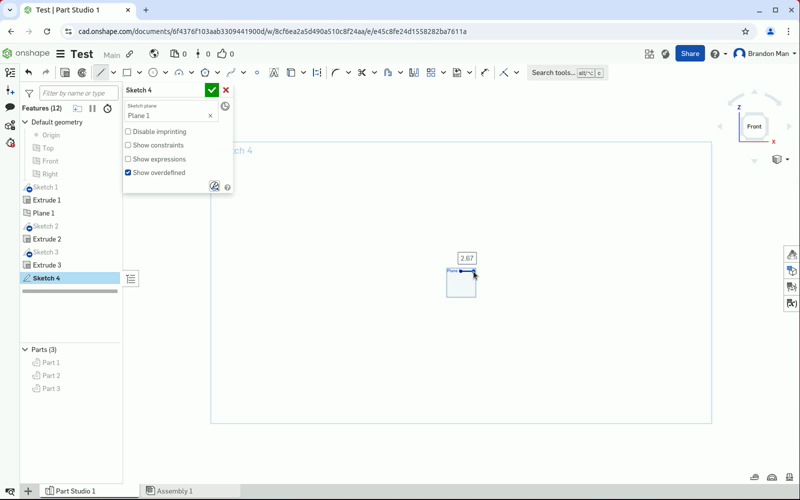
key(a)
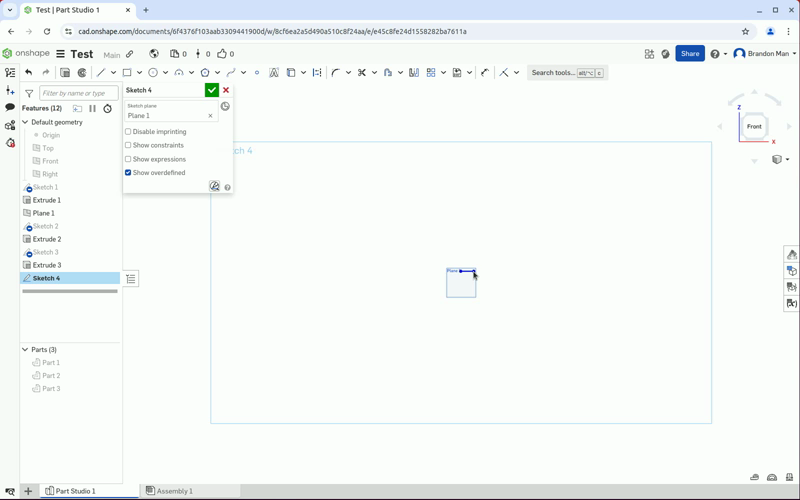
mouse_move(473, 271)
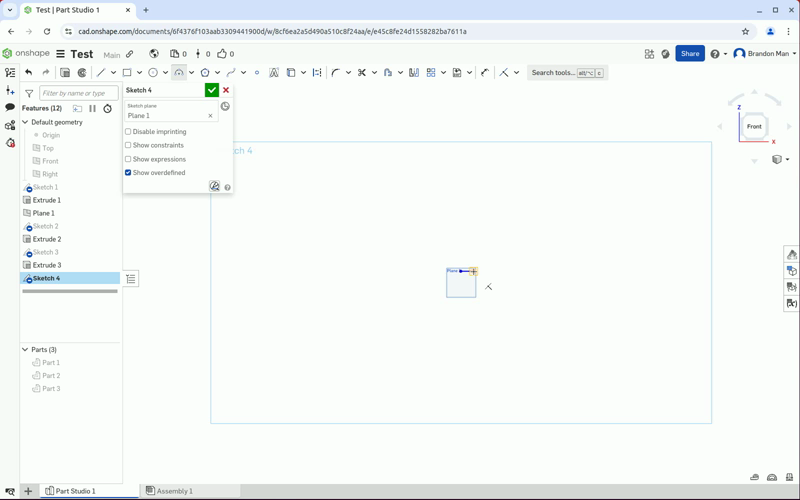
click(473, 271)
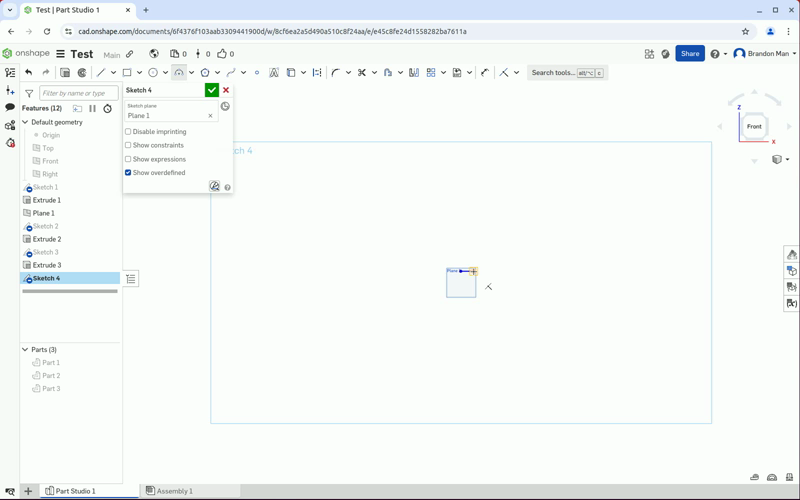
key_down(shift)
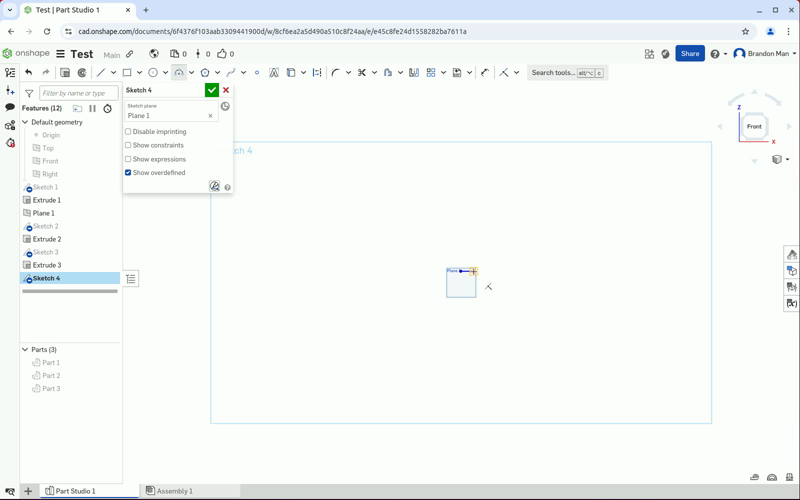
mouse_move(460, 265)
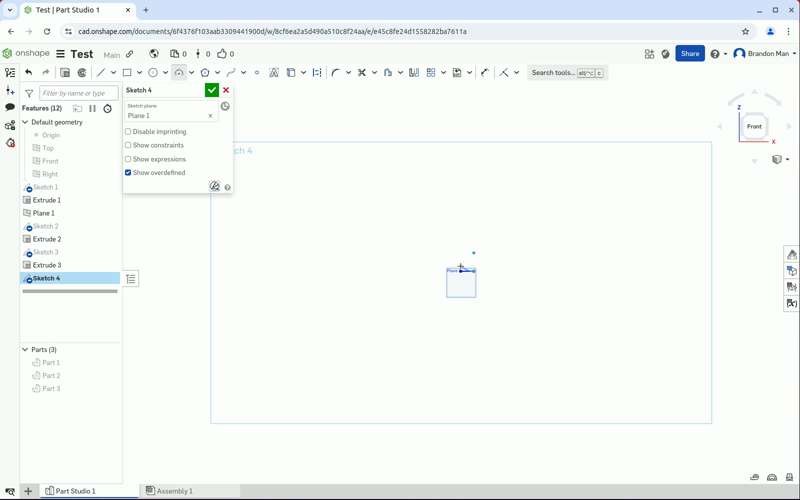
click(460, 265)
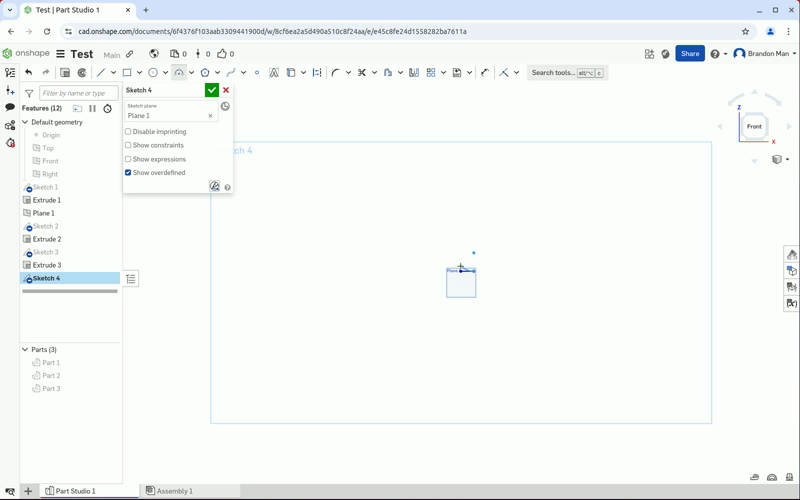
mouse_move(467, 267)
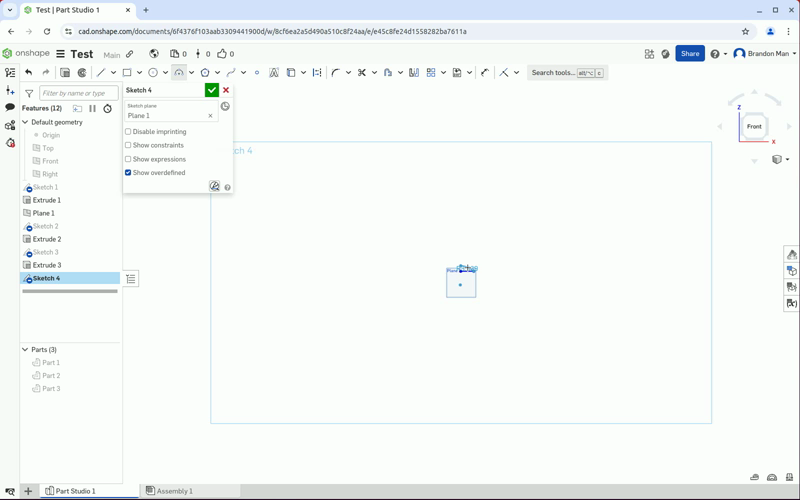
click(467, 267)
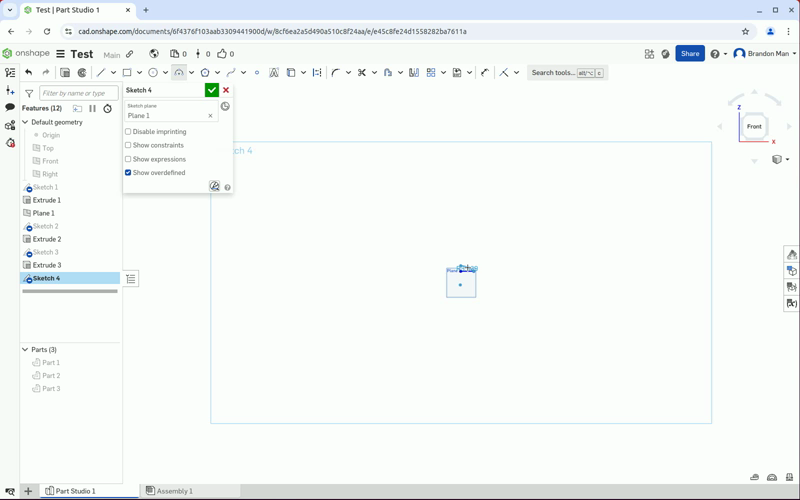
key_up(shift)
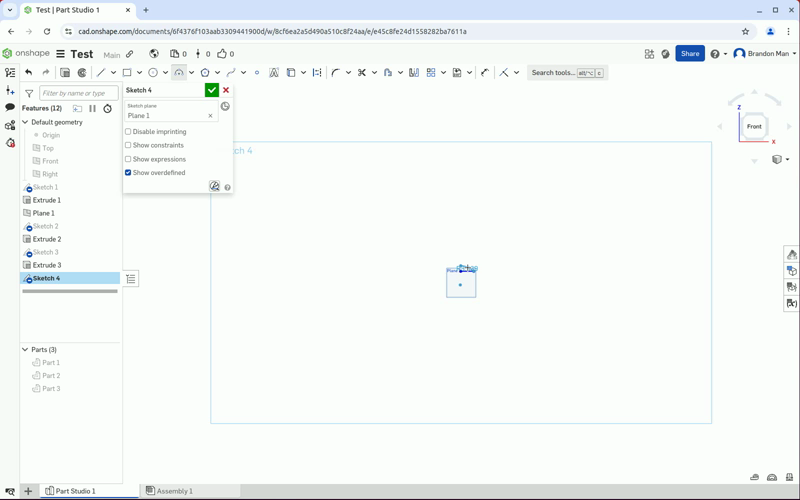
key(esc)
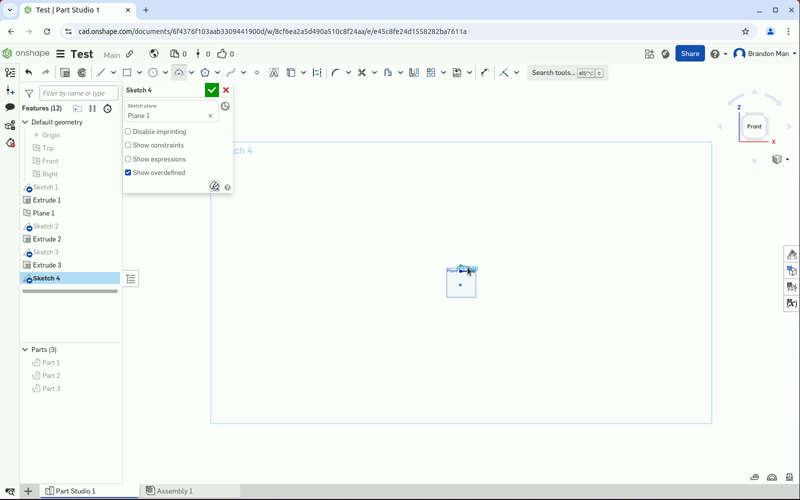
key(l)
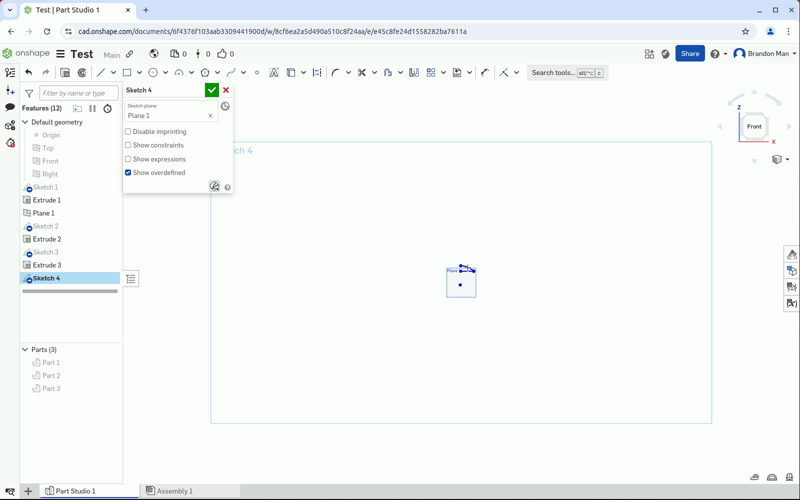
mouse_move(460, 265)
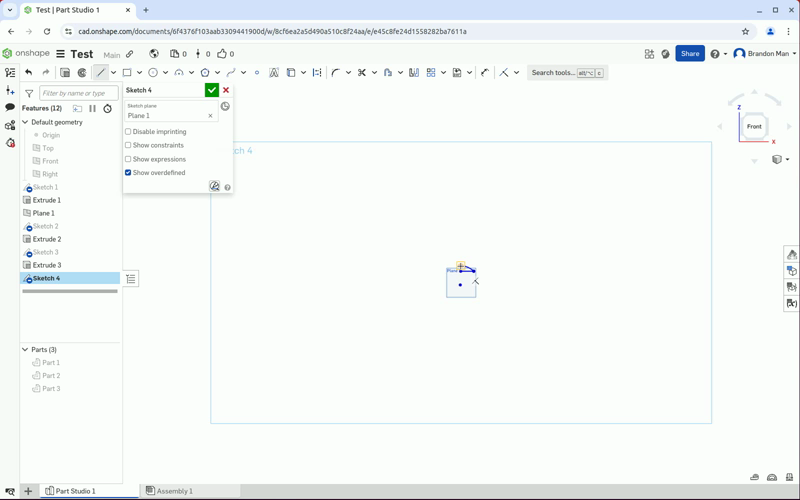
click(460, 265)
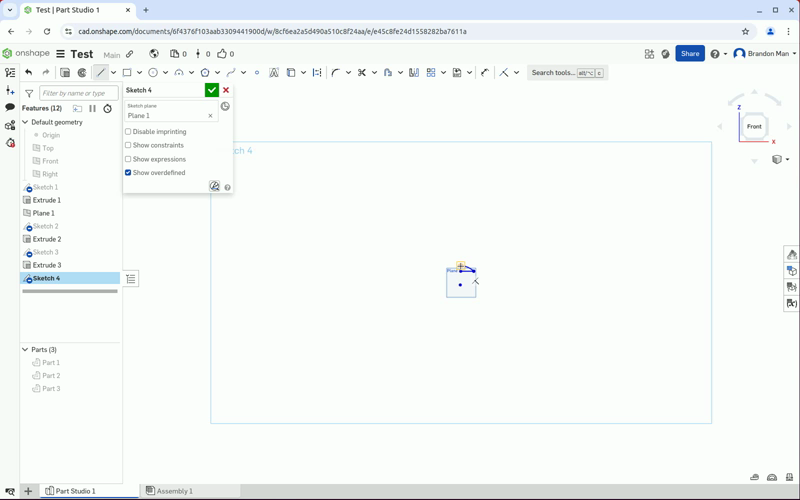
mouse_move(490, 265)
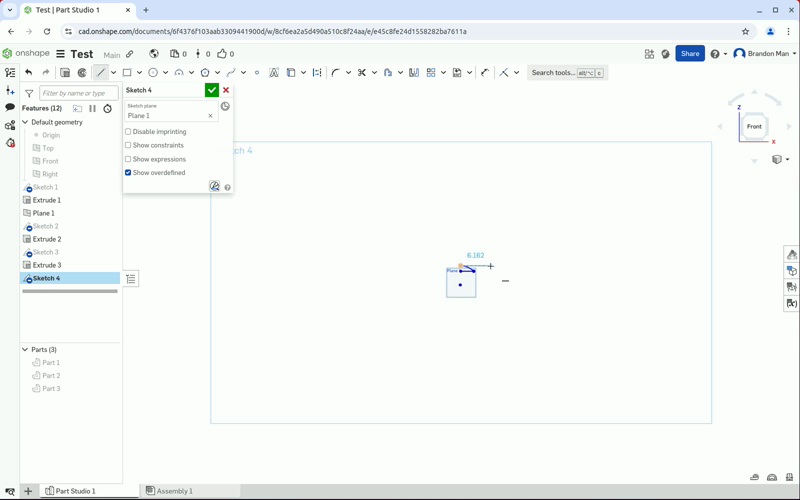
key_down(shift)
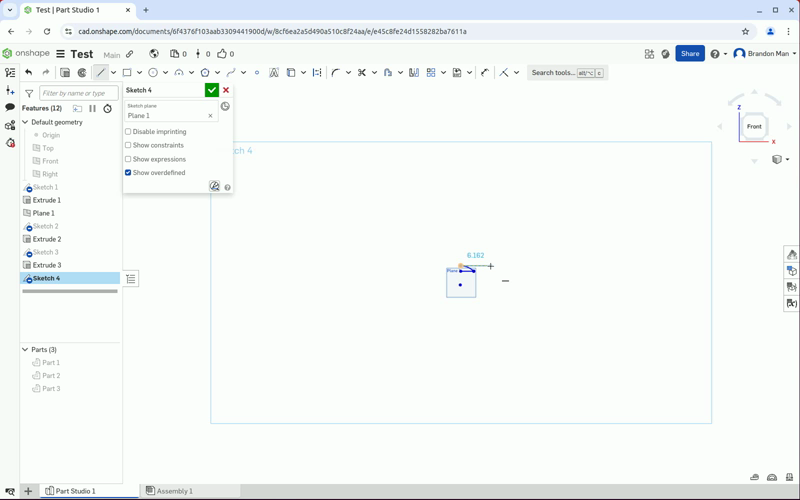
mouse_move(460, 271)
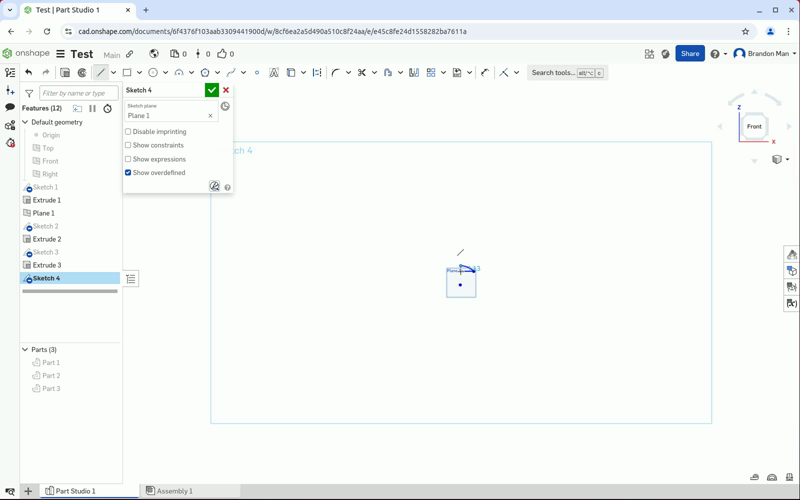
scroll(6)
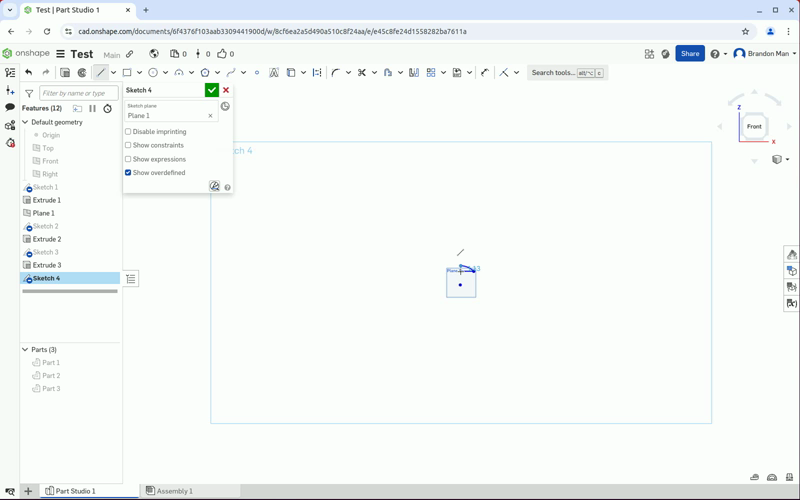
scroll(6)
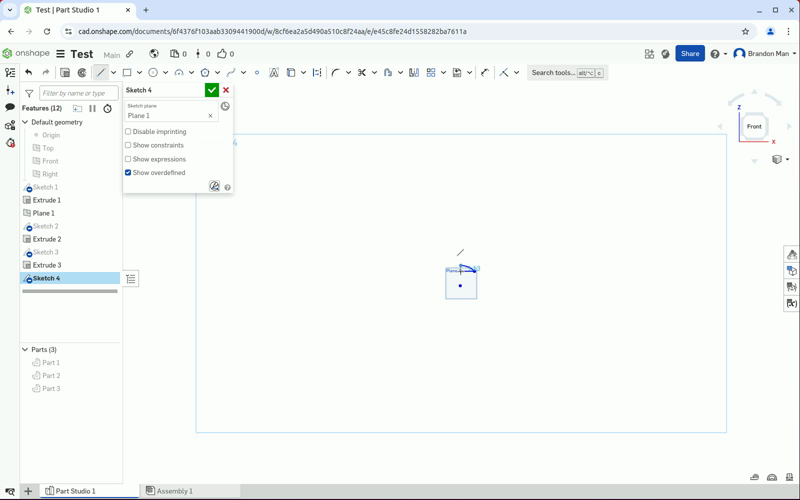
scroll(6)
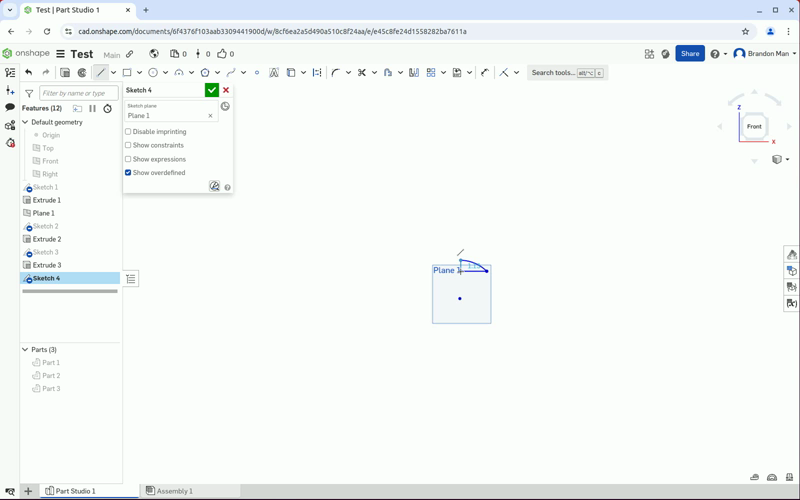
scroll(6)
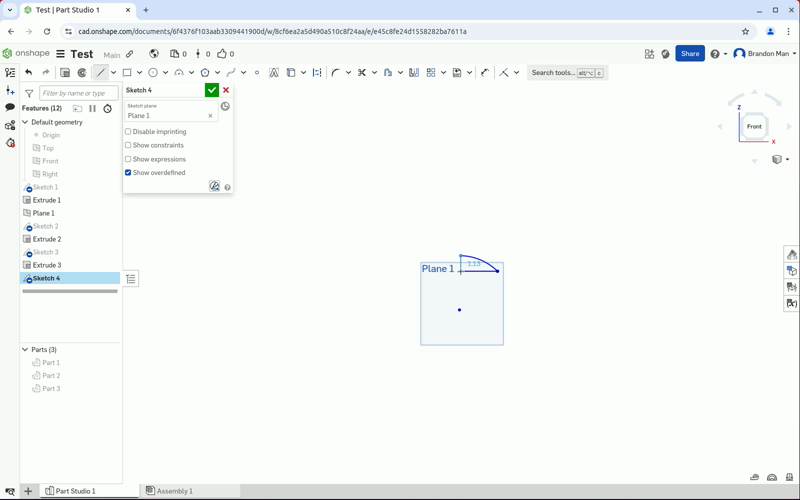
scroll(6)
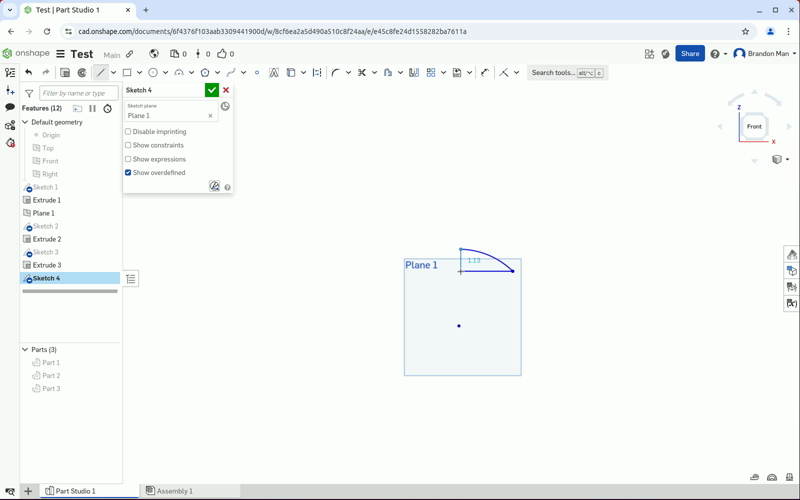
scroll(6)
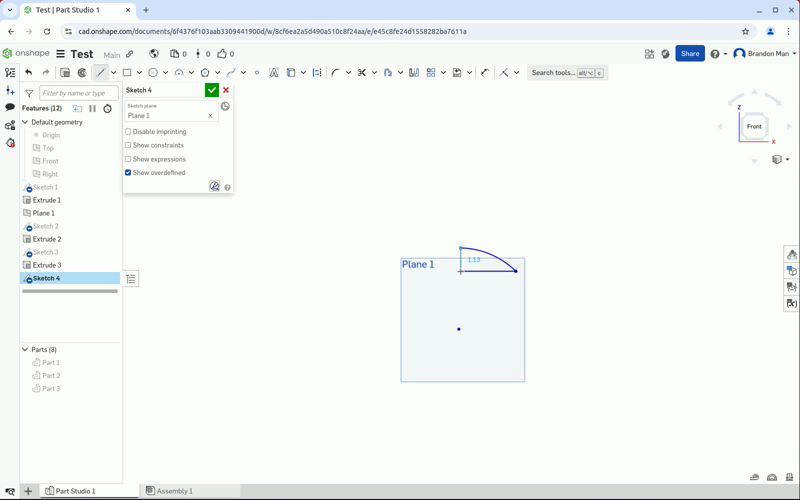
scroll(6)
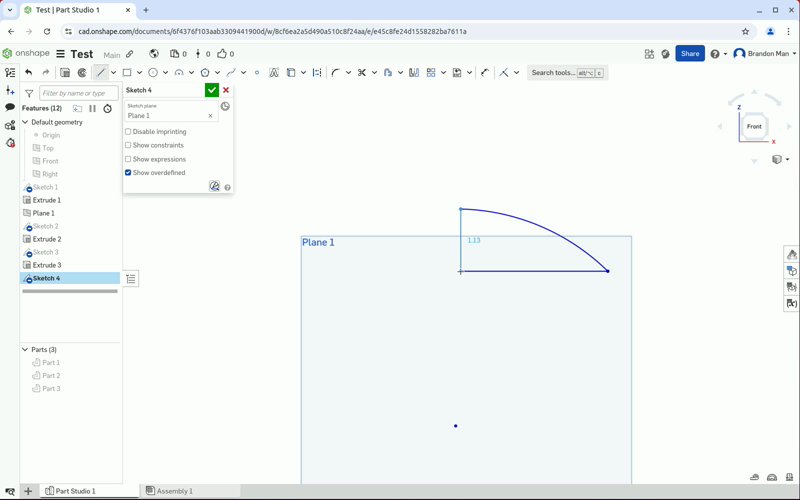
key_up(shift)
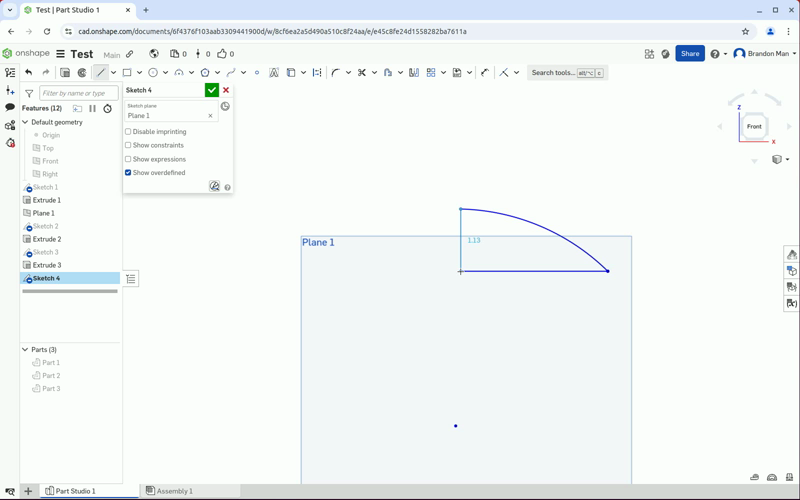
click(460, 271)
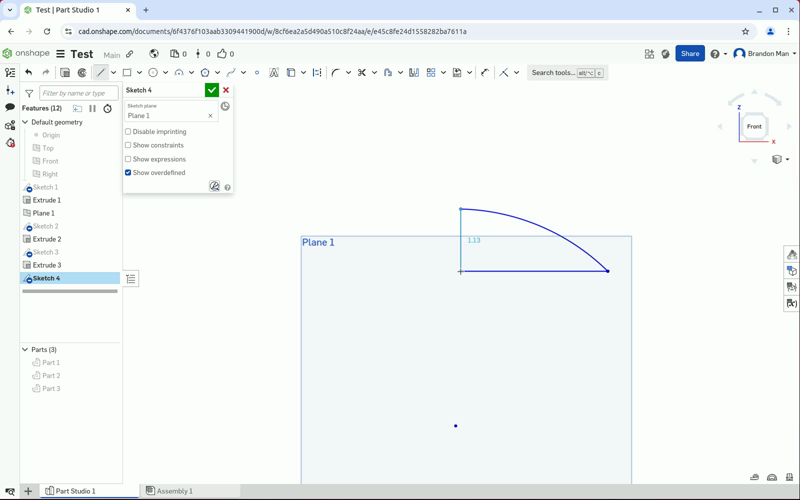
scroll(-6)
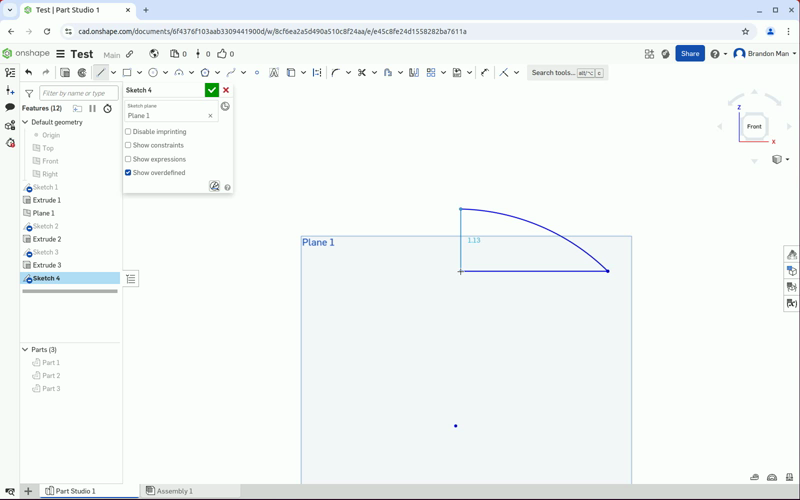
scroll(-6)
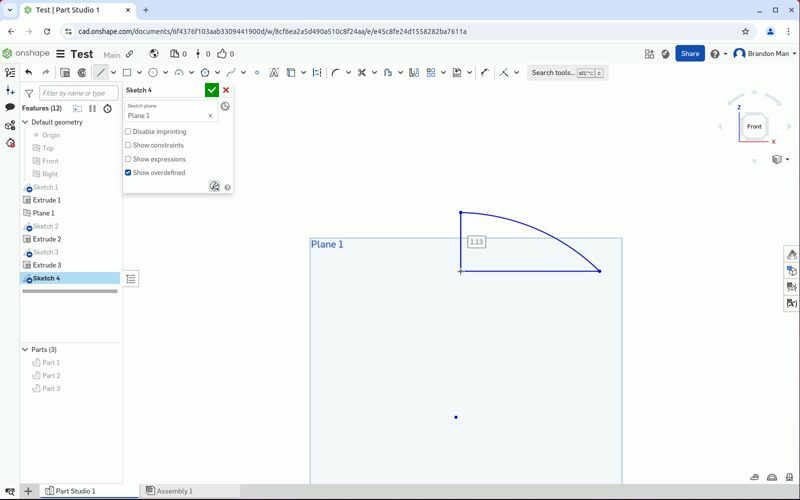
scroll(-6)
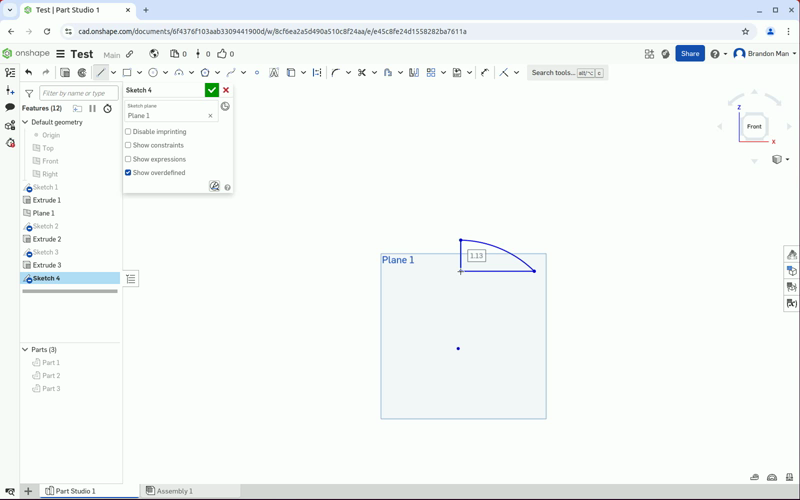
scroll(-6)
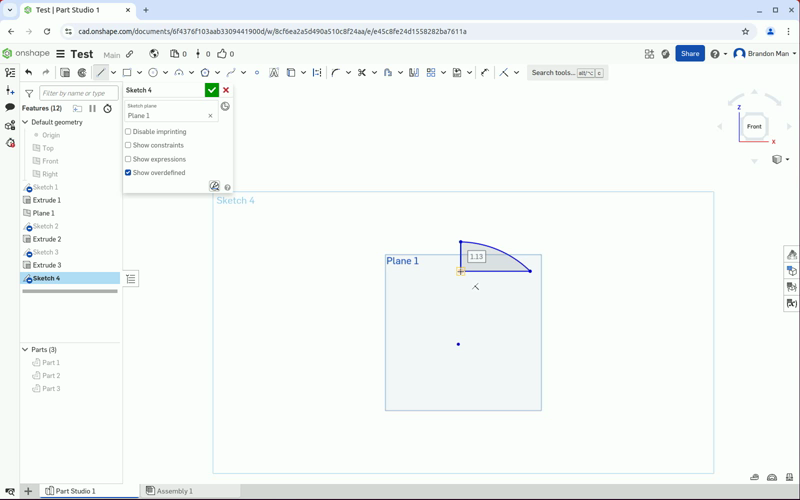
scroll(-6)
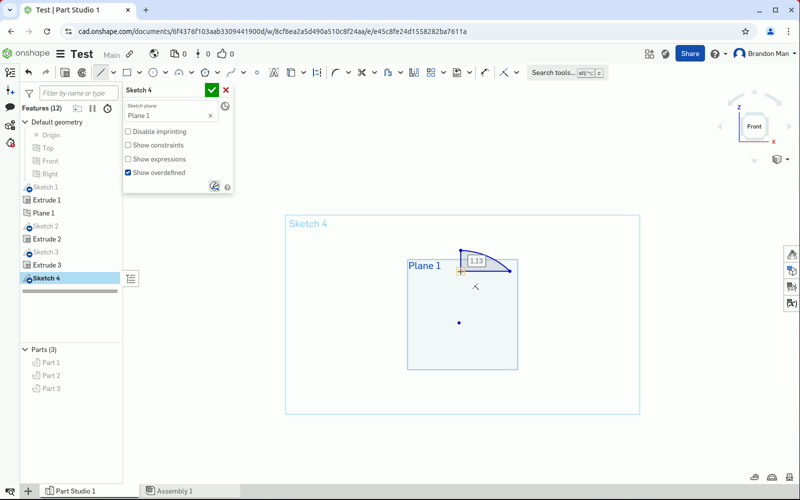
scroll(-6)
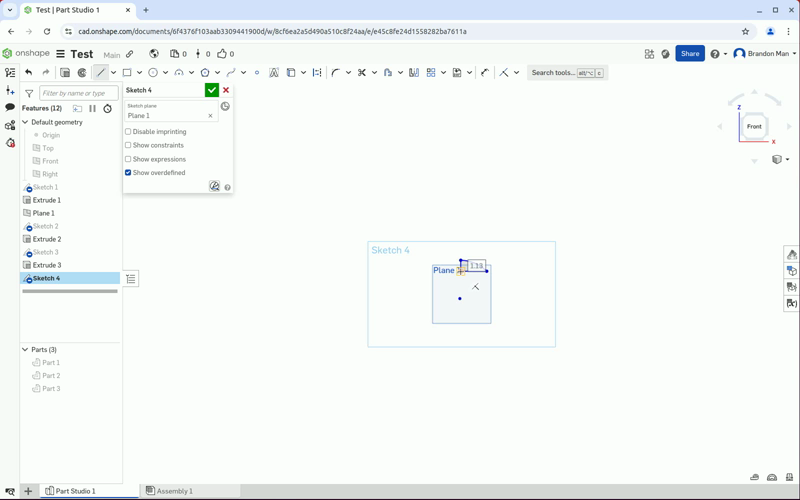
scroll(-6)
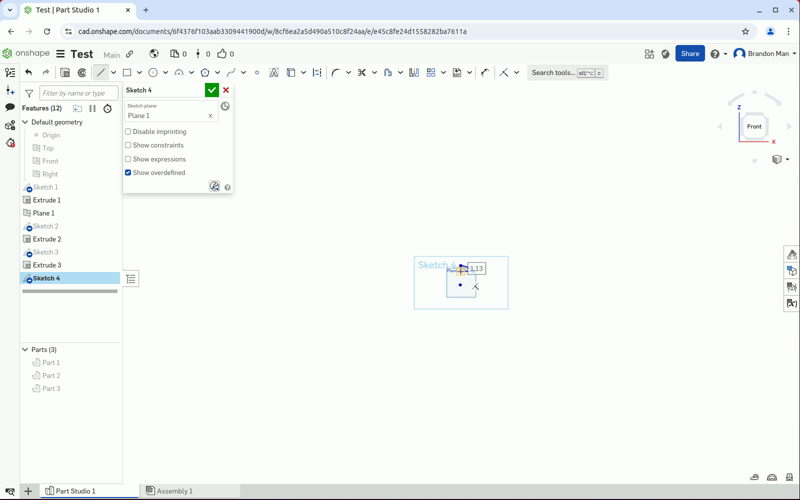
key(esc)
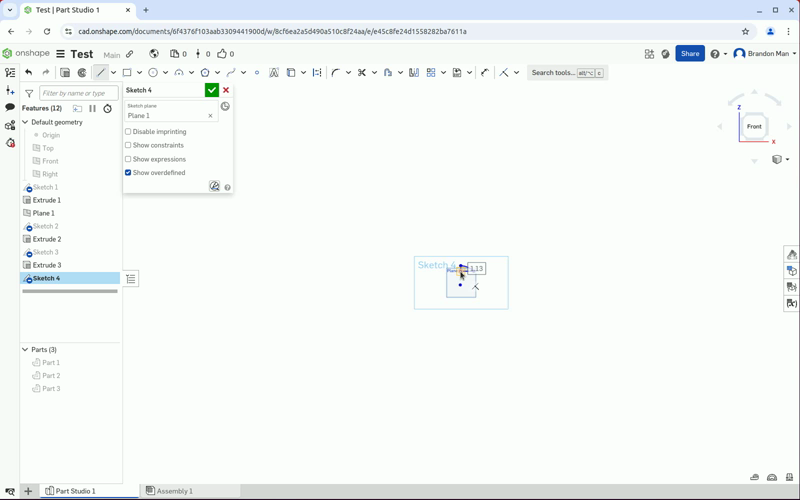
mouse_move(465, 268)
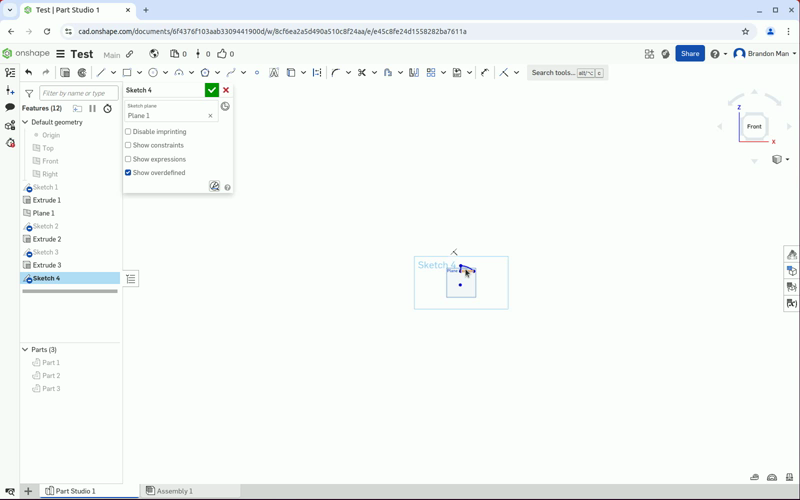
scroll(6)
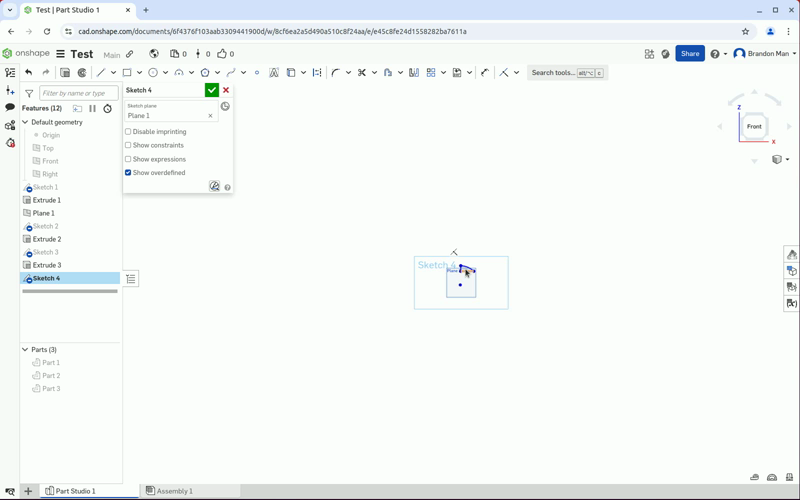
scroll(6)
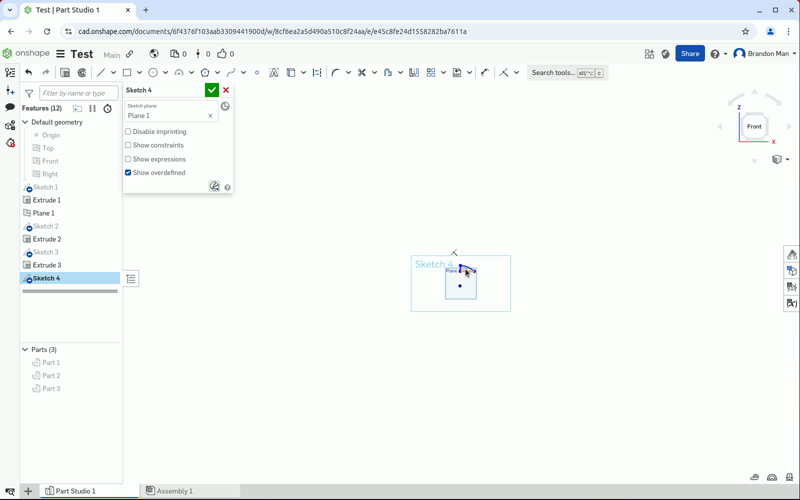
scroll(6)
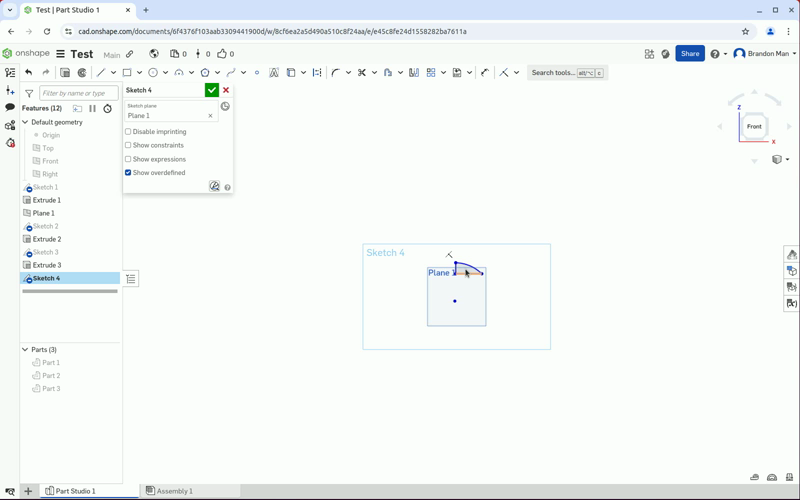
scroll(6)
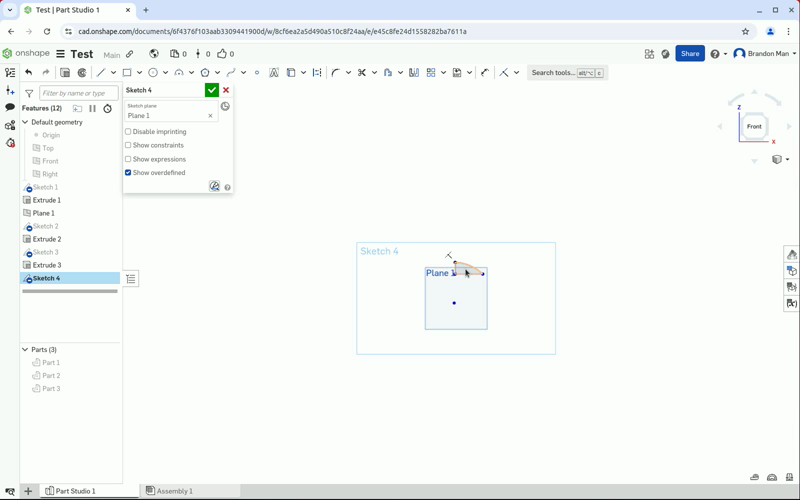
scroll(6)
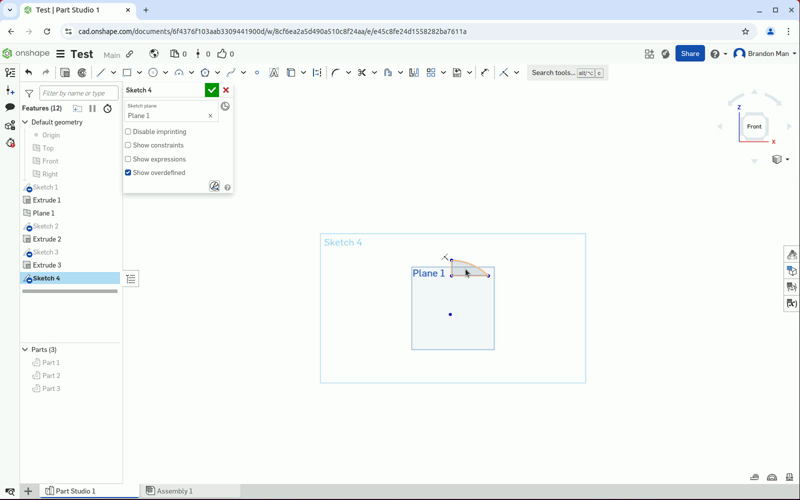
scroll(6)
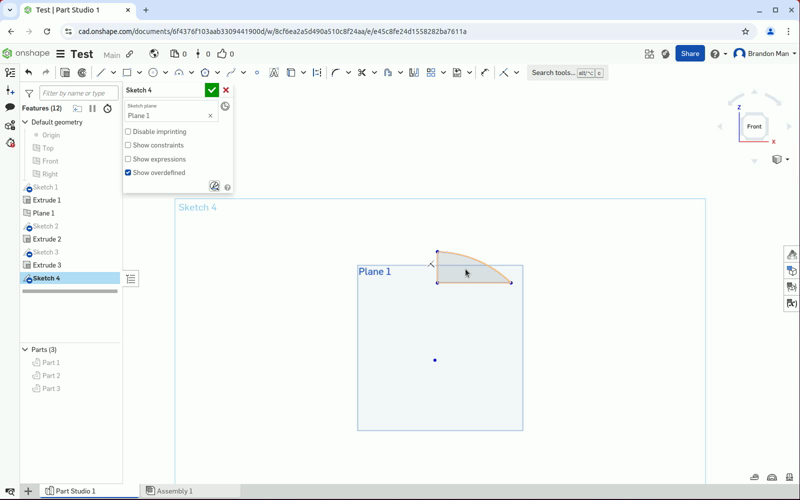
scroll(6)
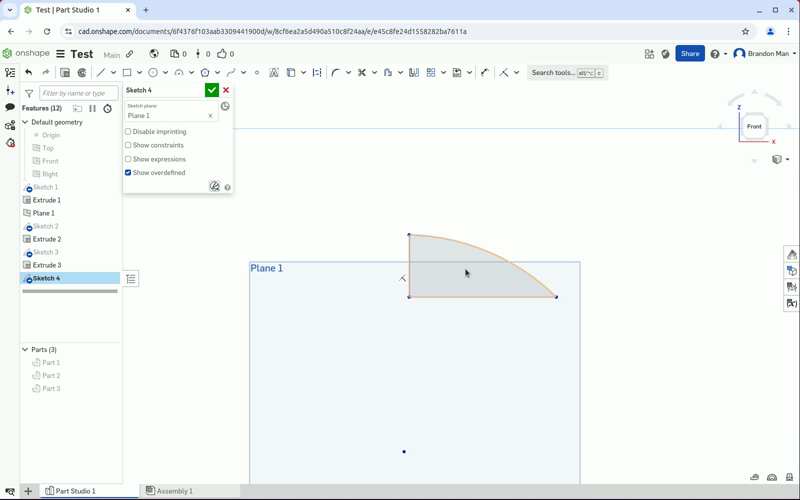
click(465, 268)
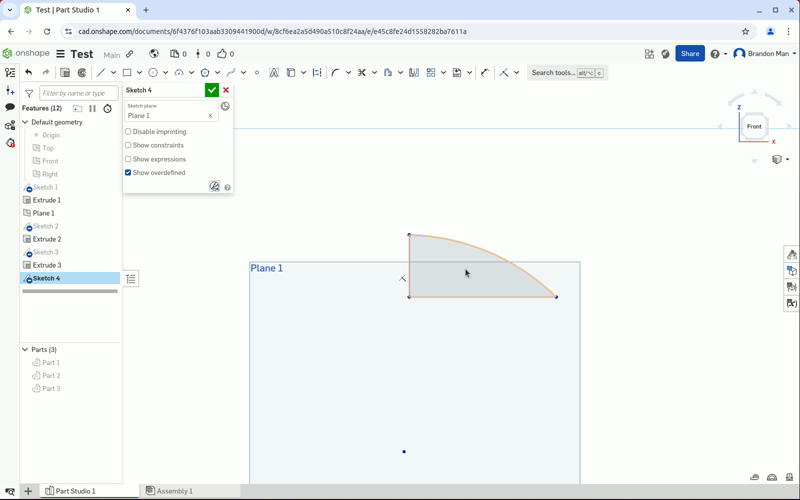
scroll(-6)
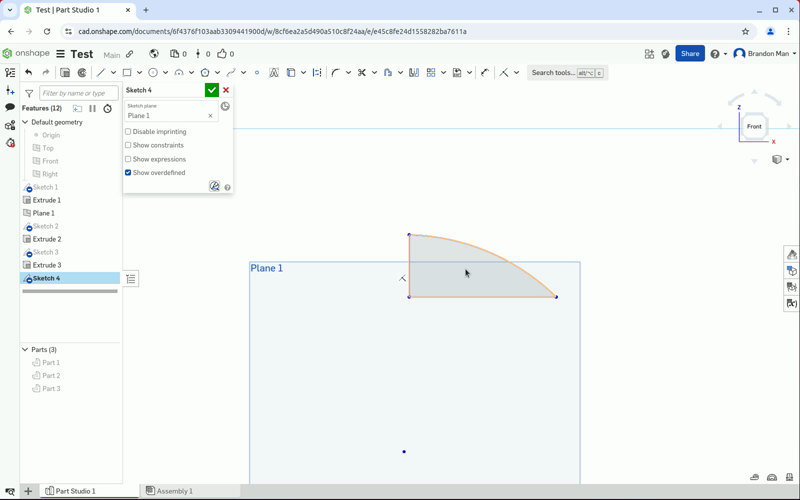
scroll(-6)
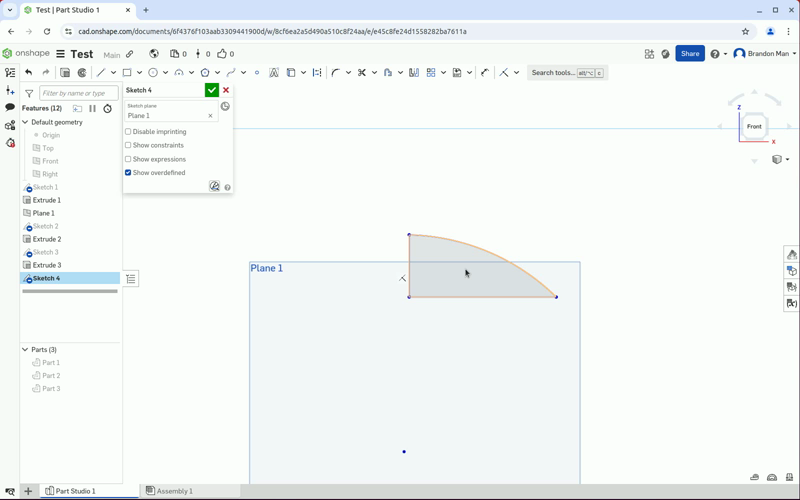
scroll(-6)
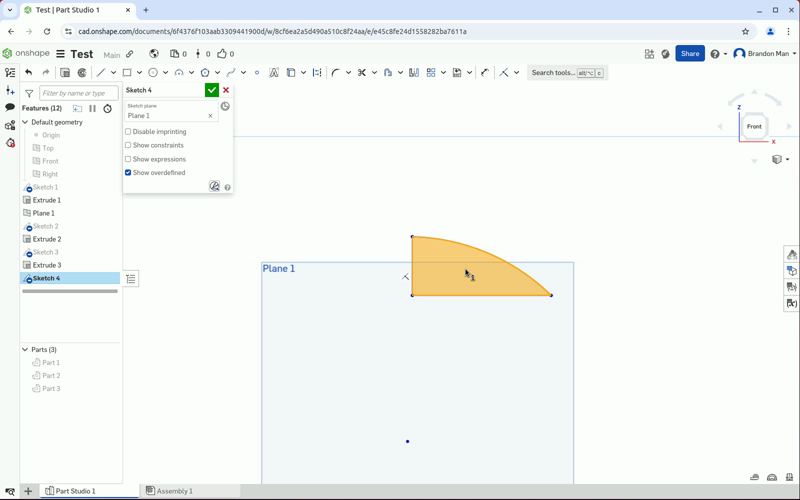
scroll(-6)
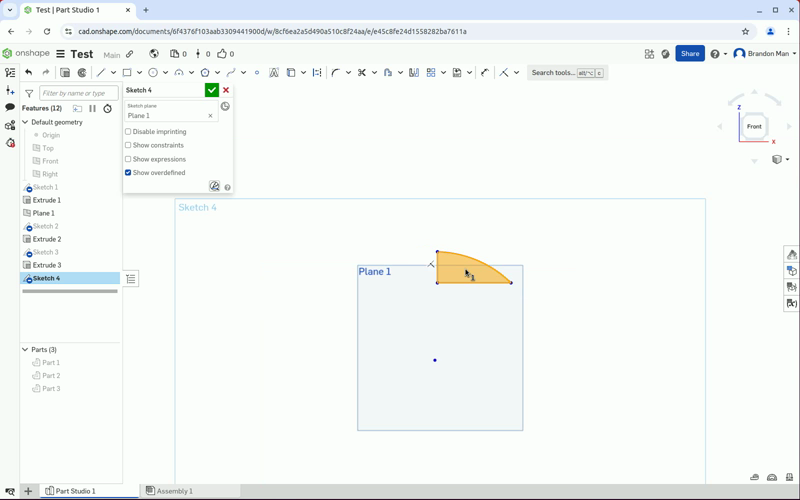
scroll(-6)
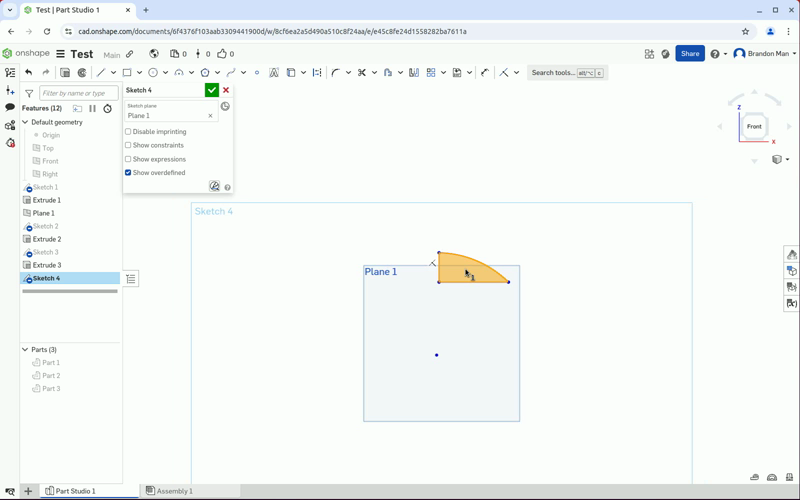
scroll(-6)
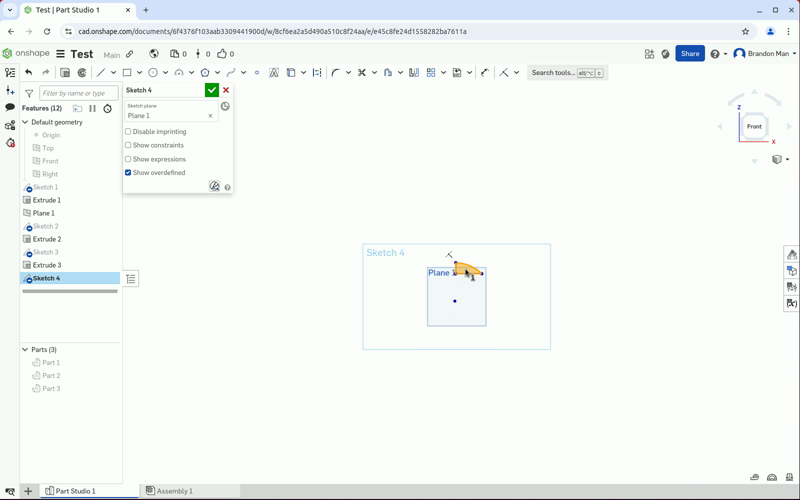
scroll(-6)
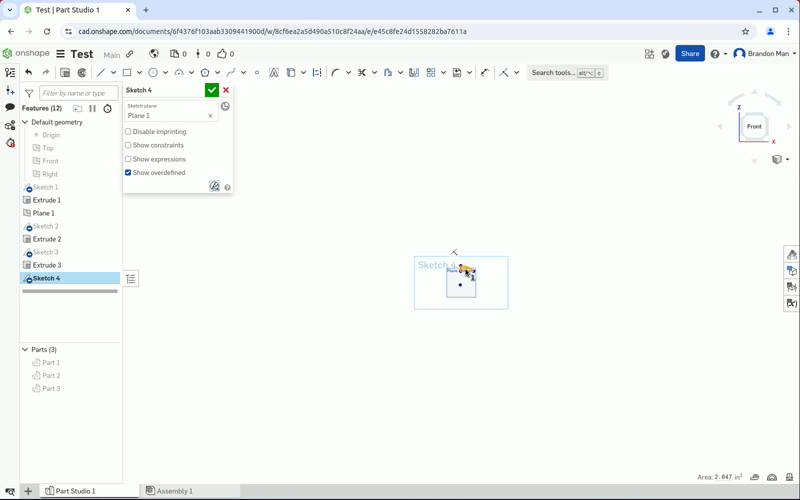
mouse_move(73, 352)
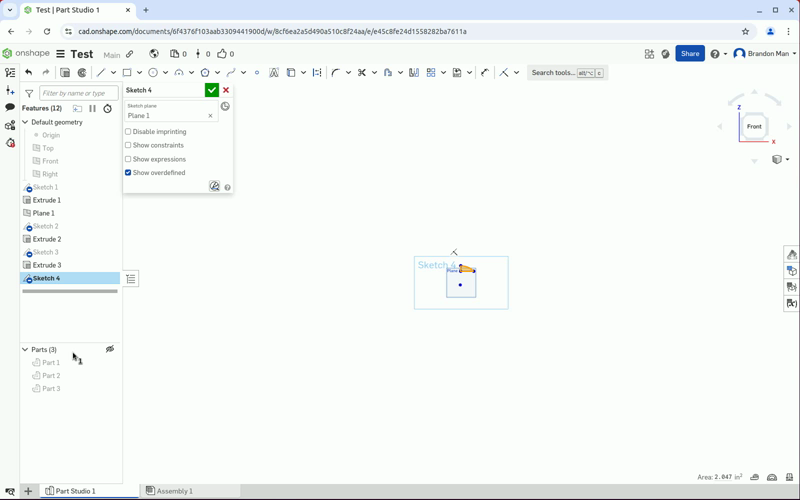
key(shift+y)
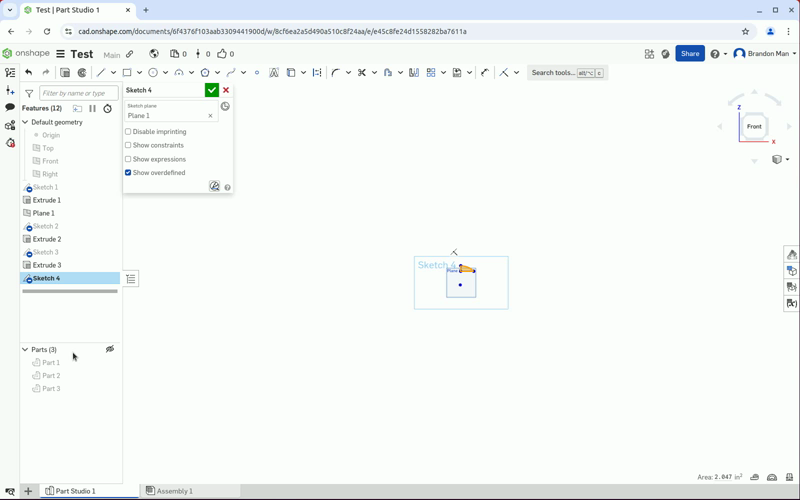
key(shift+e)
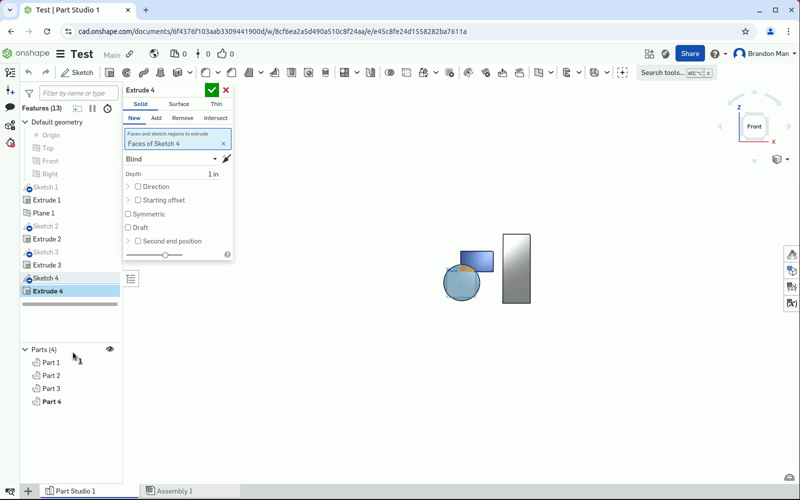
mouse_move(143, 106)
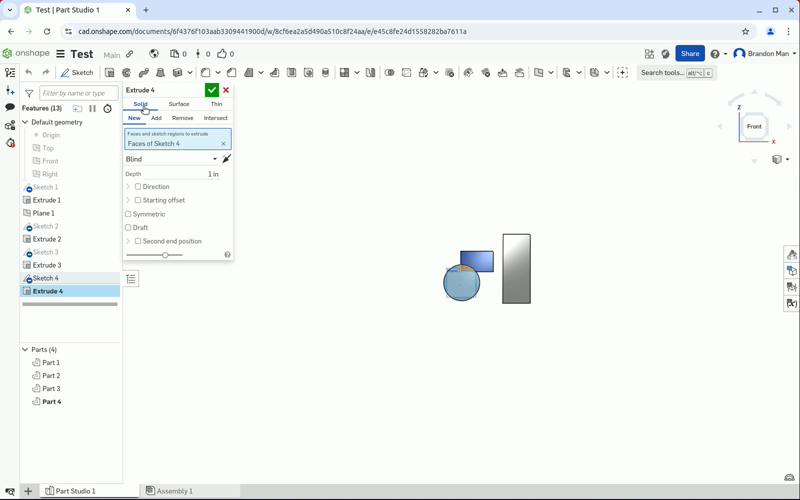
click(143, 106)
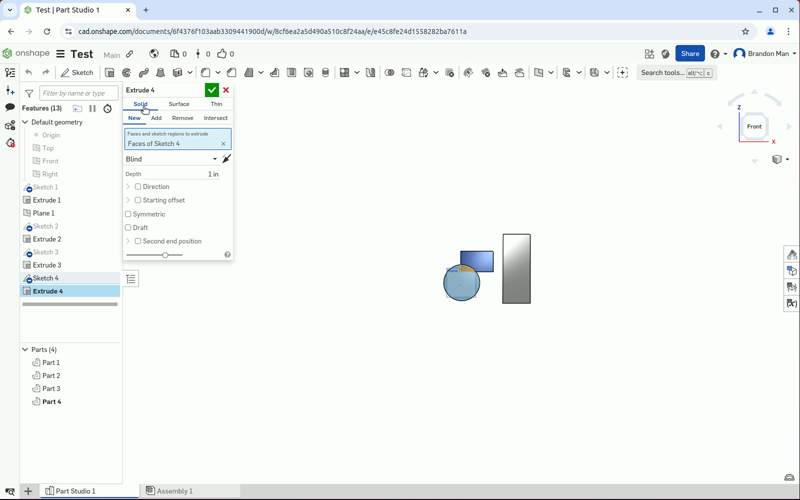
mouse_move(137, 120)
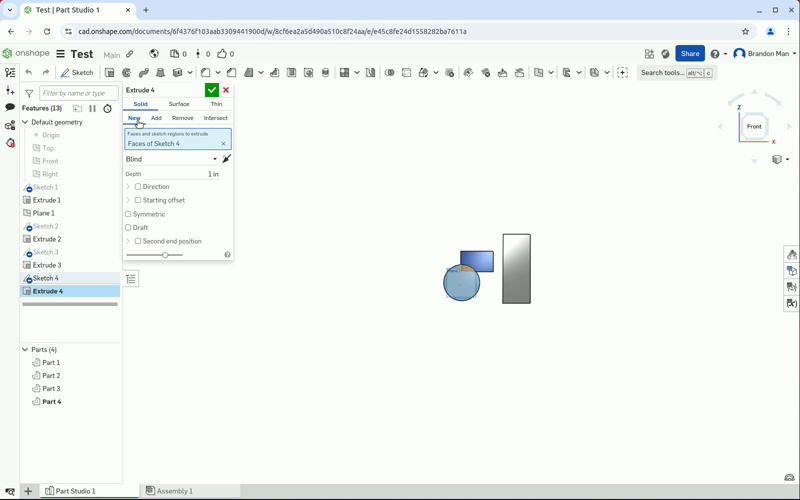
click(137, 120)
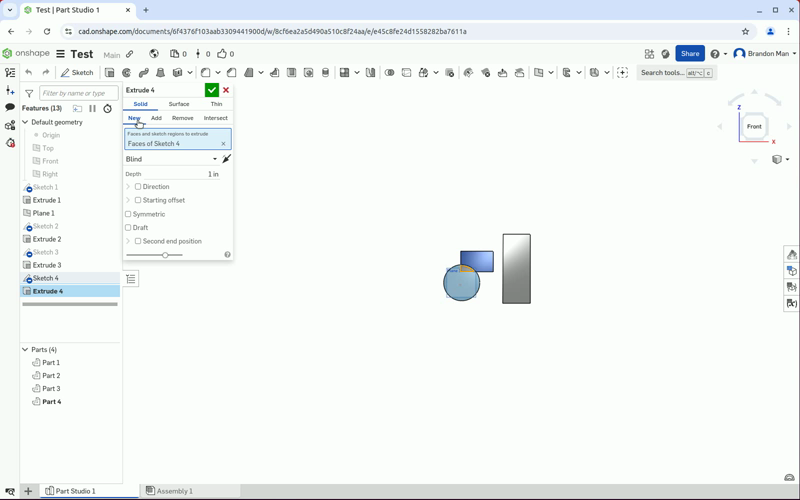
key(tab, 4)
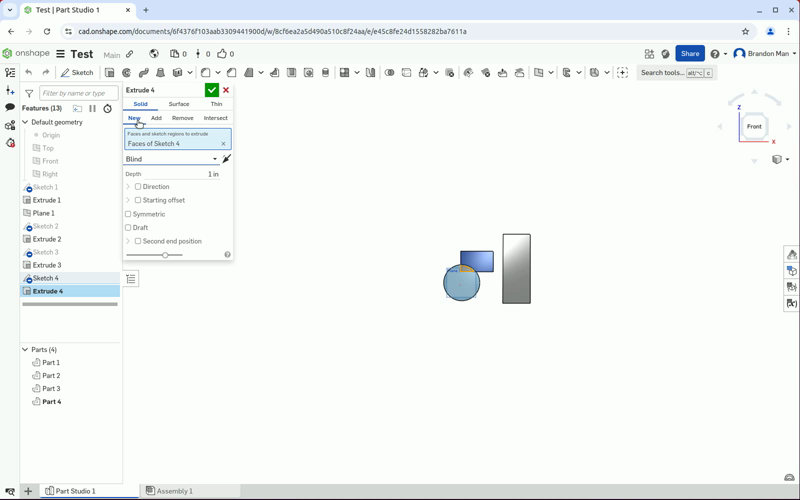
text(-9.869)
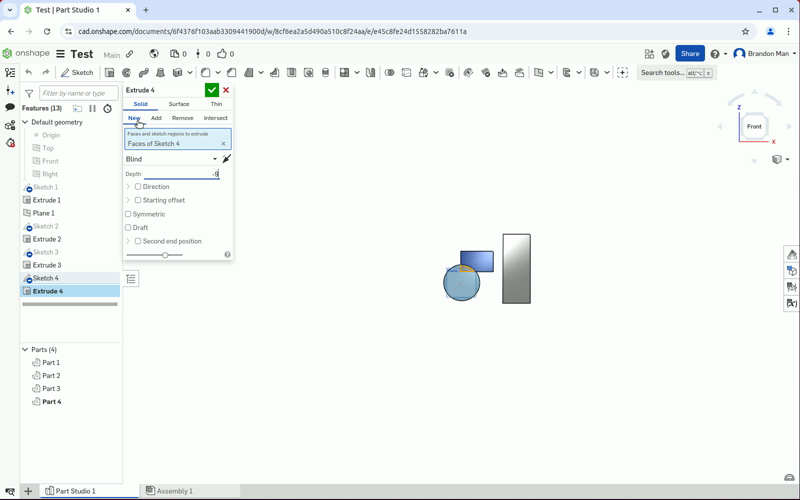
key(enter)
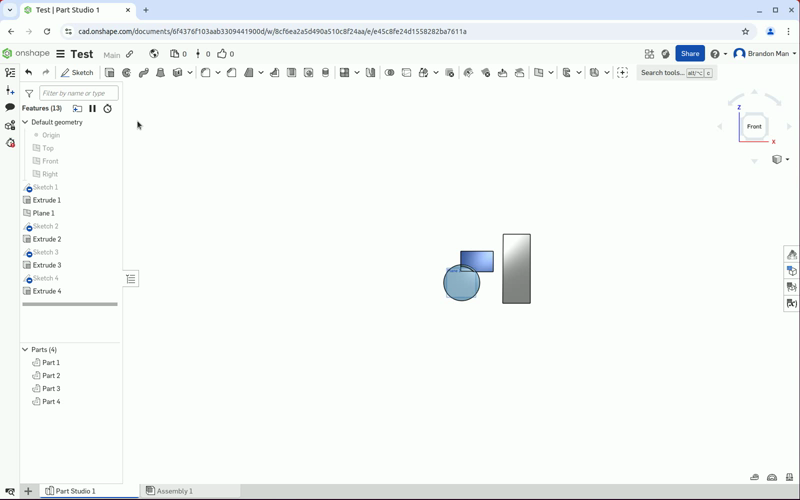
key(shift+h)
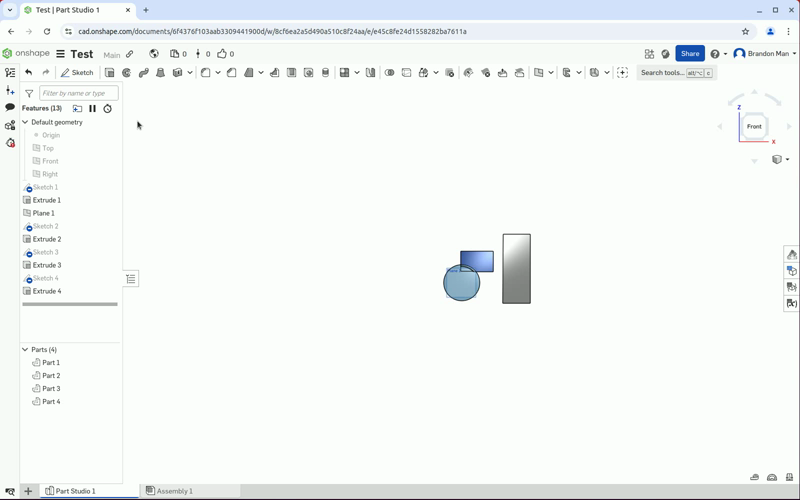
key(shift+h)
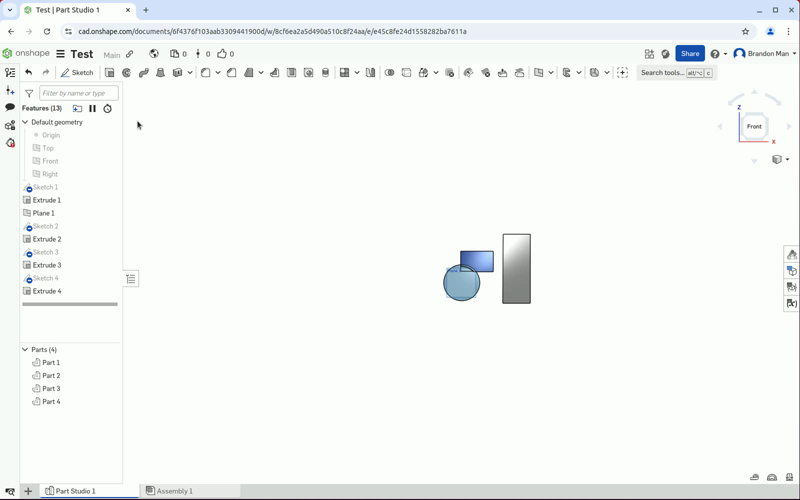
key(shift+7)
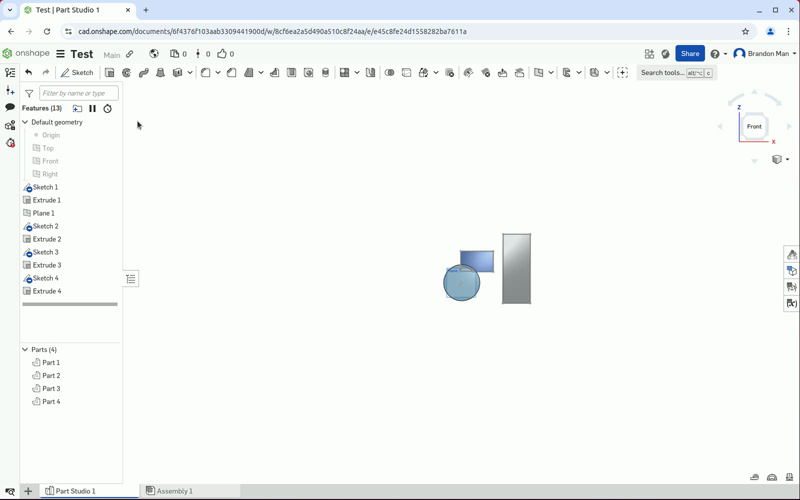
key(left, 2)
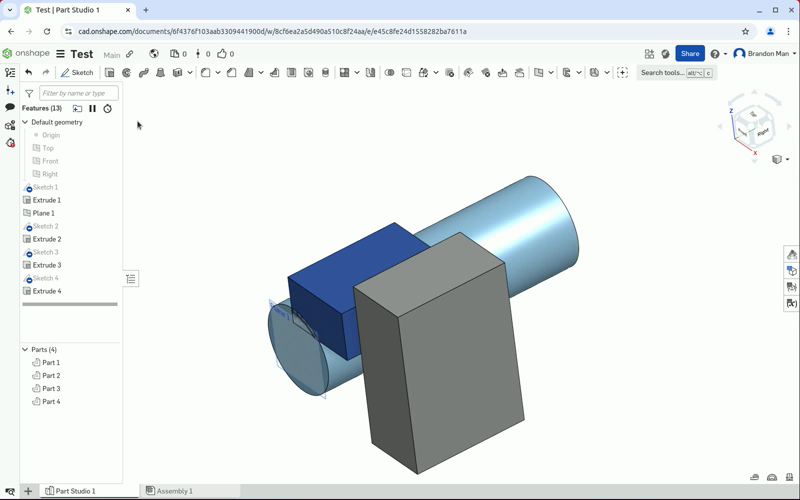
key(down, 2)
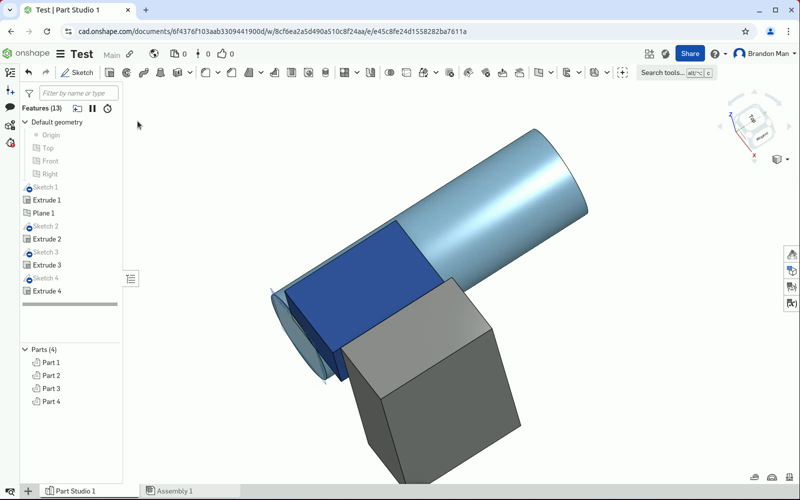
key(up, 2)
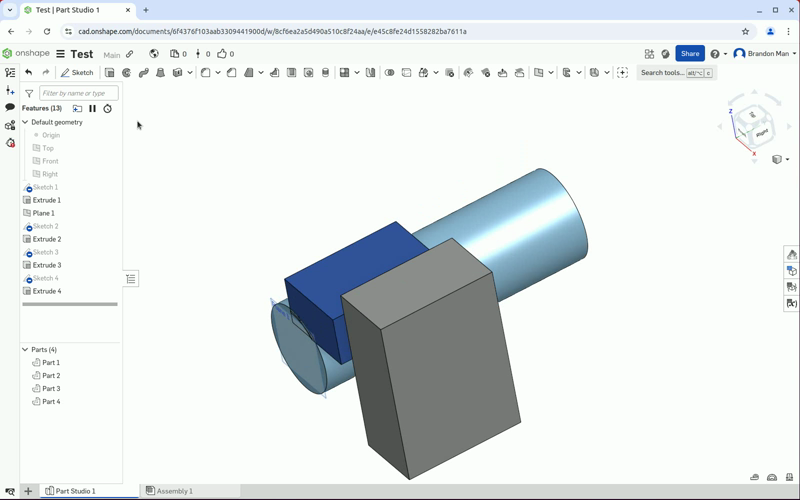
key(right, 2)
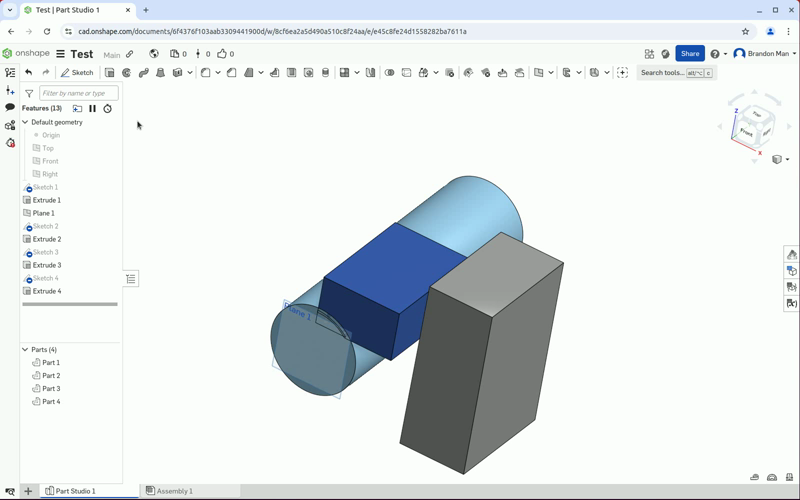
mouse_move(73, 189)
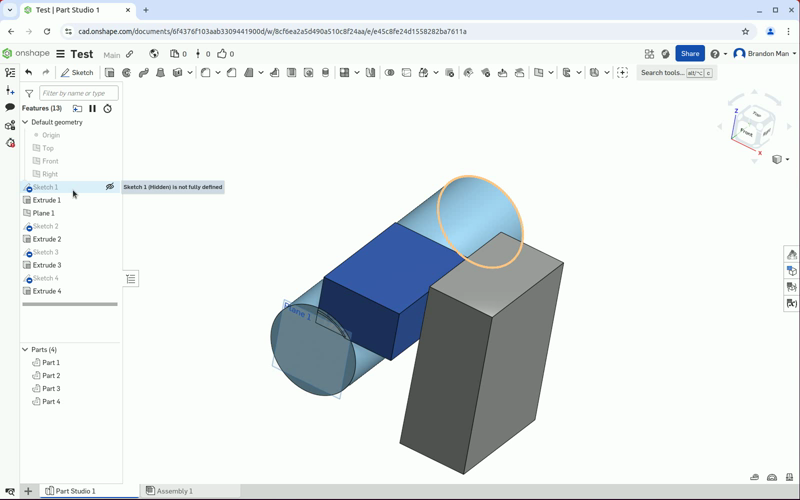
click(73, 189)